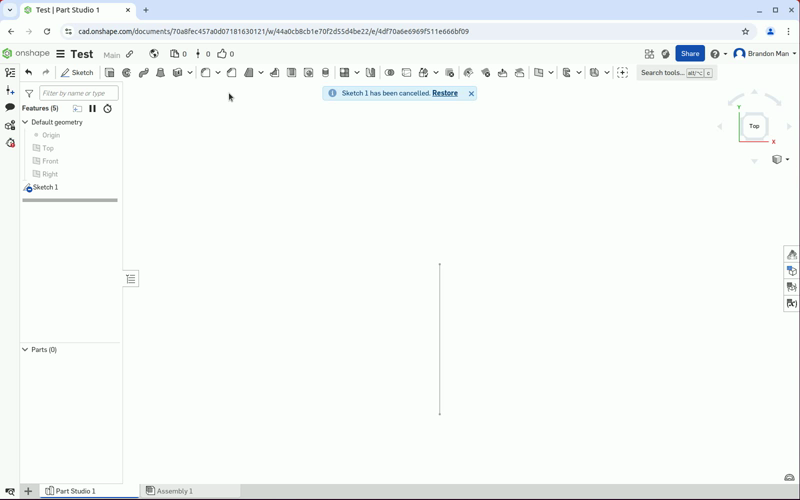
key(shift+h)
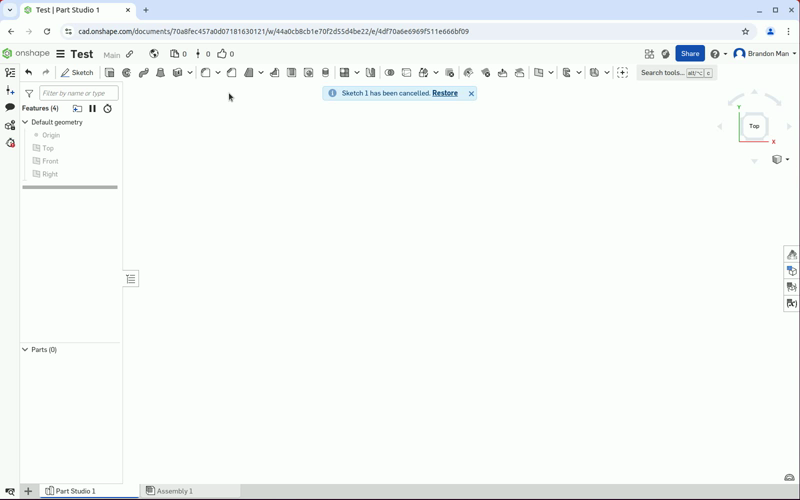
mouse_move(73, 352)
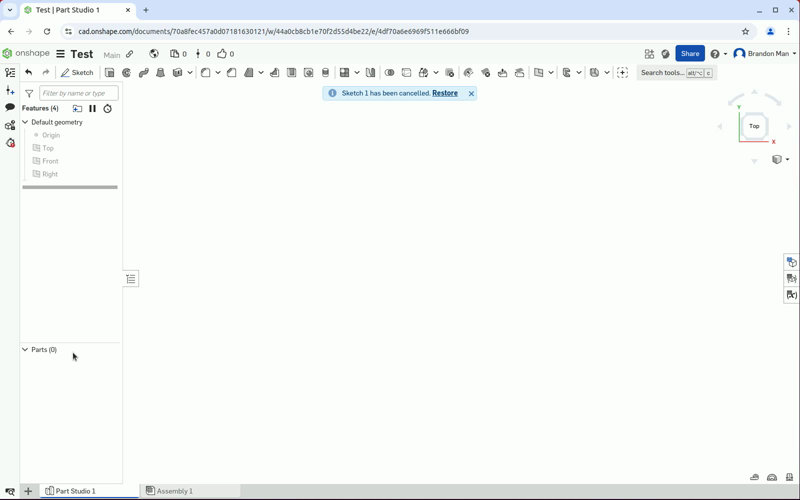
key(y)
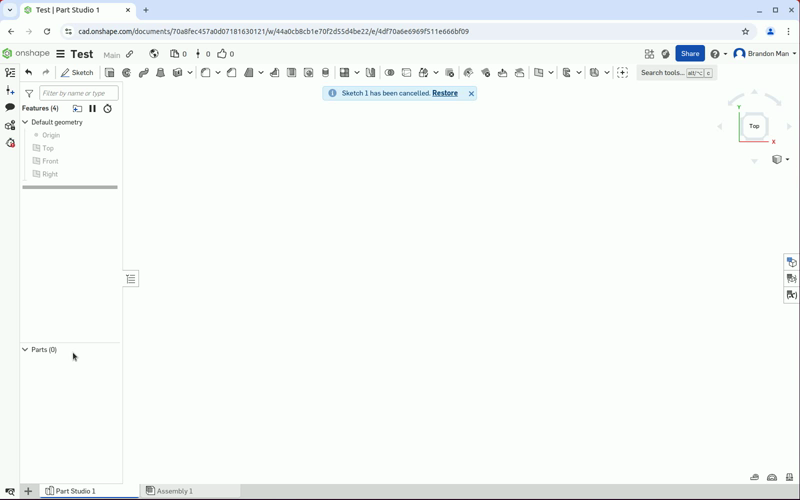
key(shift+p)
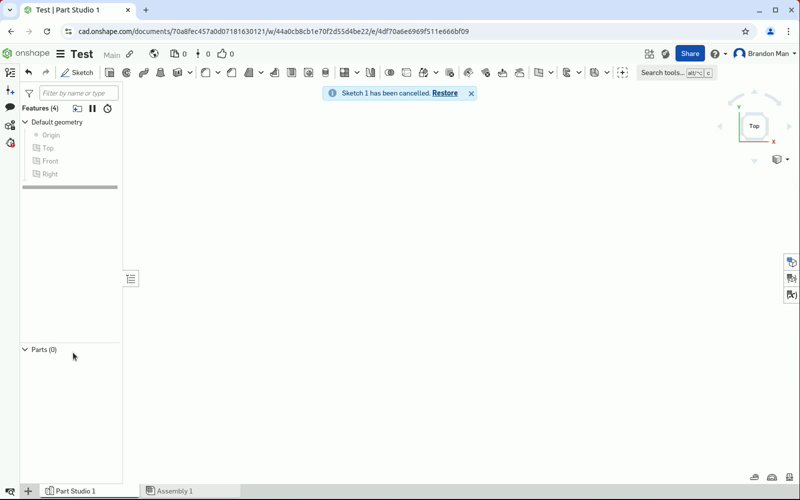
key(space)
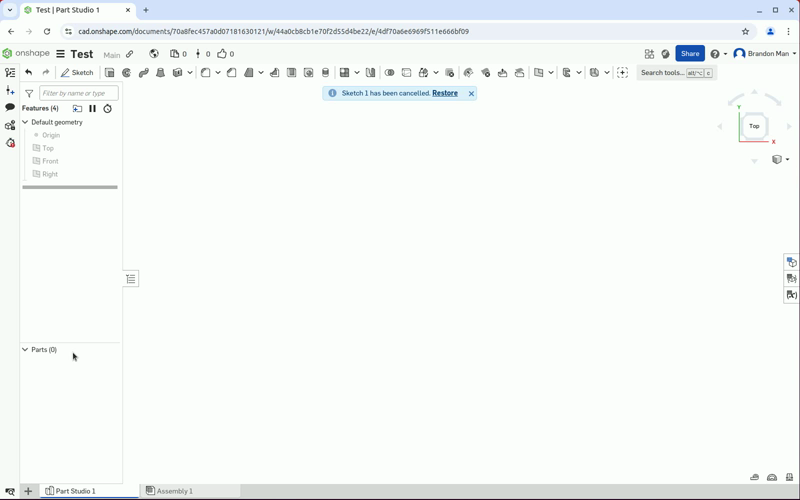
key_down(shift)
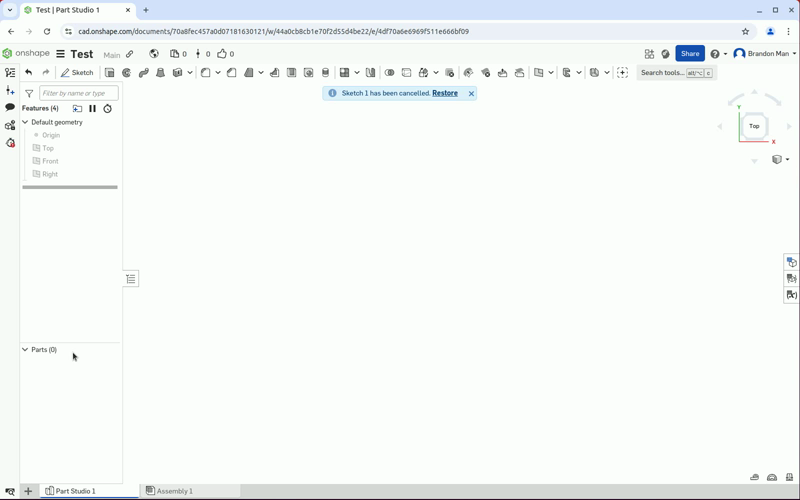
key(up)
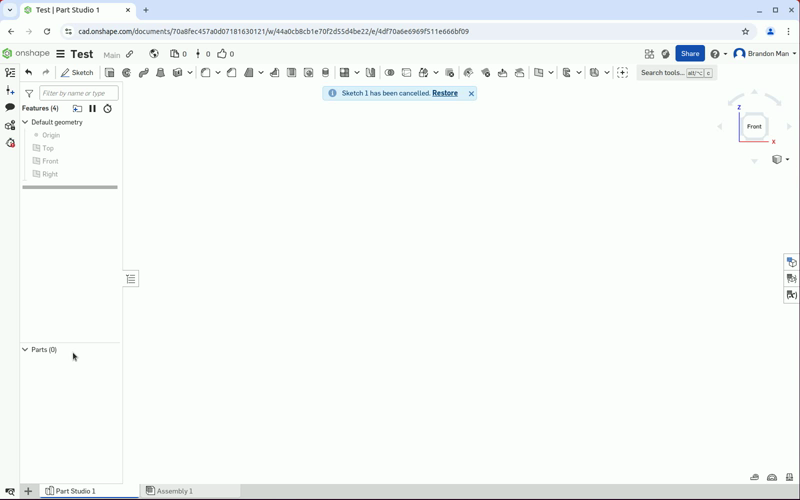
key_up(shift)
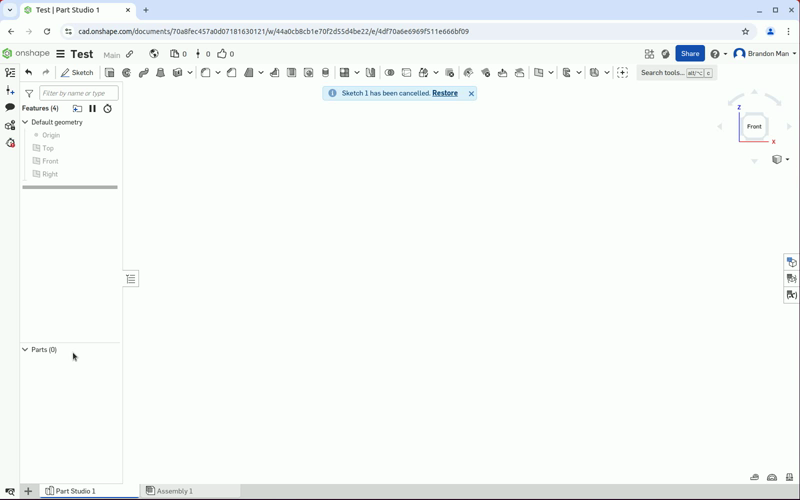
mouse_move(73, 352)
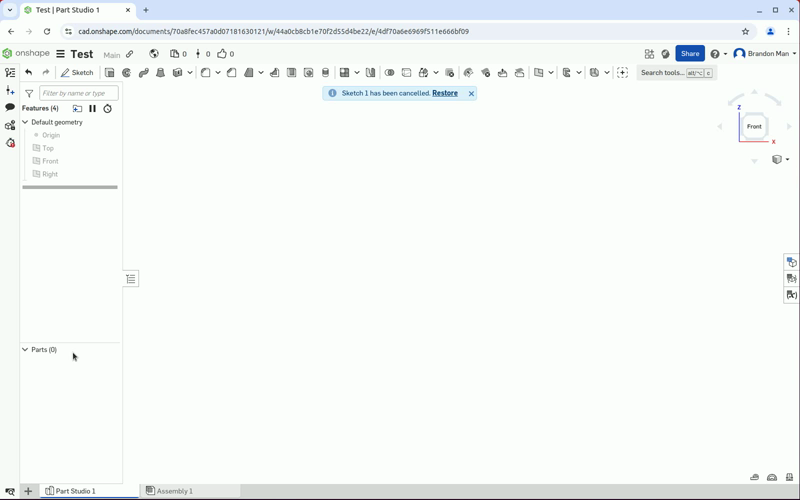
key(shift+y)
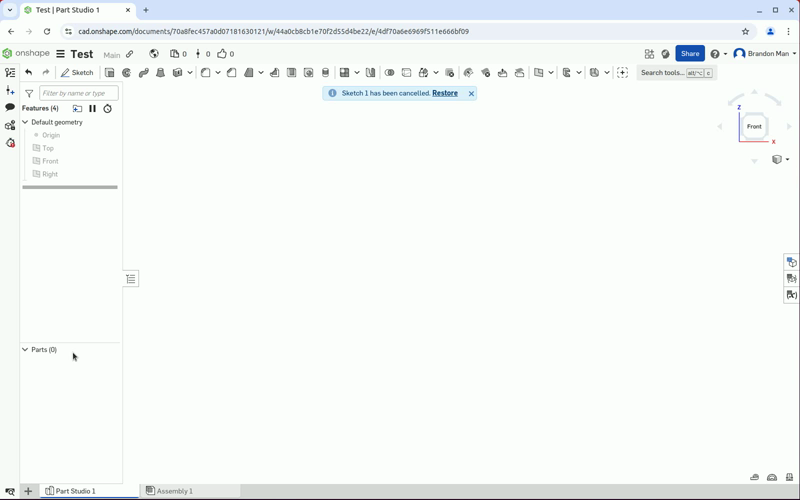
key(shift+s)
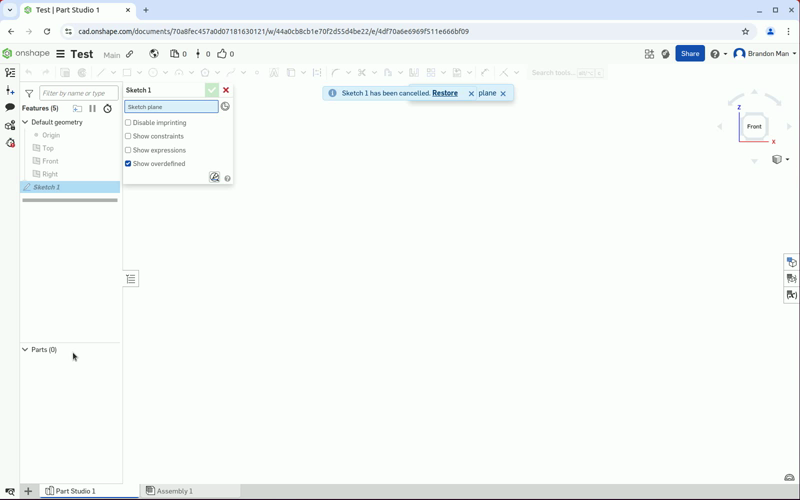
mouse_move(73, 163)
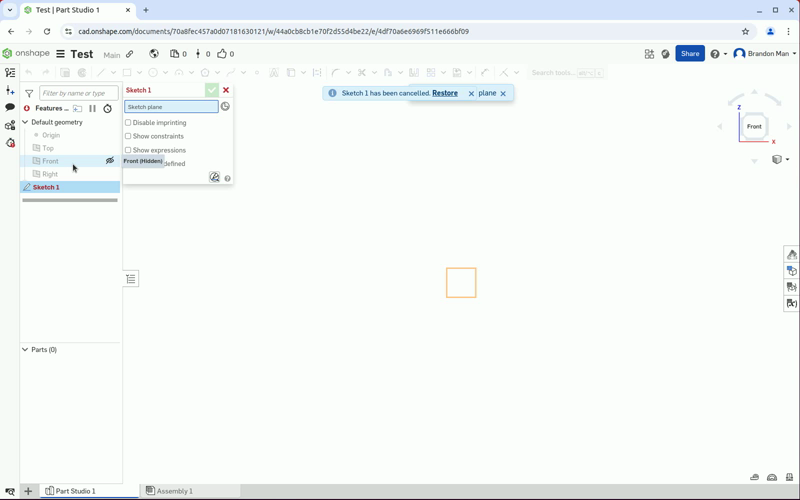
click(73, 163)
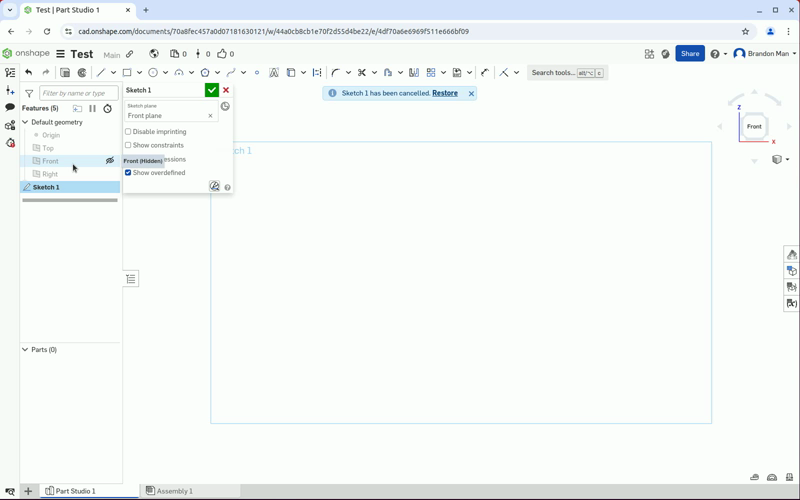
mouse_move(73, 352)
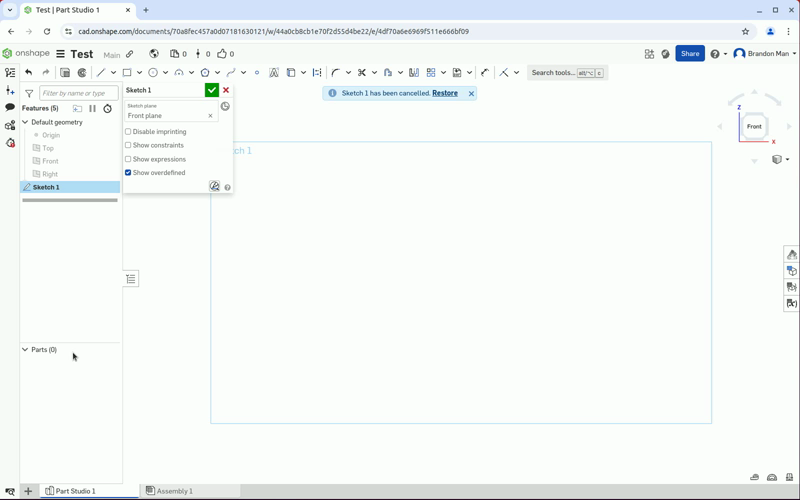
key(y)
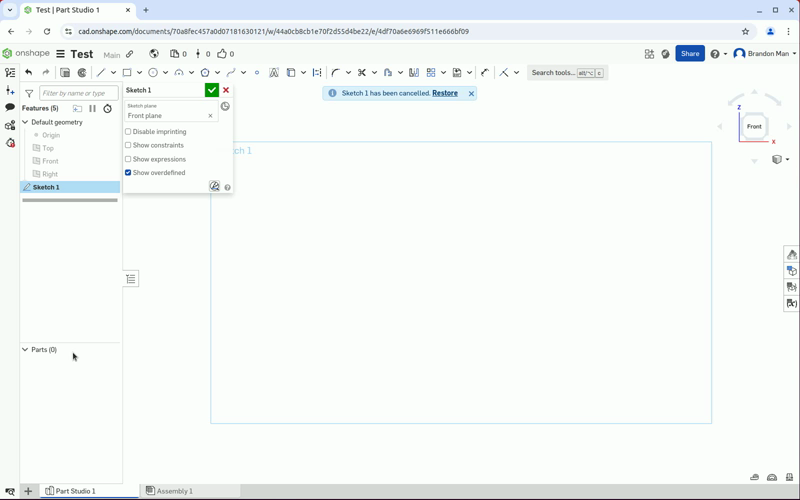
key(l)
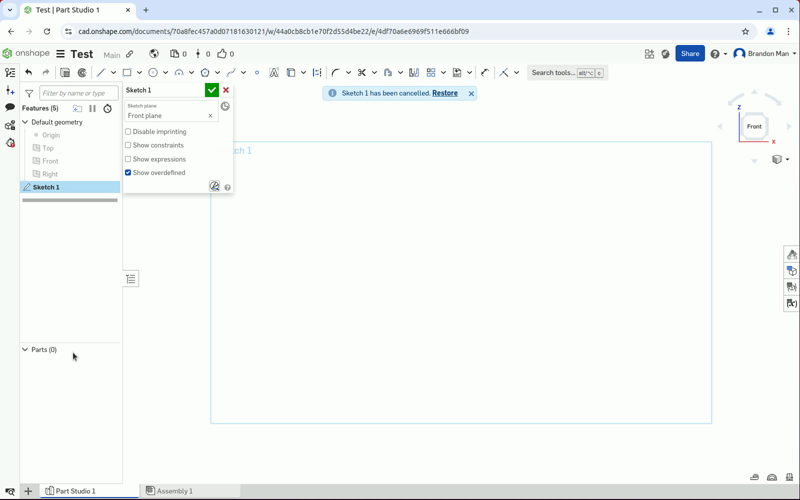
key_down(shift)
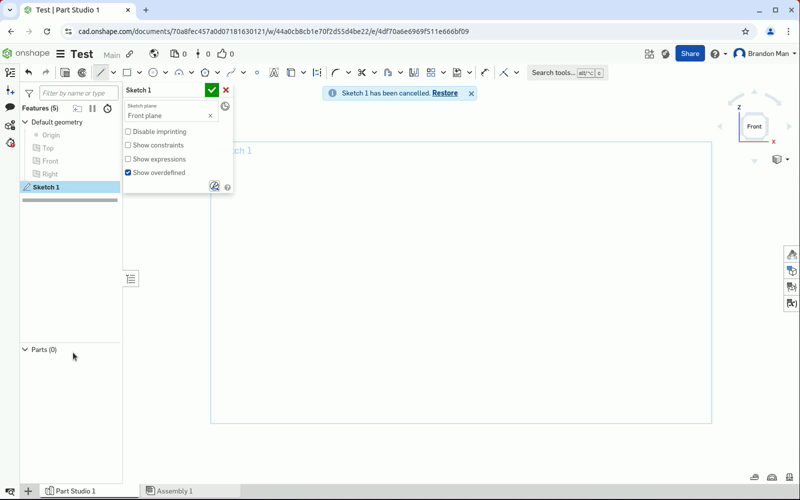
mouse_move(401, 282)
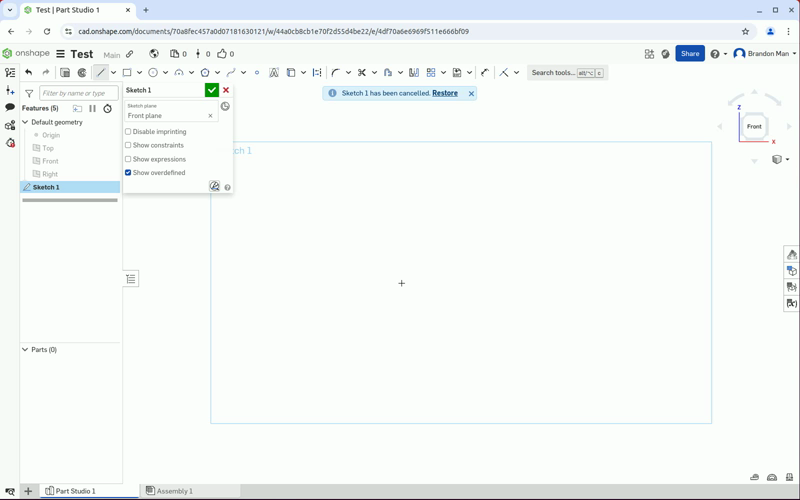
click(401, 282)
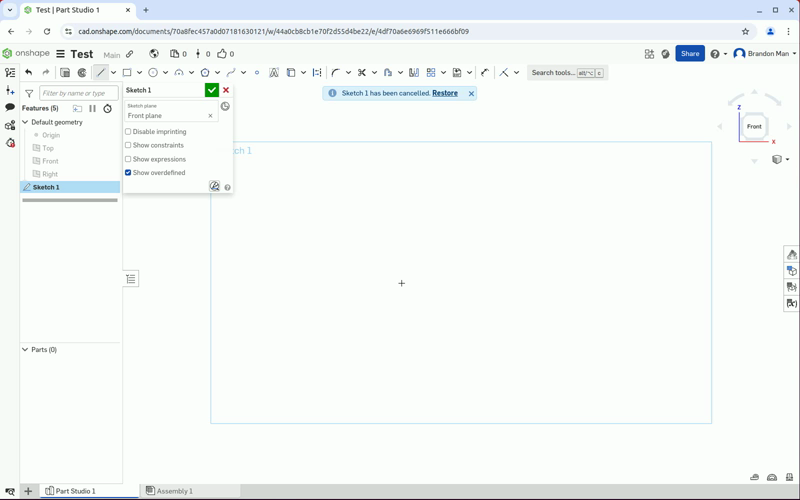
key_up(shift)
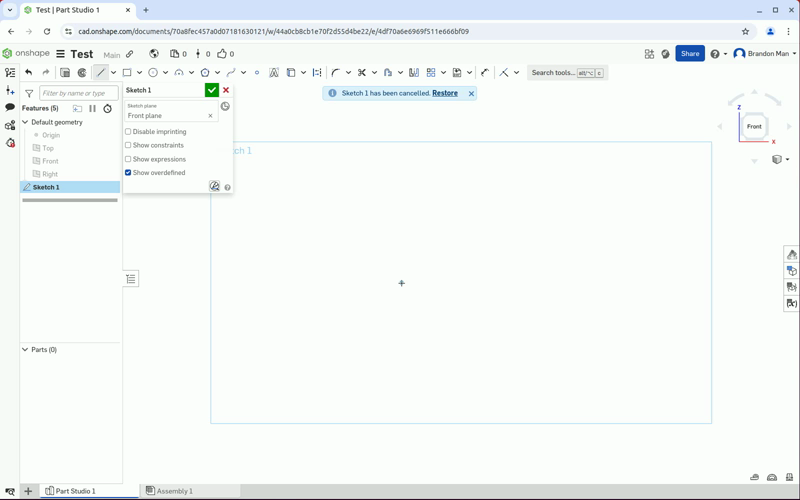
key_down(shift)
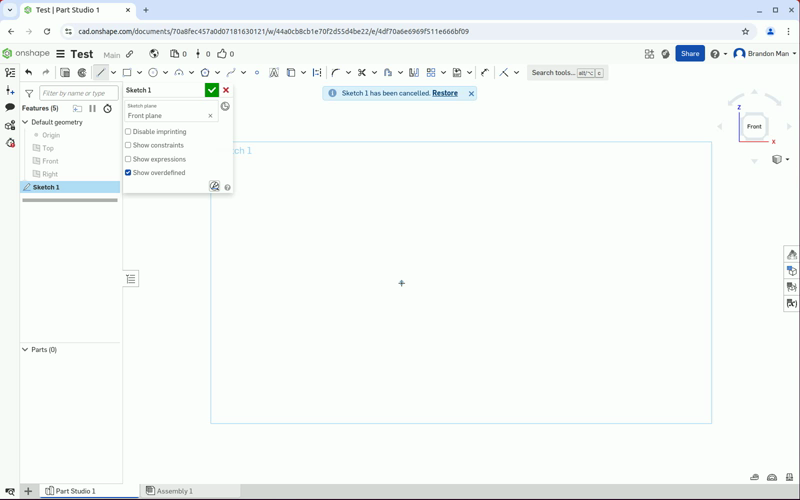
mouse_move(431, 282)
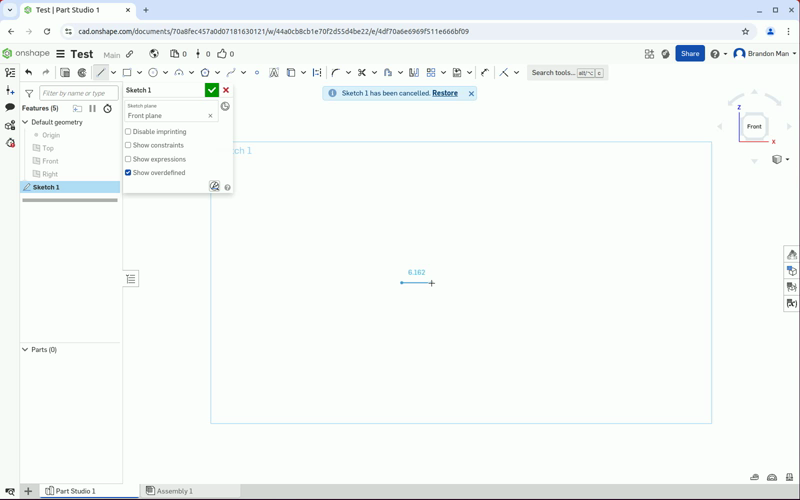
mouse_move(440, 282)
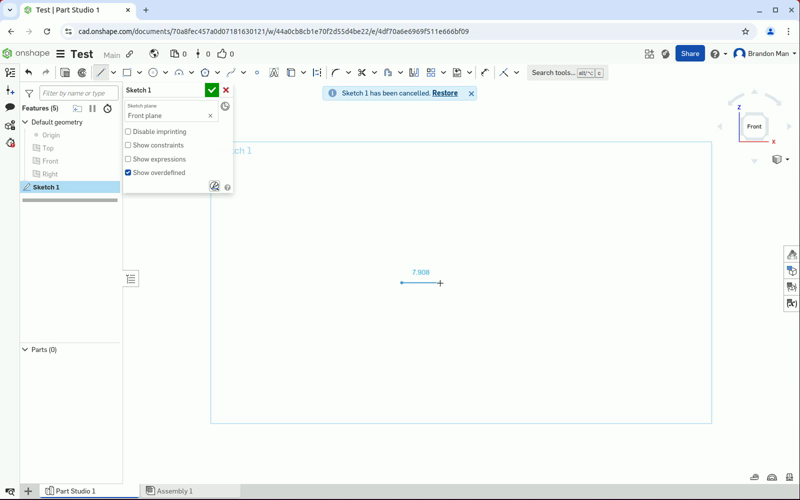
click(440, 282)
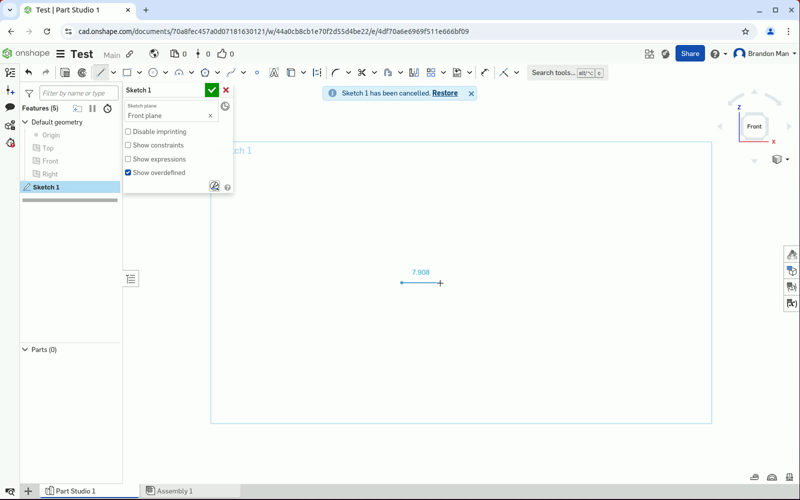
key_up(shift)
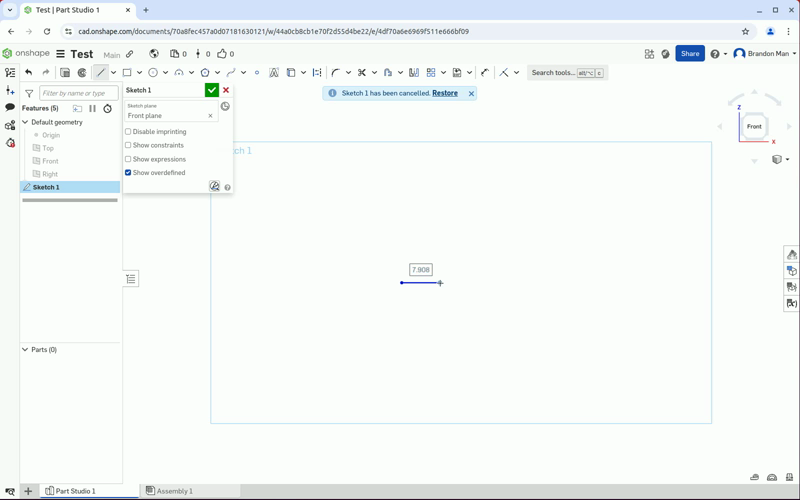
key_down(shift)
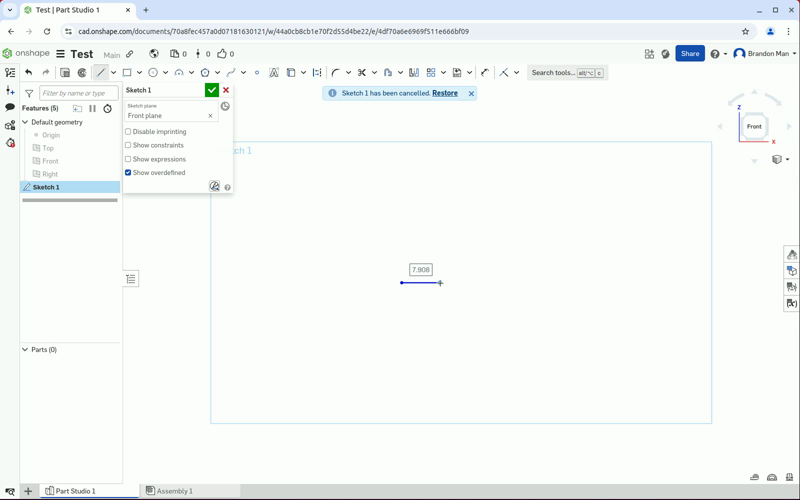
mouse_move(470, 282)
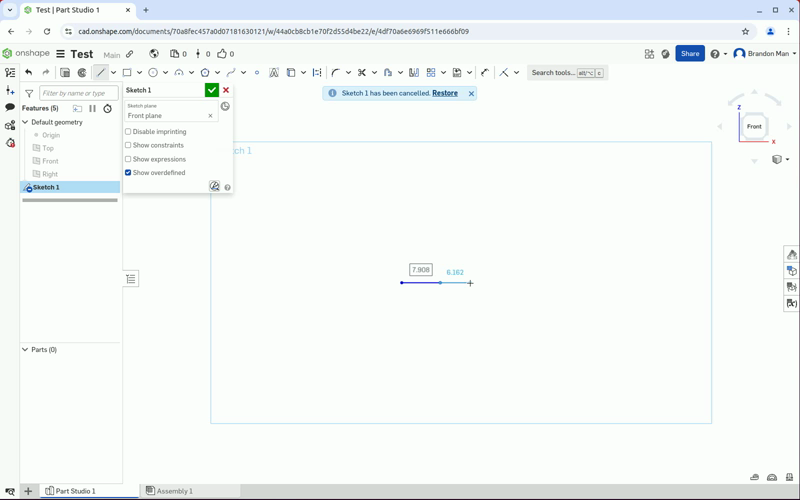
mouse_move(440, 240)
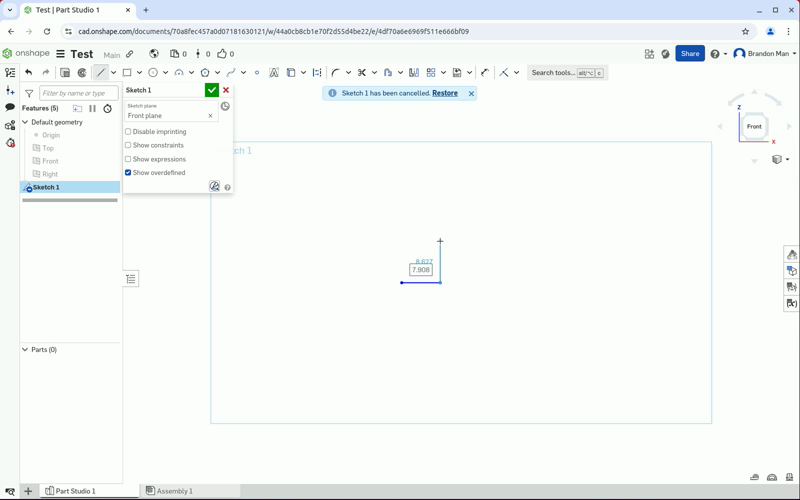
click(440, 240)
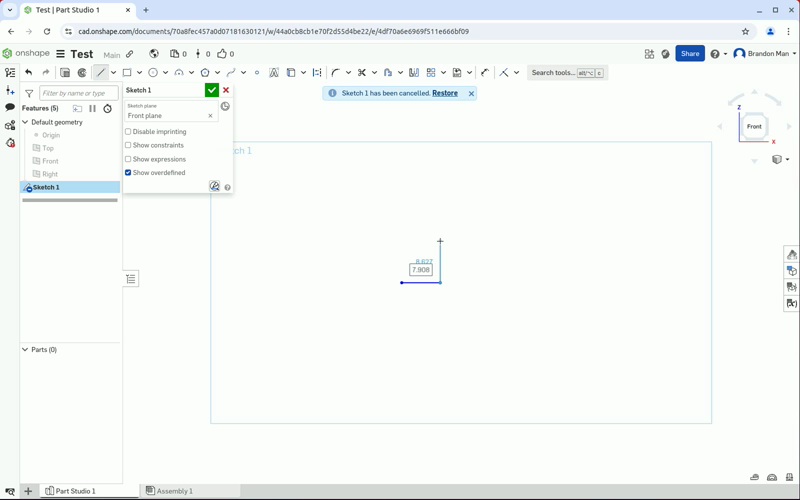
key_up(shift)
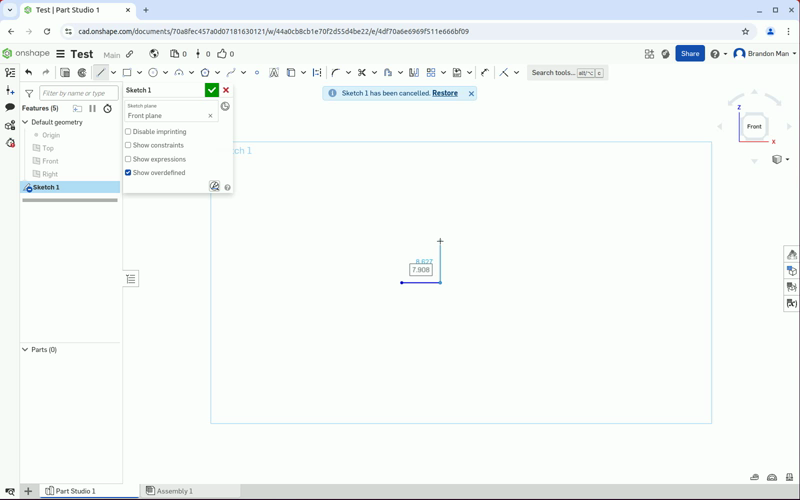
key_down(shift)
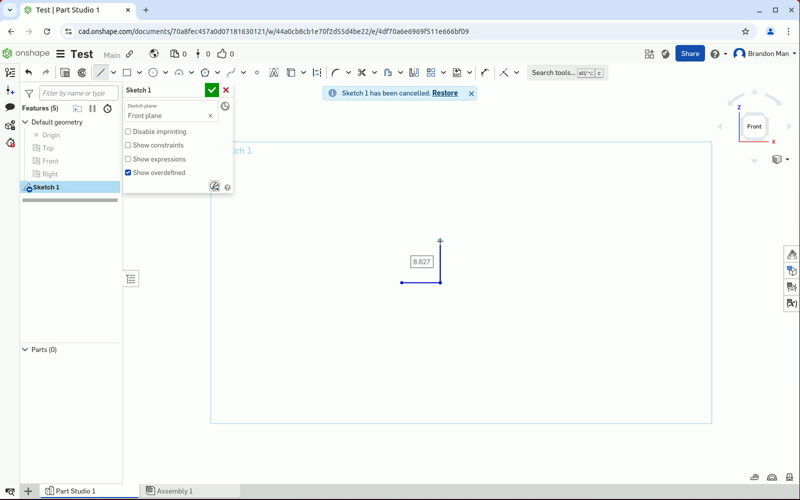
mouse_move(470, 240)
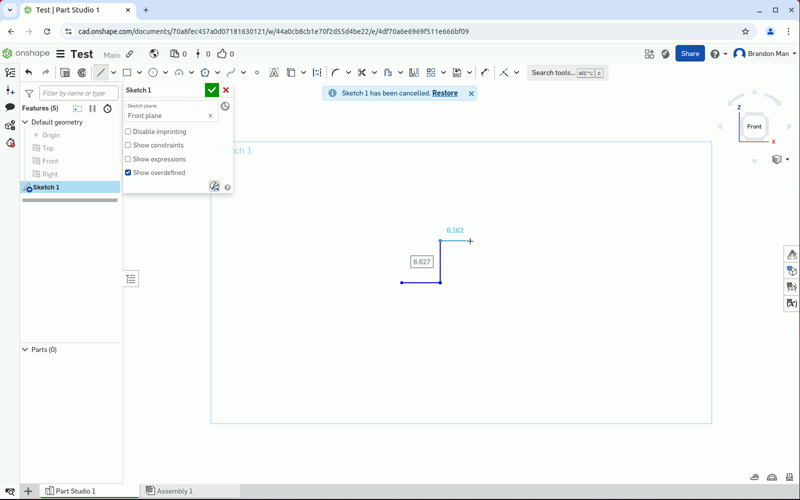
mouse_move(401, 229)
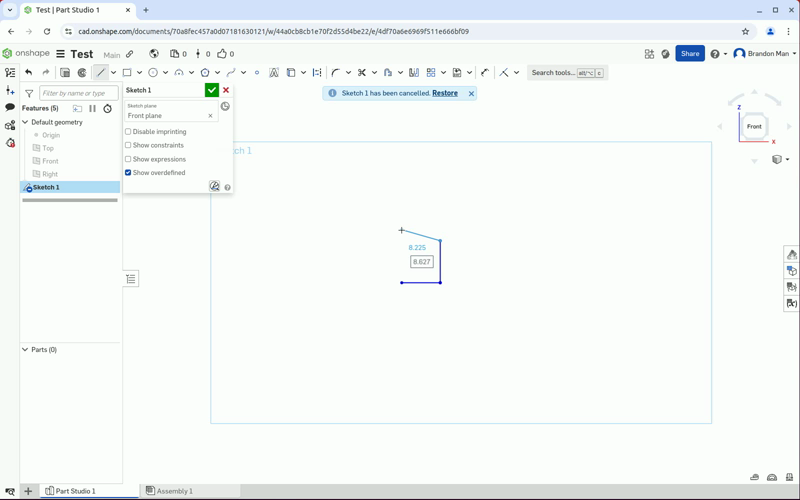
click(401, 229)
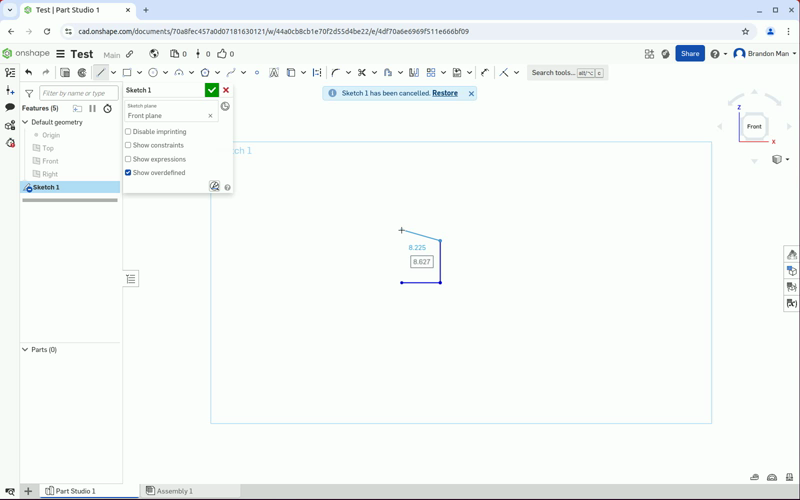
key_up(shift)
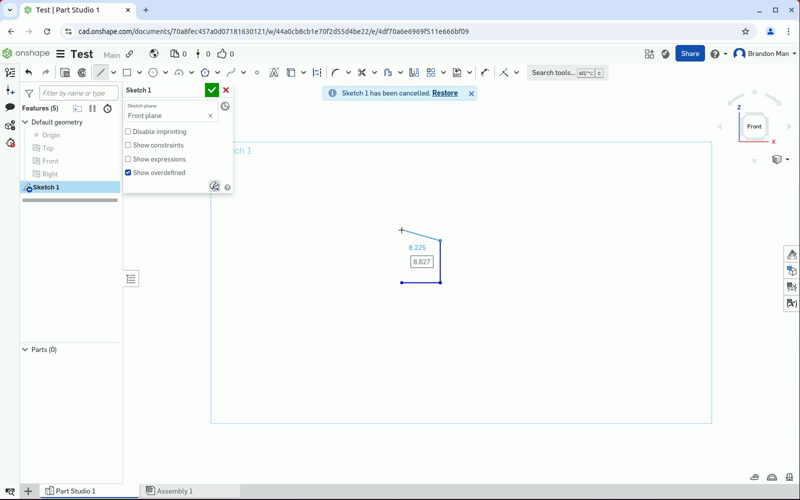
mouse_move(431, 229)
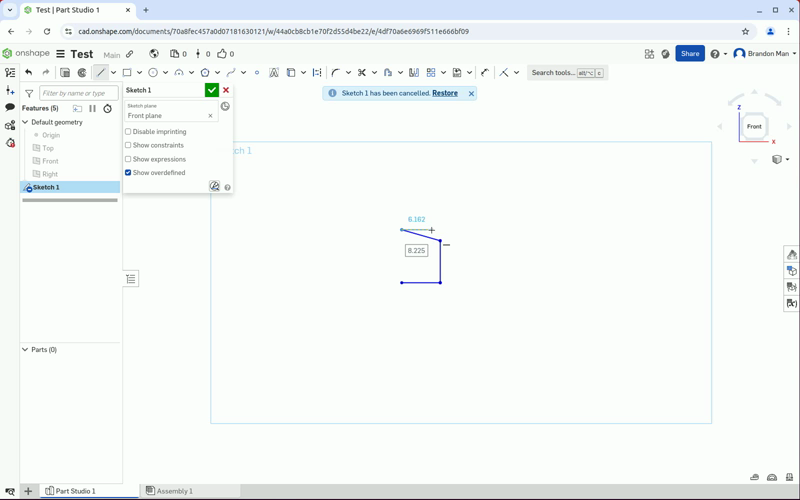
key_down(shift)
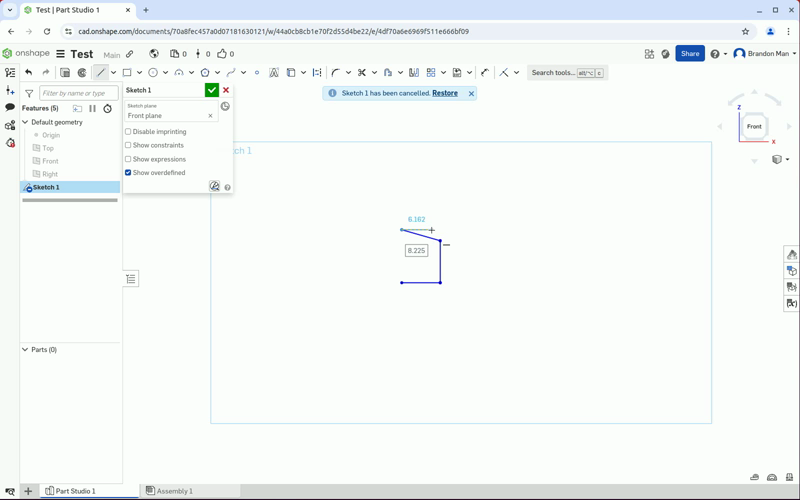
mouse_move(401, 282)
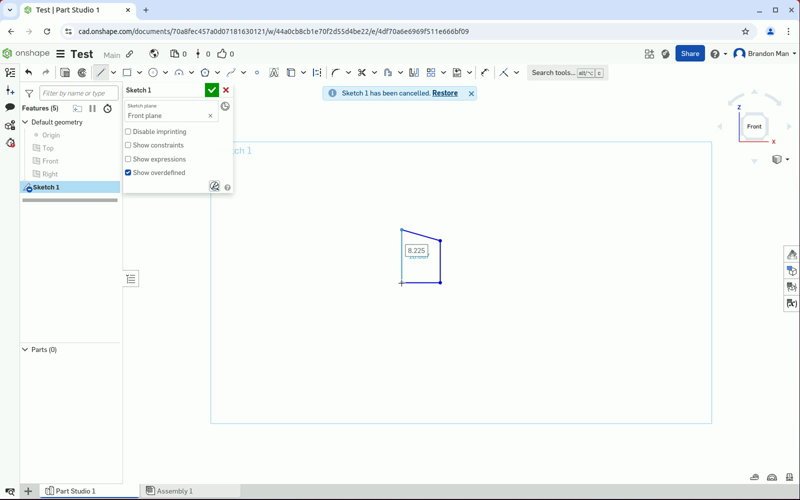
key_up(shift)
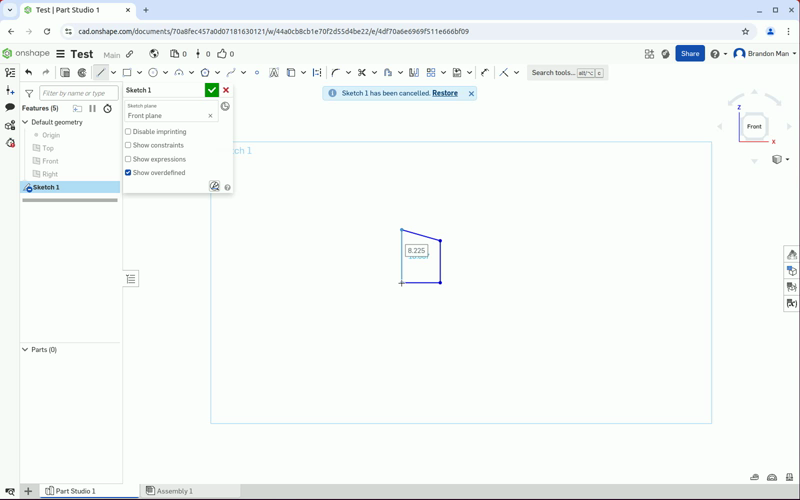
click(401, 282)
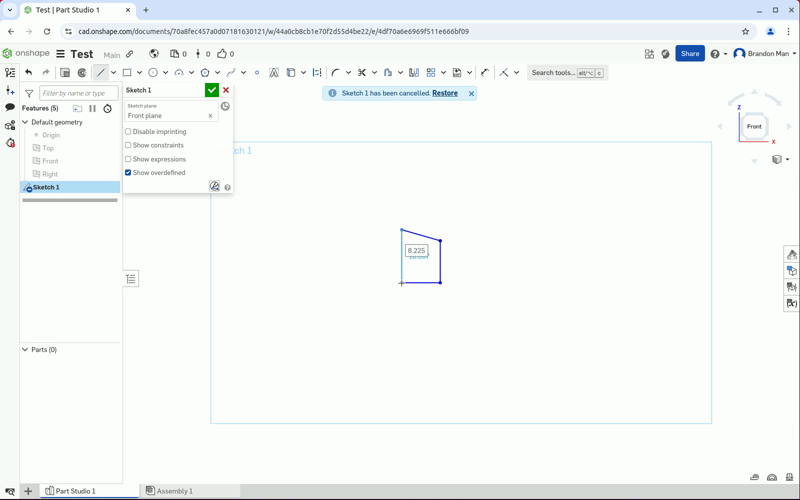
key(esc)
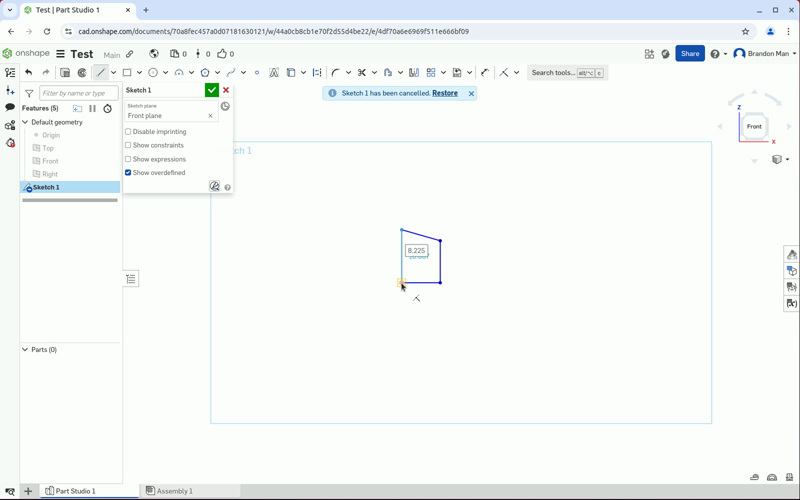
mouse_move(404, 278)
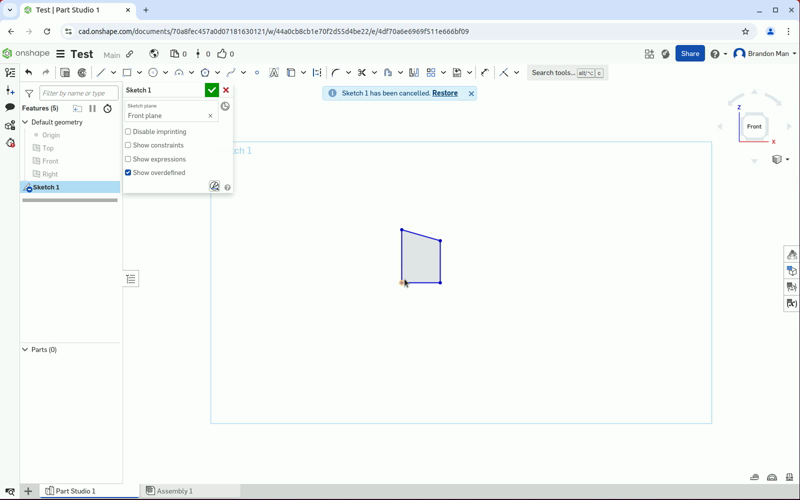
click(404, 278)
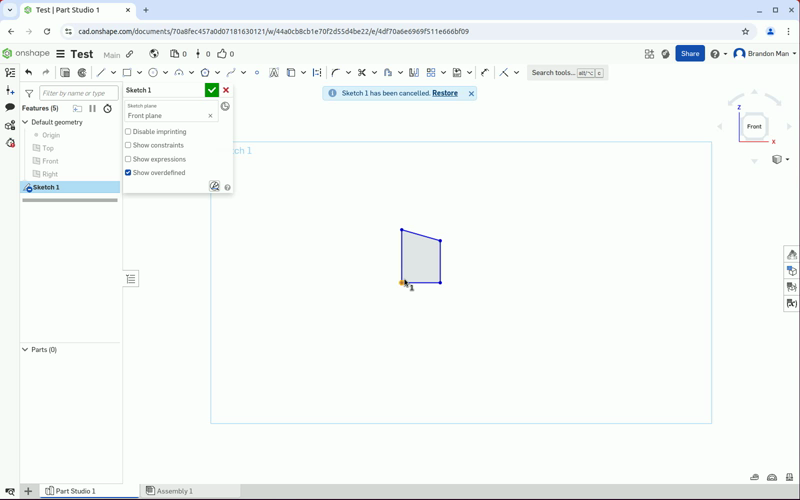
mouse_move(73, 352)
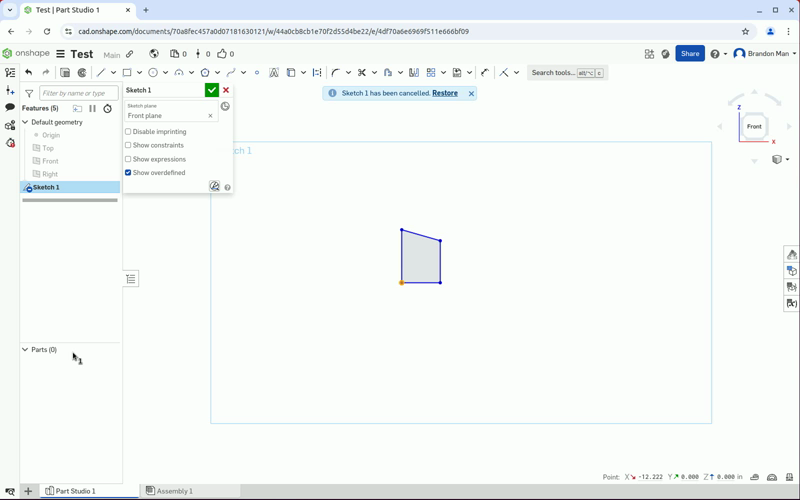
key(shift+y)
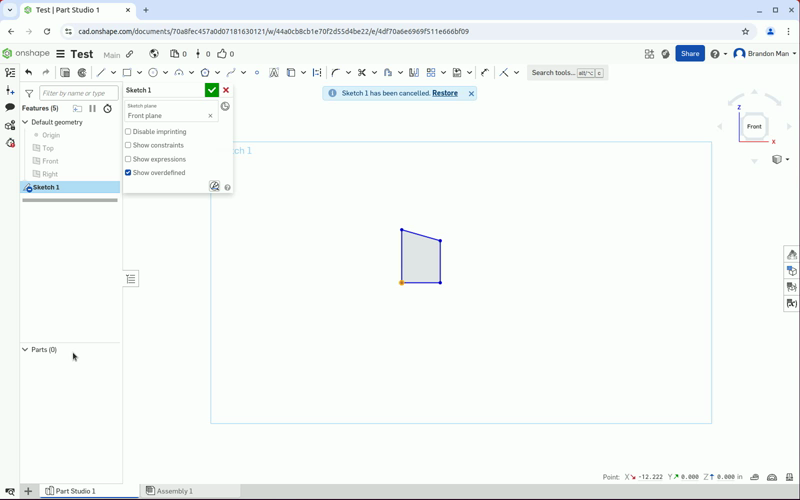
key(shift+e)
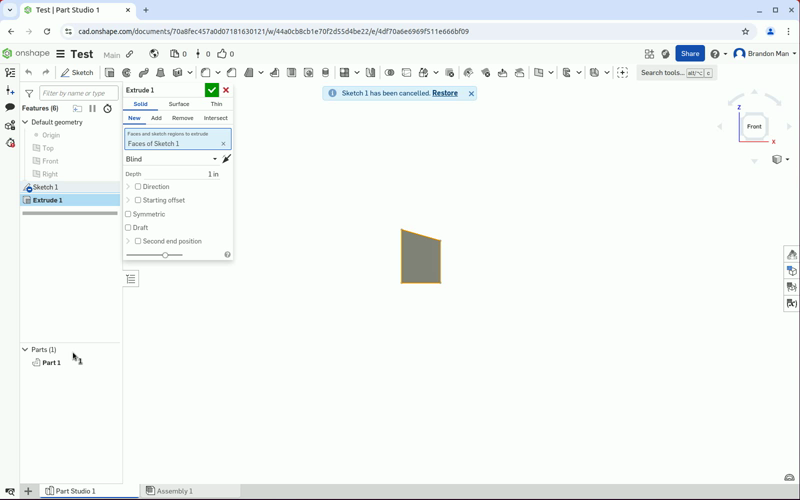
mouse_move(143, 106)
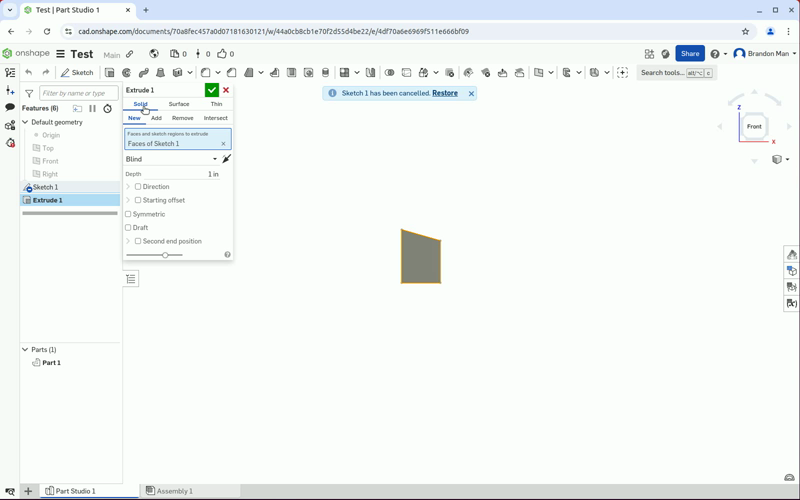
click(143, 106)
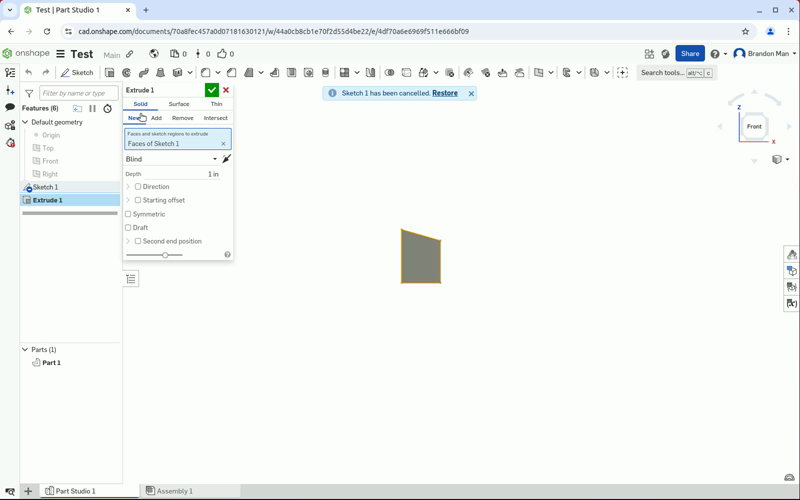
mouse_move(137, 120)
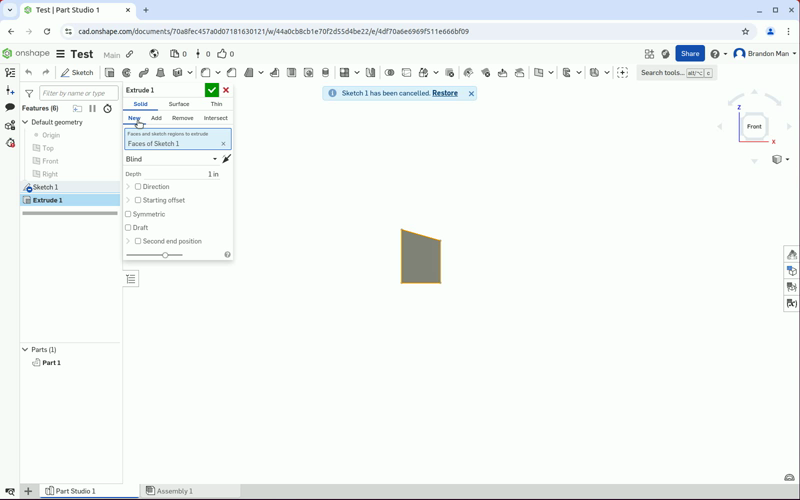
click(137, 120)
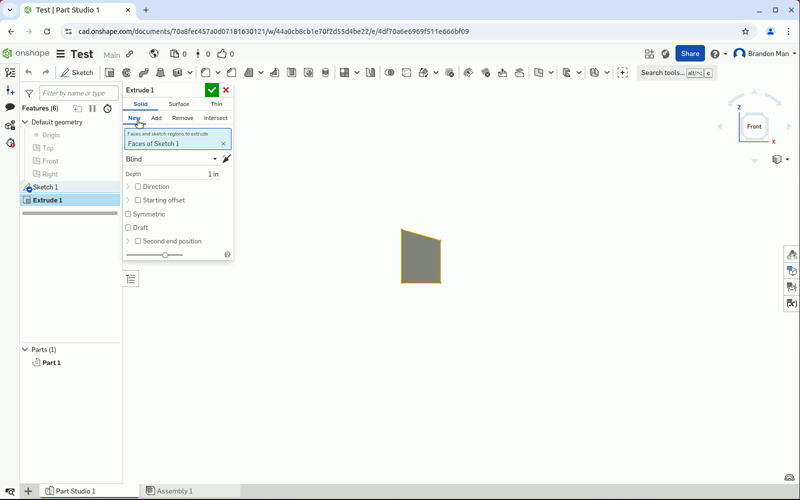
key(tab, 4)
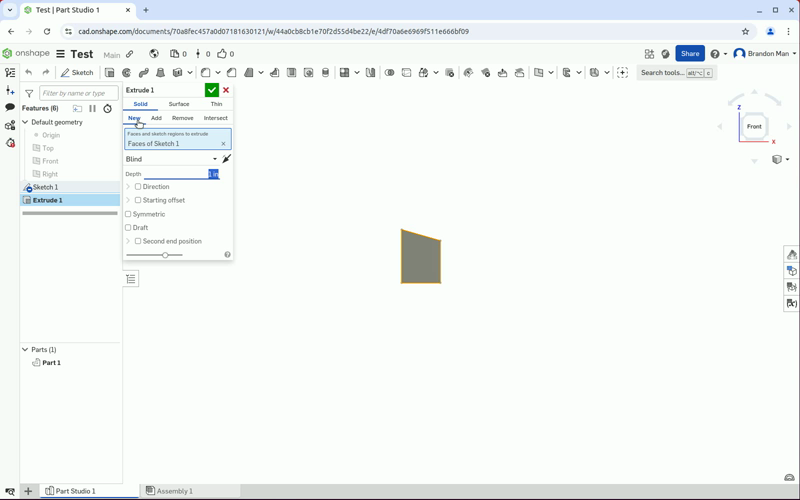
text(8.425)
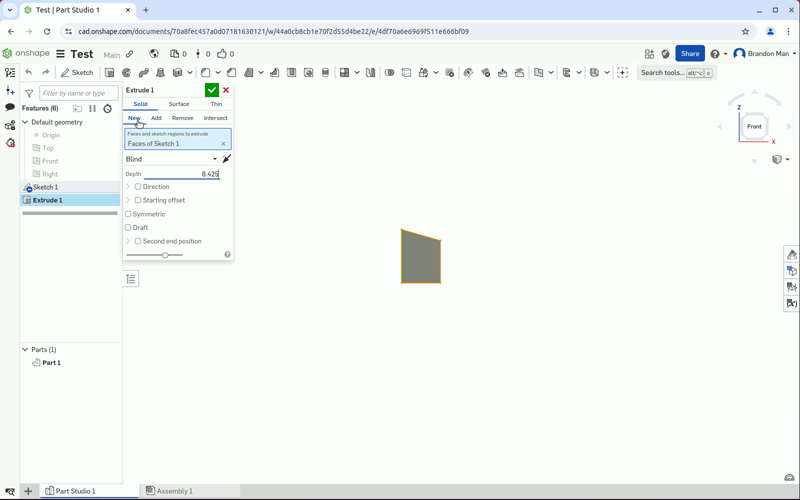
key(enter)
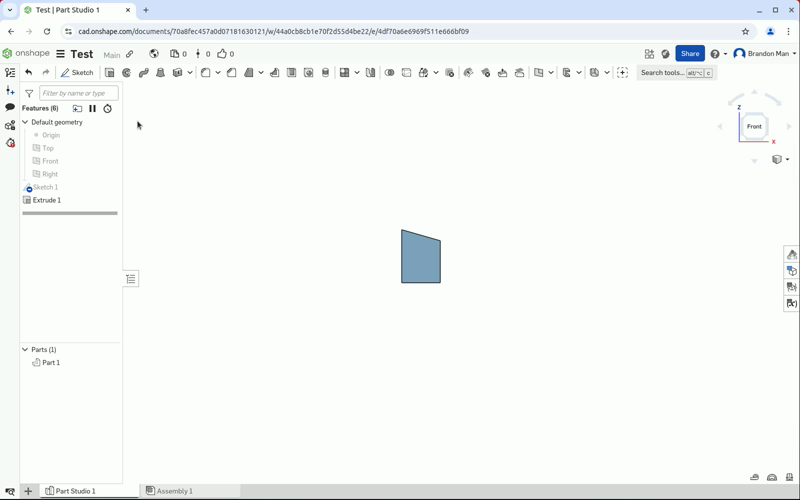
key(shift+h)
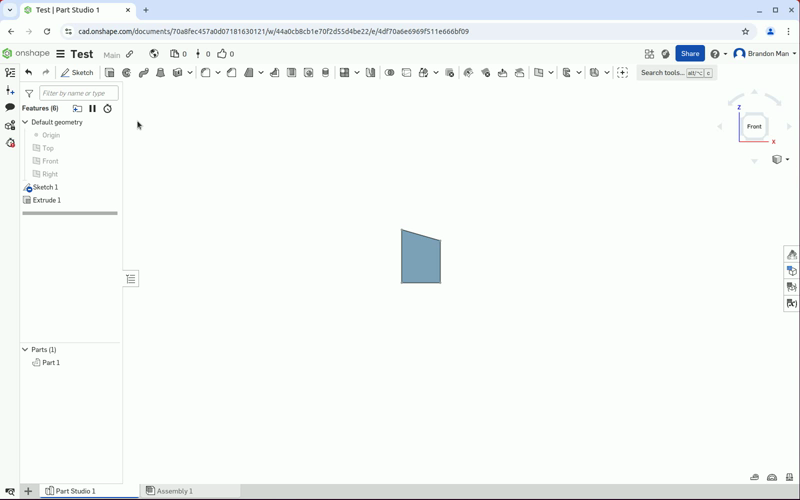
key(shift+h)
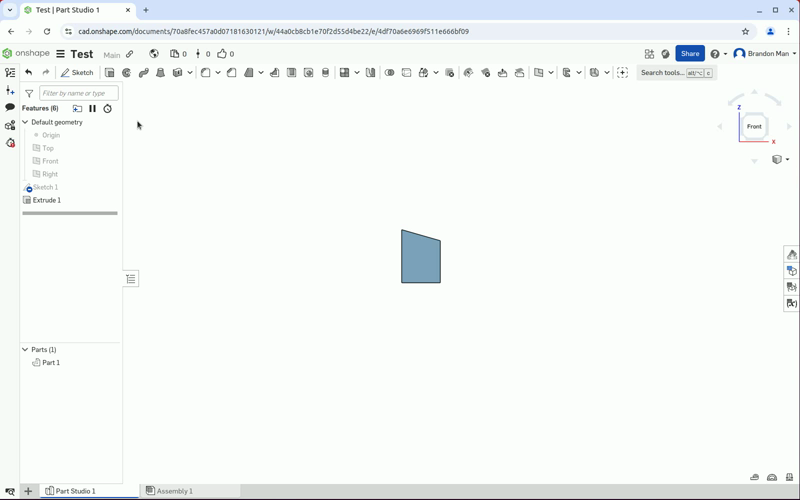
mouse_move(73, 189)
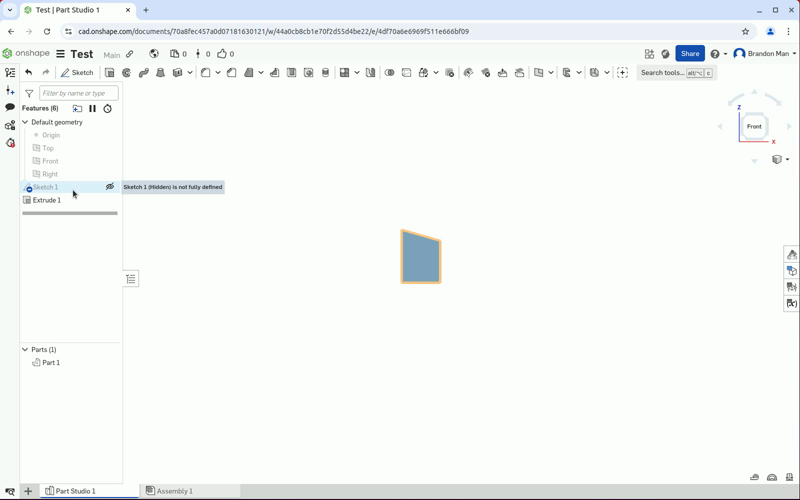
click(73, 189)
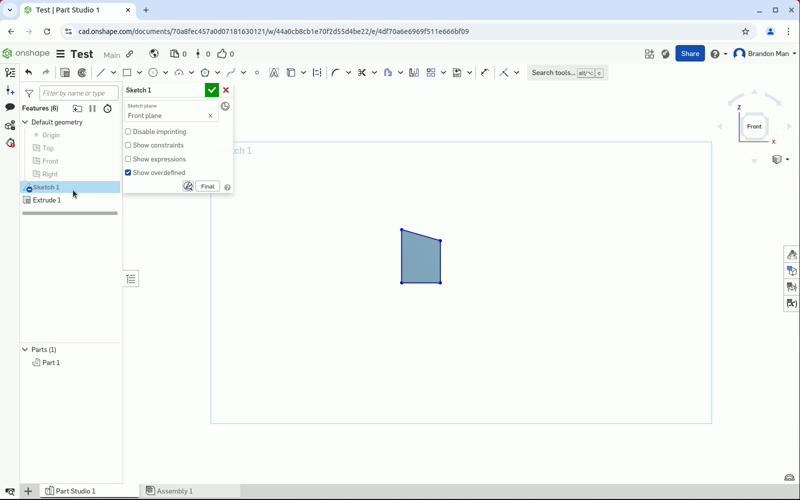
mouse_move(229, 92)
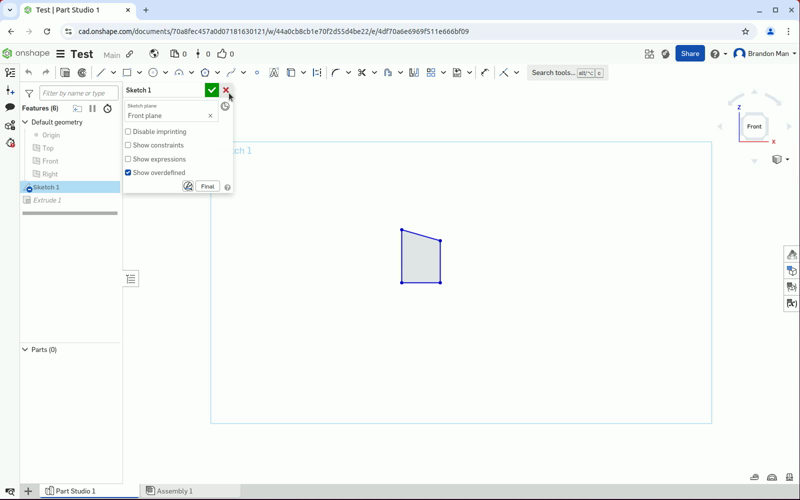
click(229, 92)
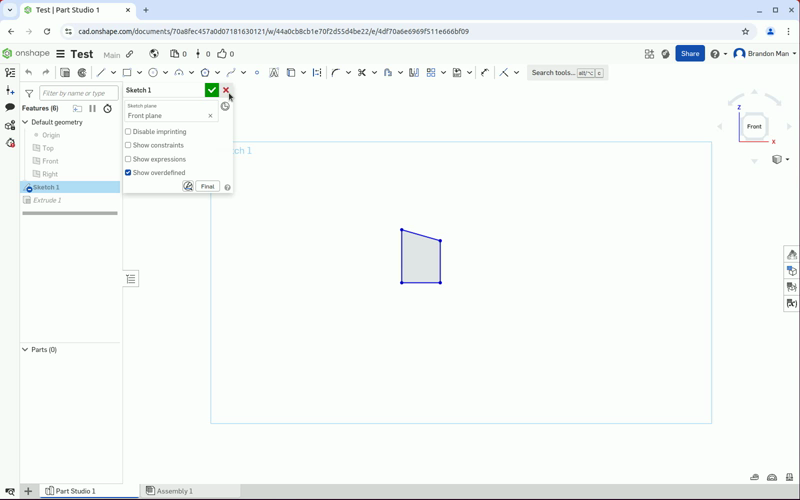
key(shift+s)
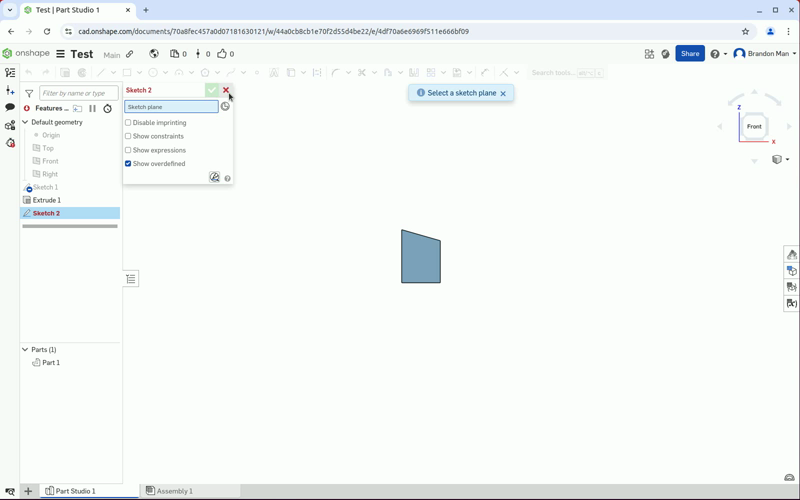
mouse_move(73, 163)
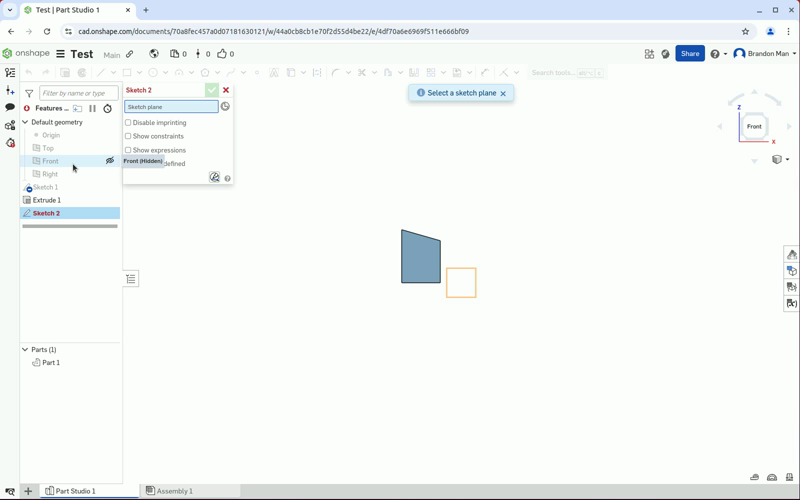
click(73, 163)
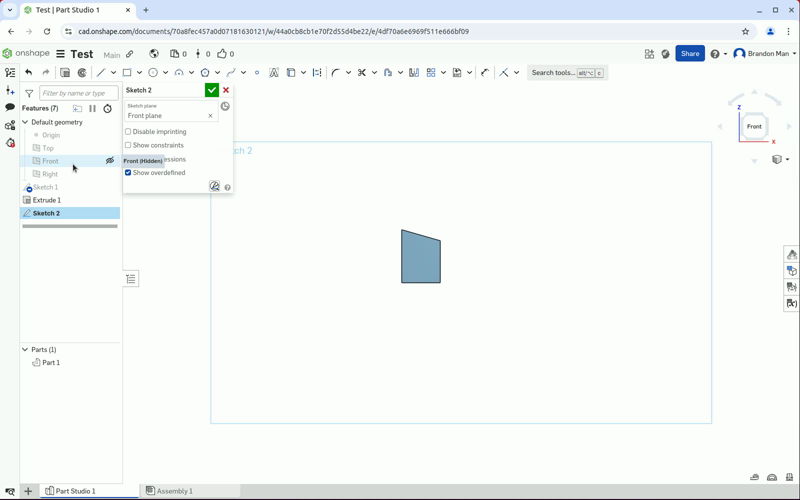
mouse_move(73, 352)
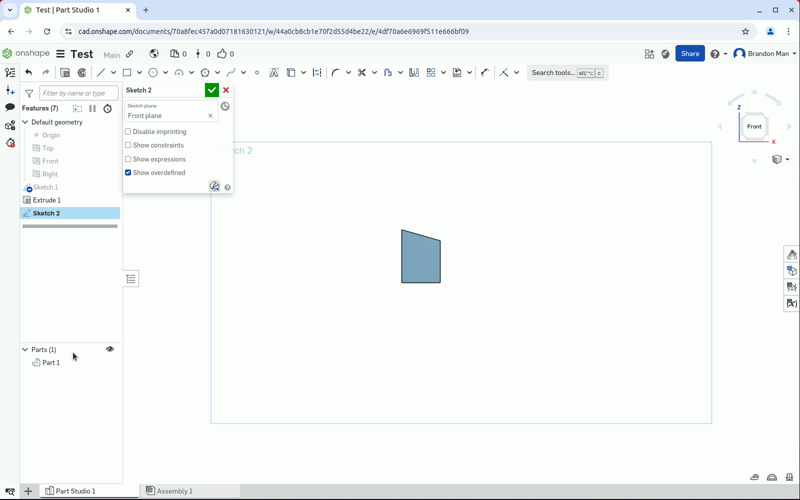
key(y)
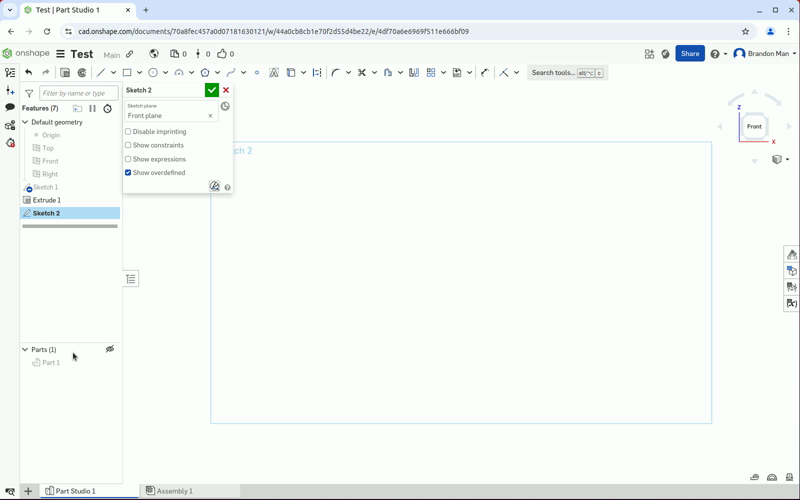
key(l)
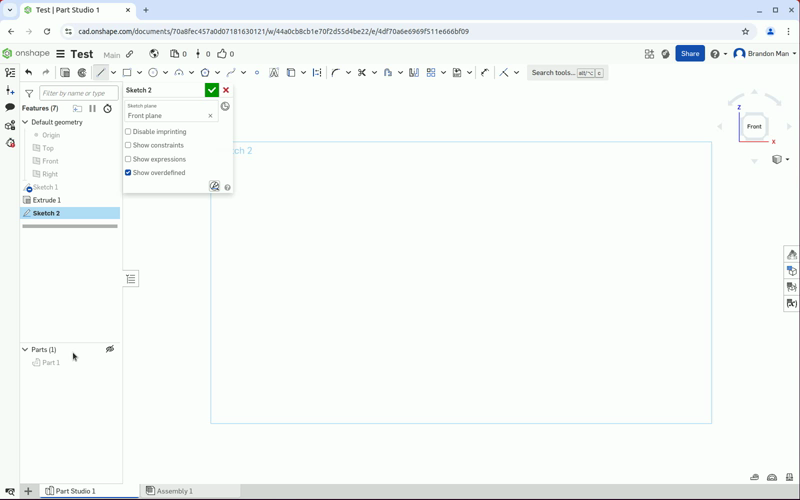
key_down(shift)
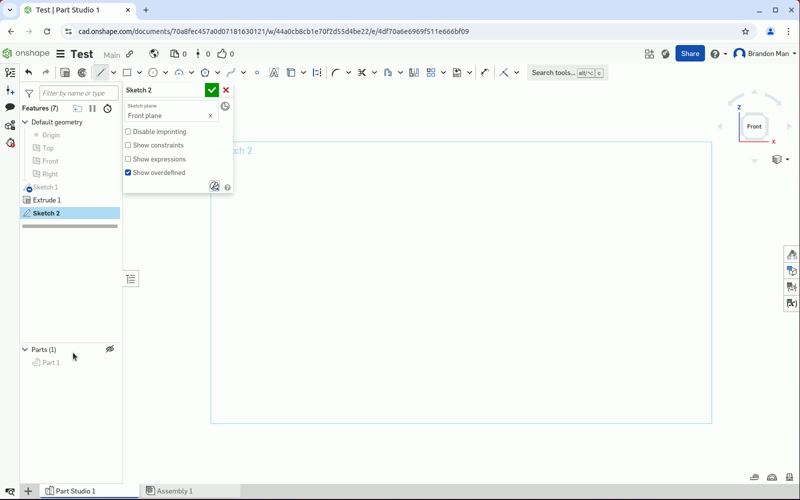
mouse_move(369, 282)
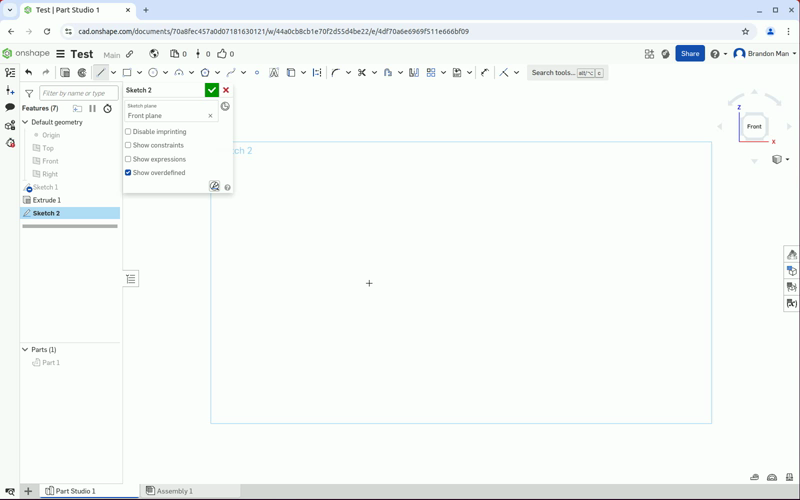
click(369, 282)
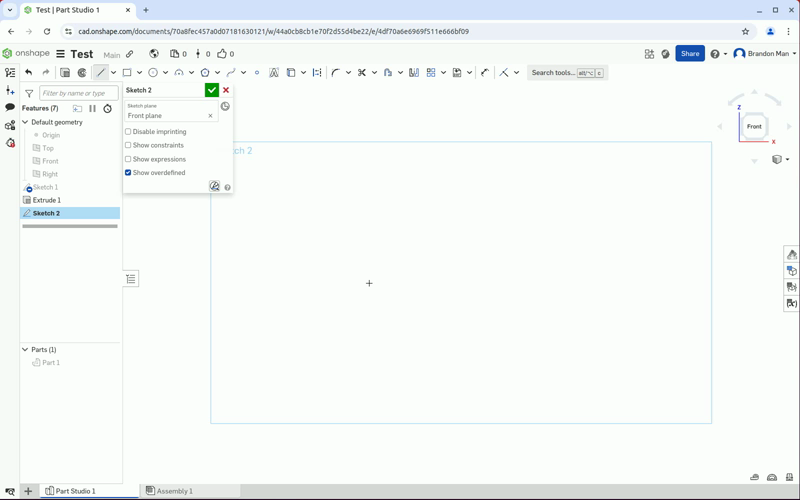
key_up(shift)
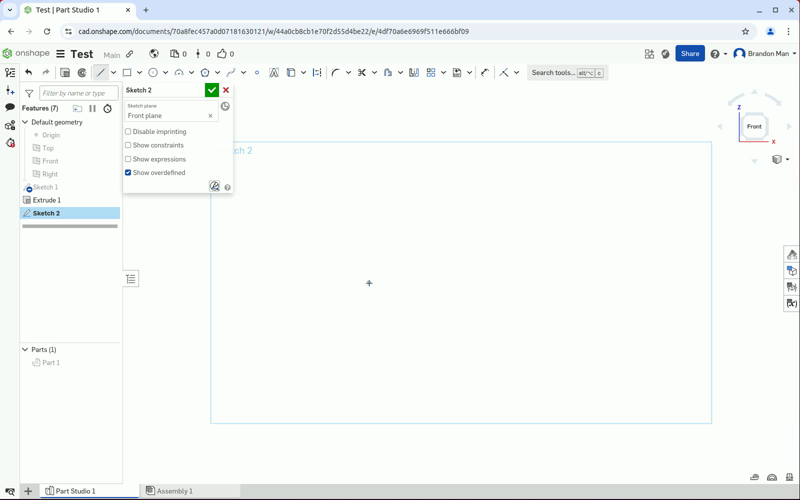
key_down(shift)
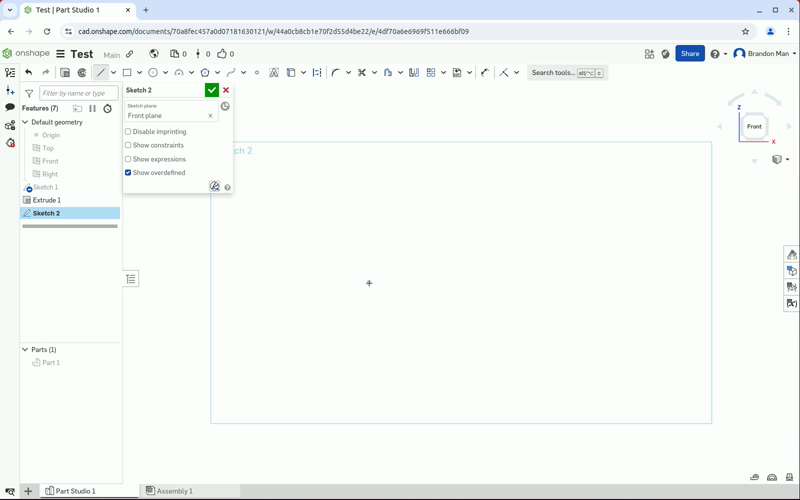
mouse_move(399, 282)
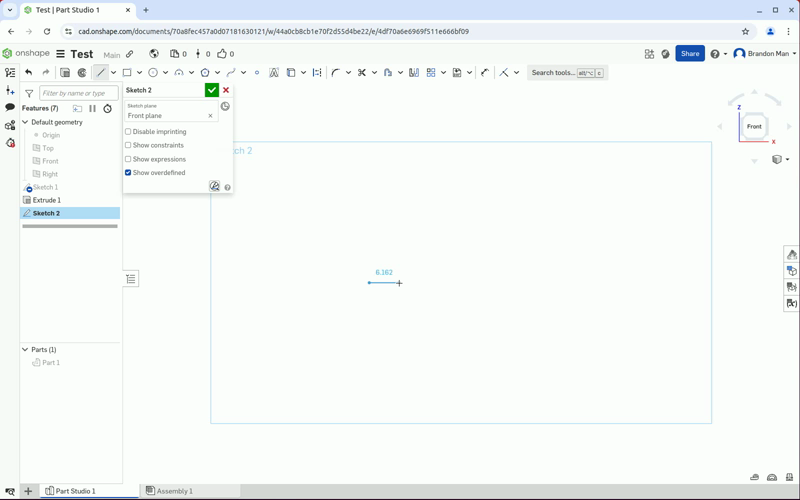
mouse_move(402, 282)
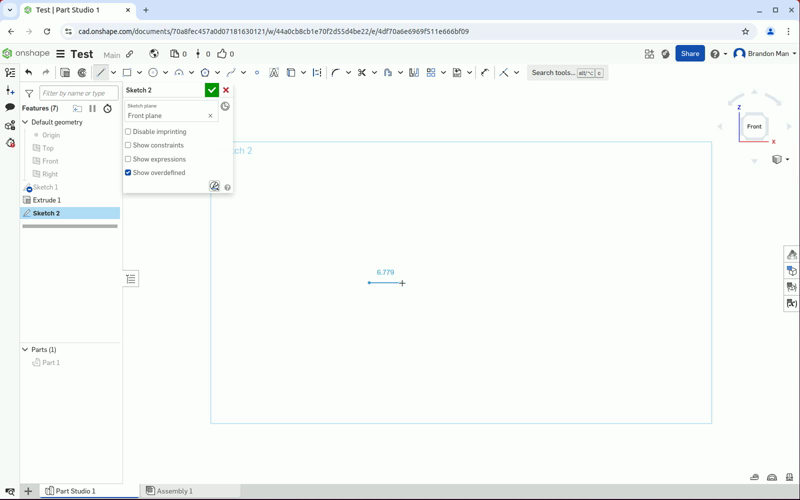
click(402, 282)
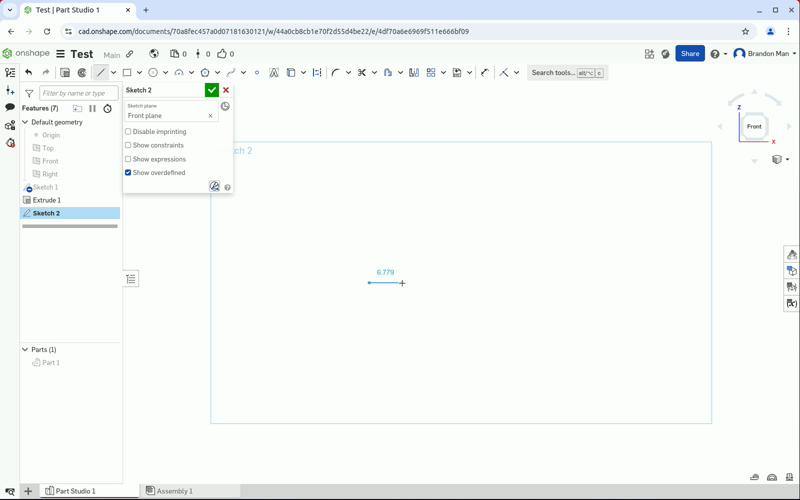
key_up(shift)
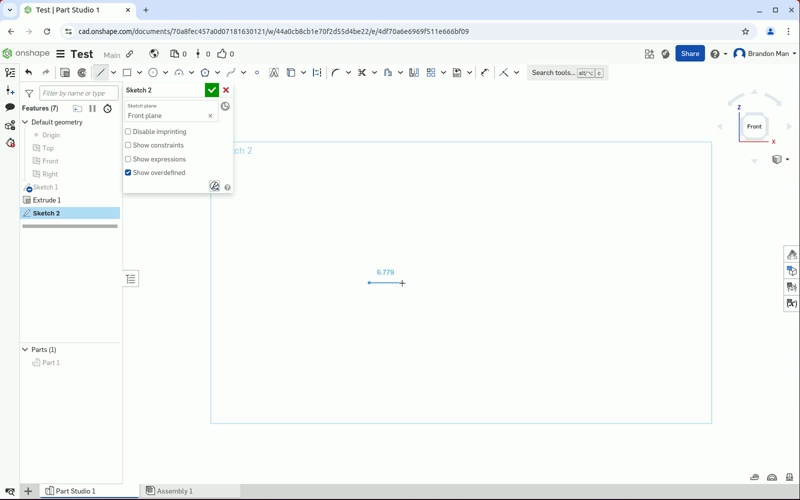
key_down(shift)
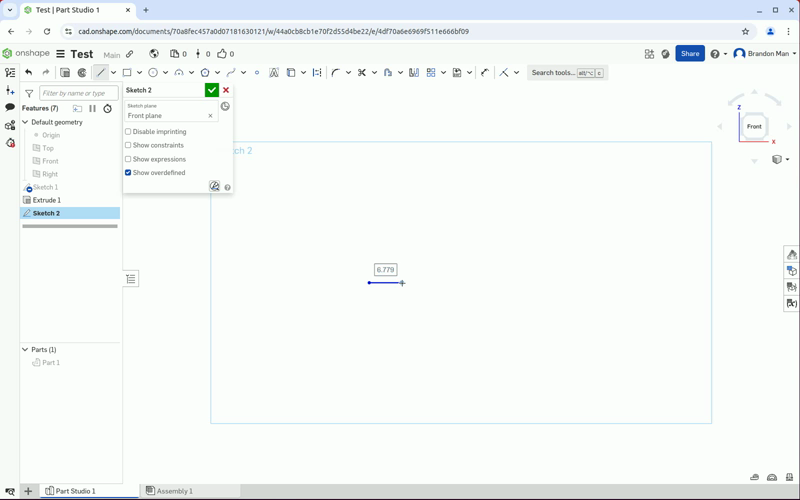
mouse_move(432, 282)
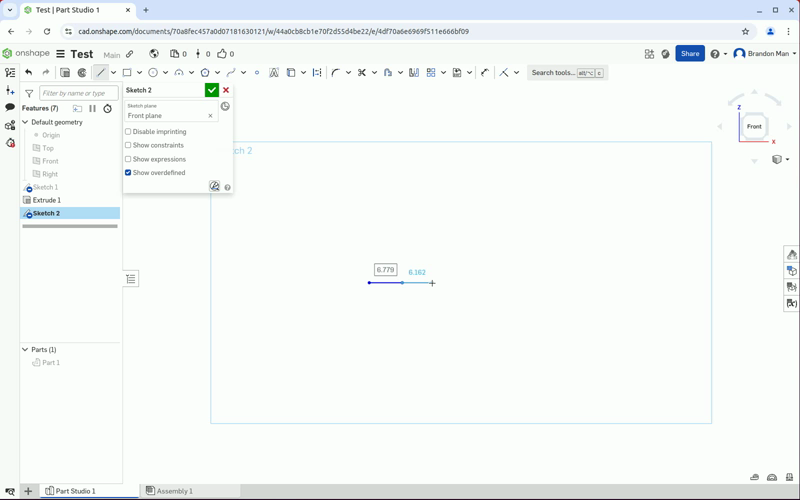
mouse_move(402, 230)
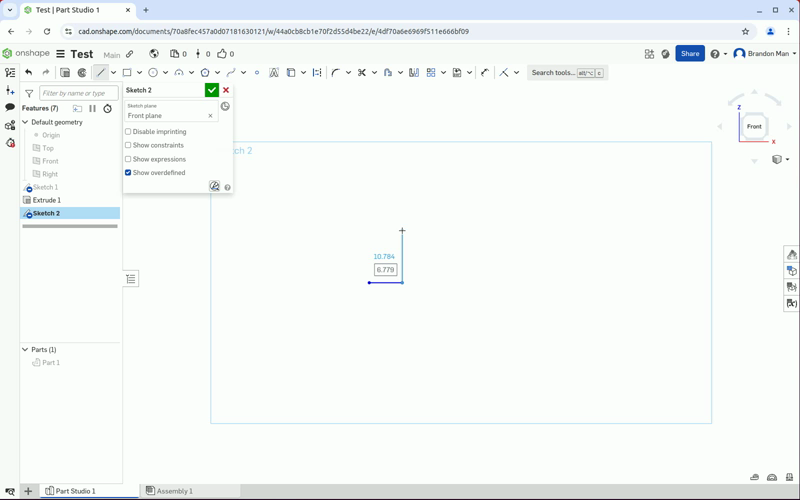
click(402, 230)
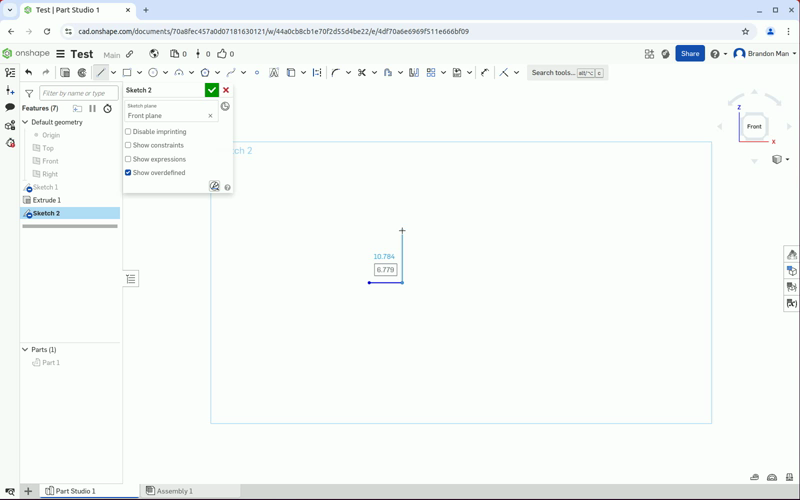
key_up(shift)
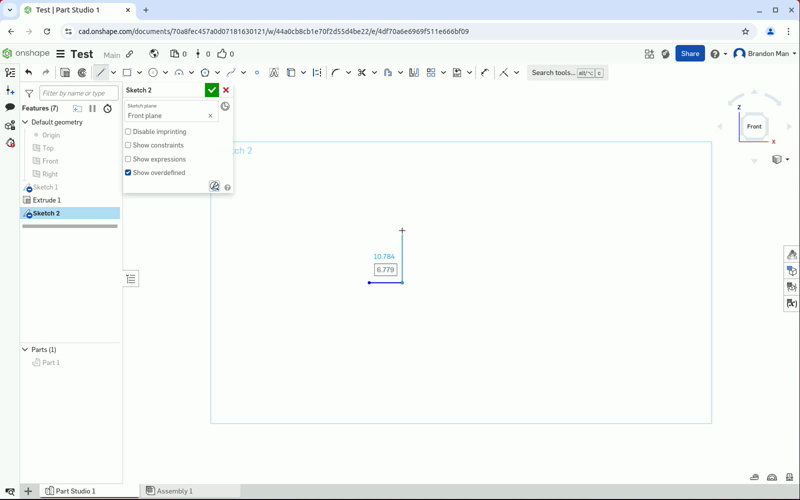
key_down(shift)
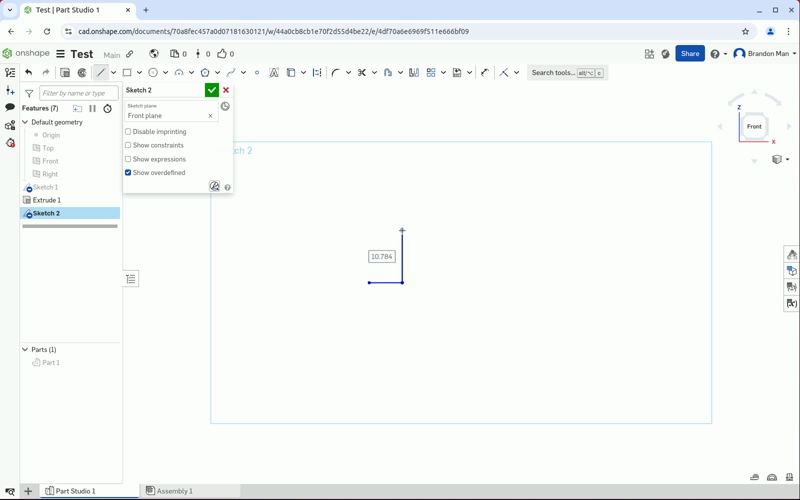
mouse_move(432, 230)
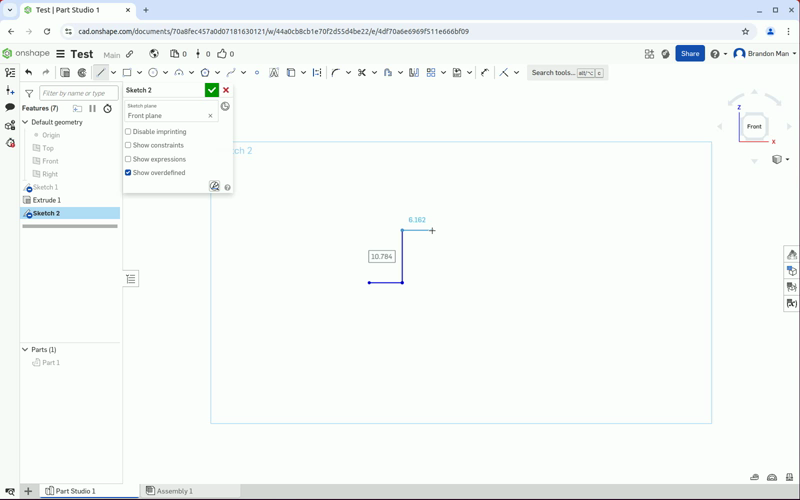
mouse_move(369, 220)
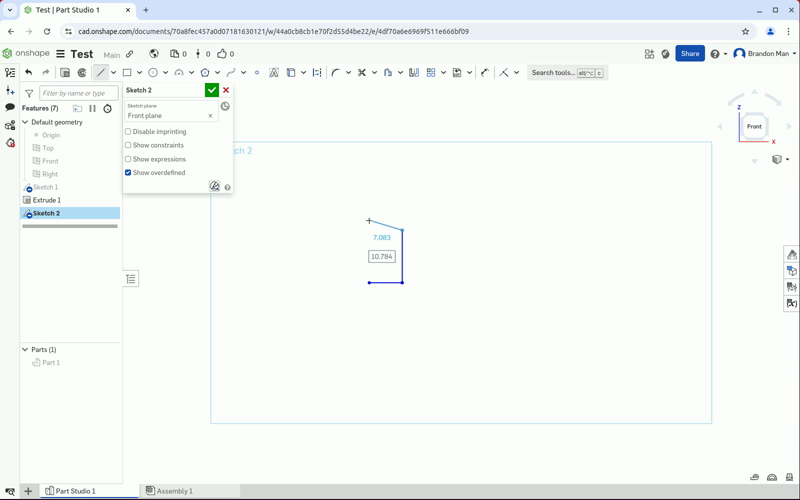
click(369, 220)
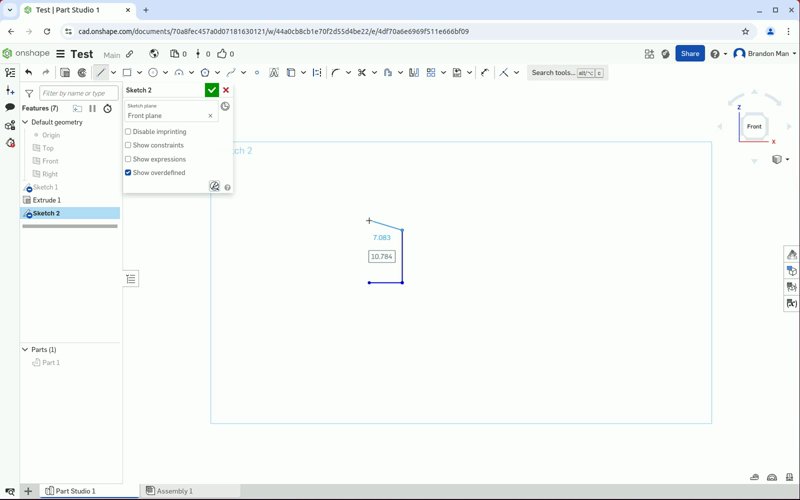
key_up(shift)
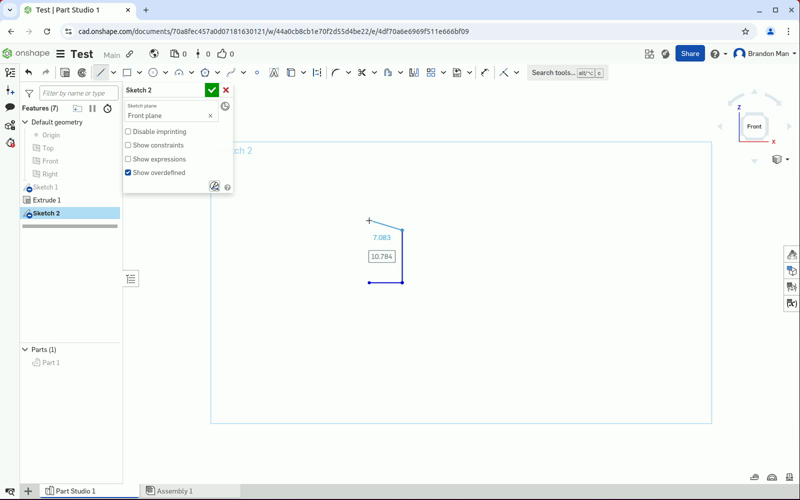
key_down(shift)
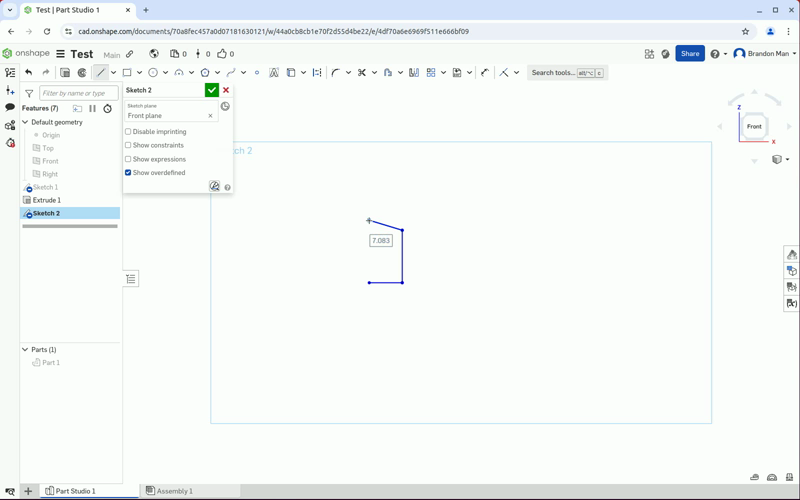
mouse_move(369, 282)
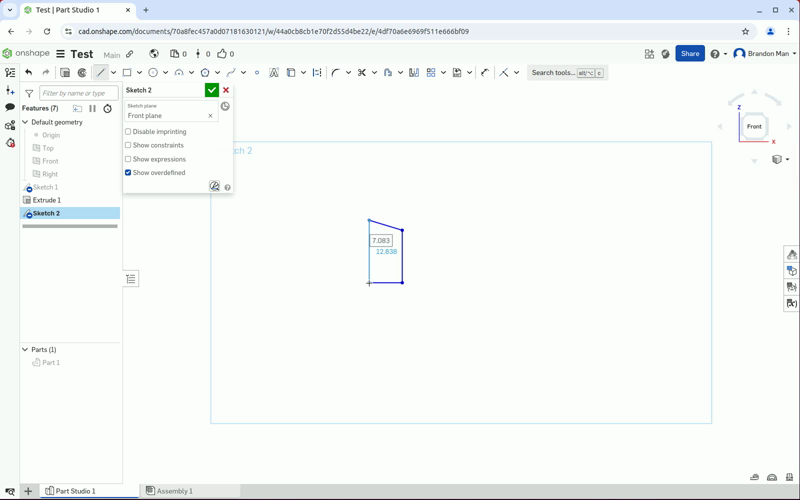
key_up(shift)
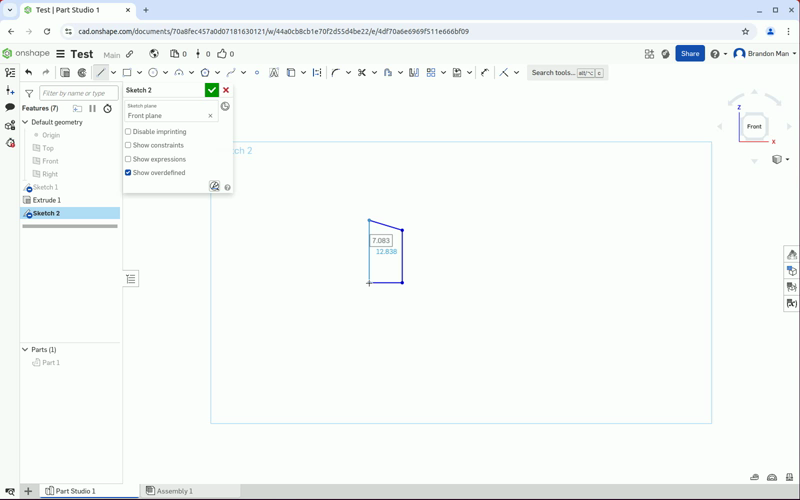
click(369, 282)
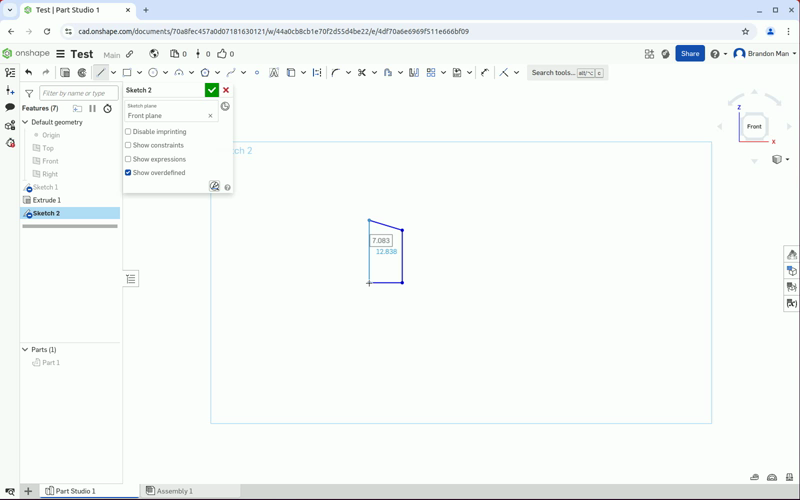
key(esc)
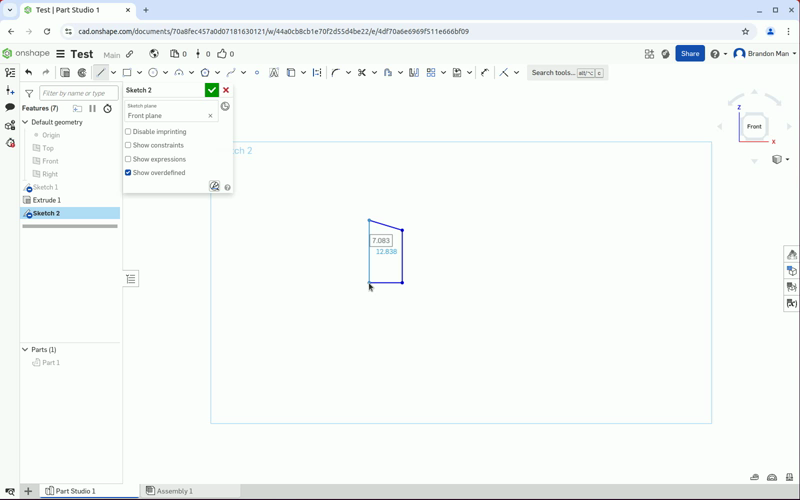
mouse_move(389, 247)
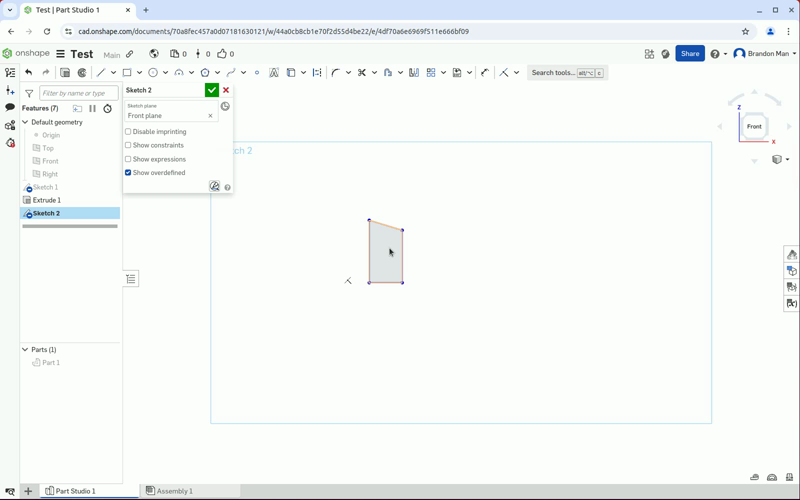
click(389, 247)
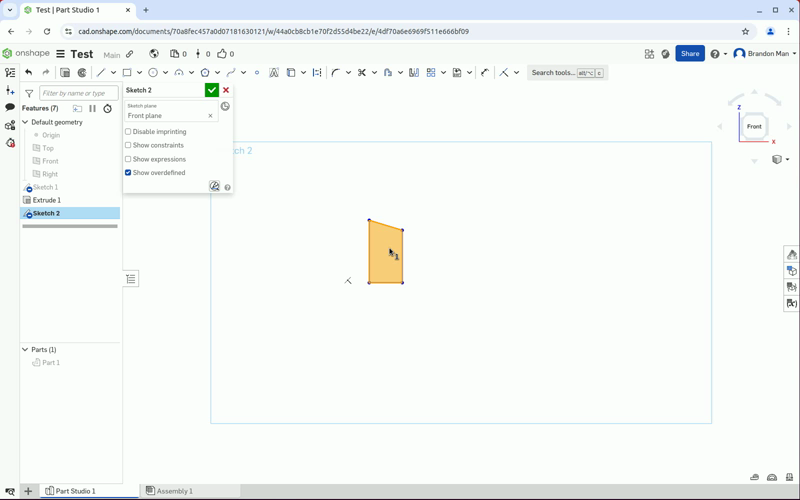
mouse_move(73, 352)
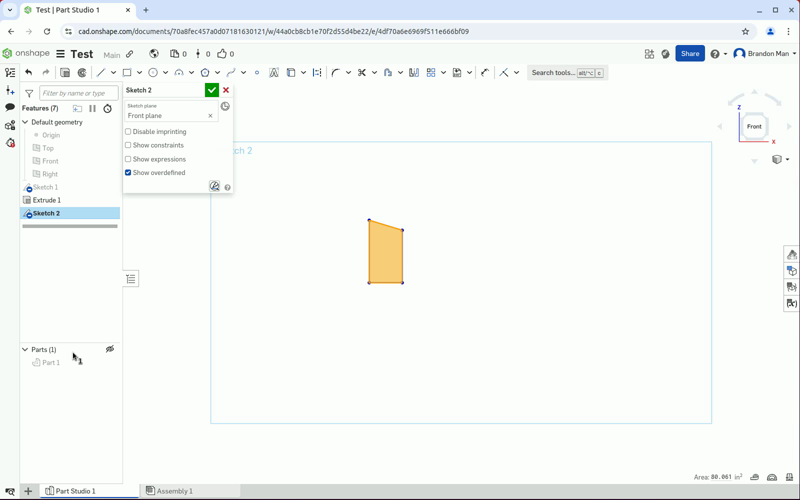
key(shift+y)
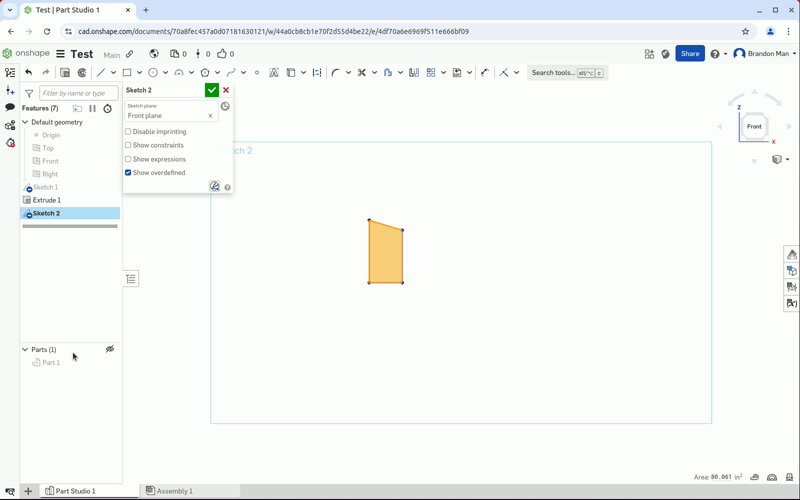
key(shift+e)
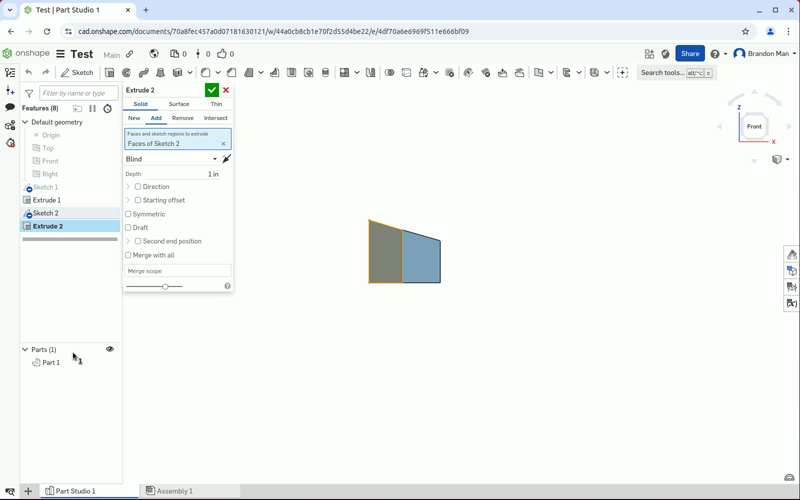
mouse_move(143, 106)
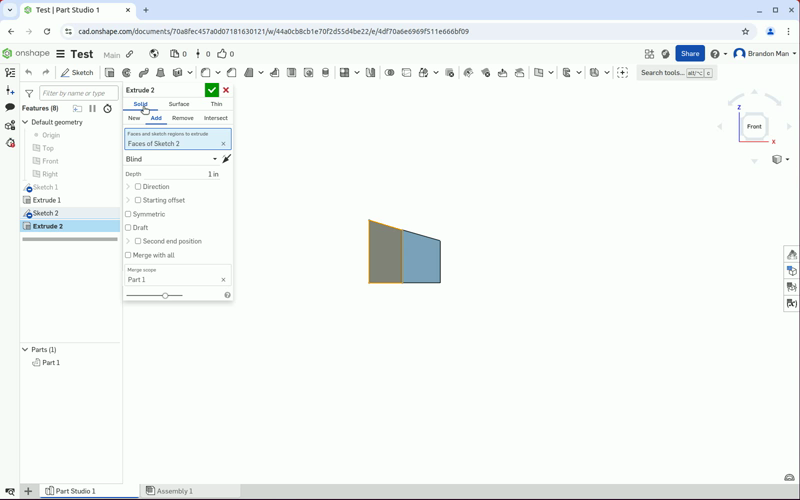
click(143, 106)
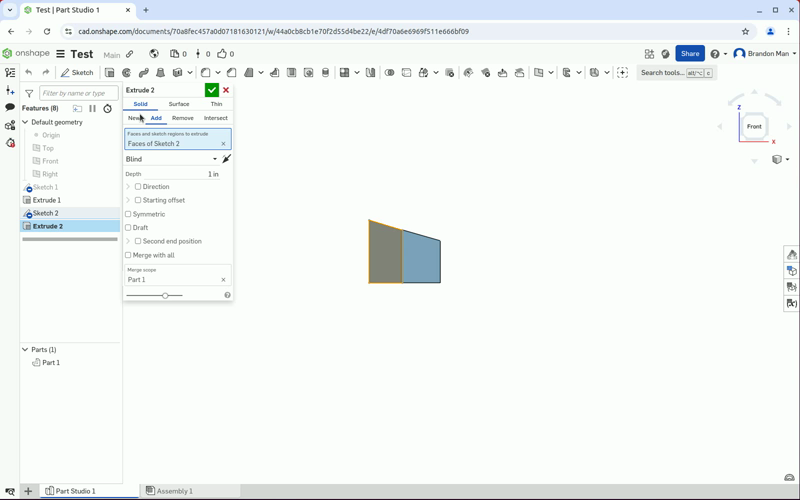
mouse_move(137, 120)
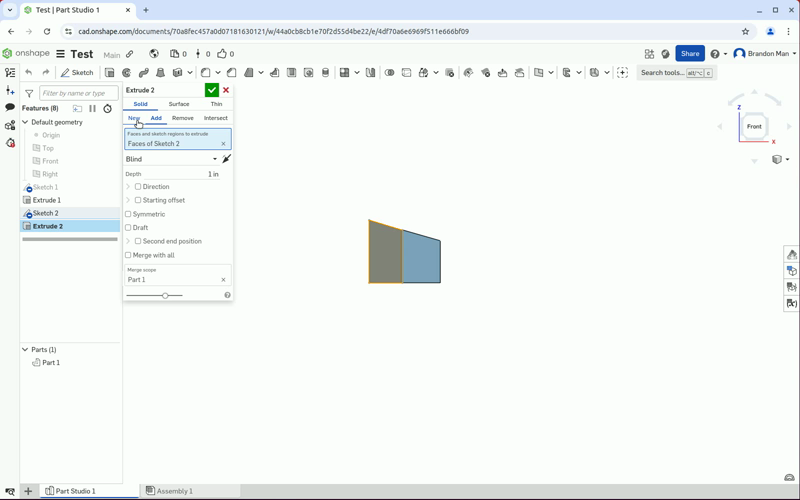
click(137, 120)
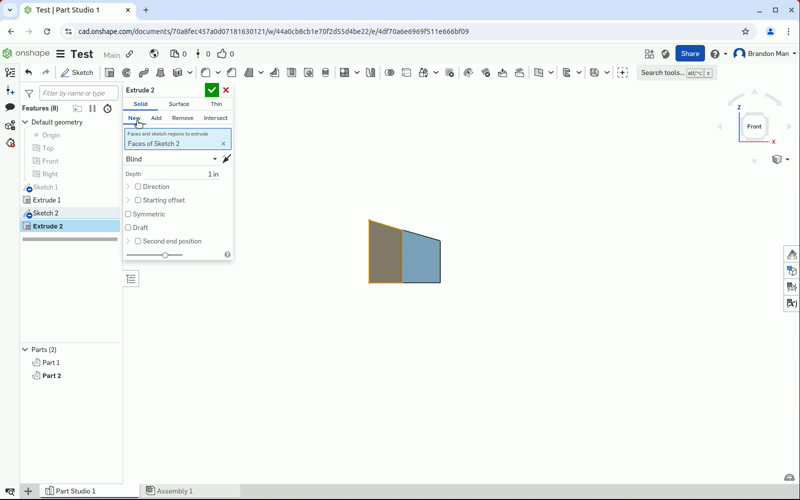
key(tab, 4)
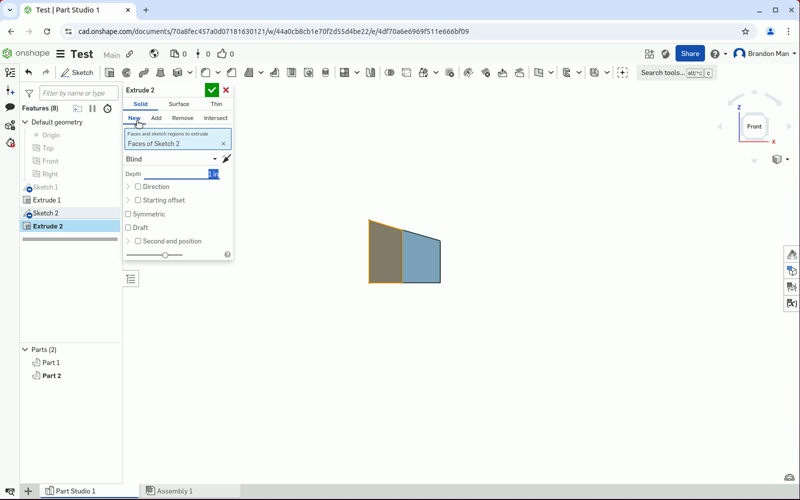
text(8.425)
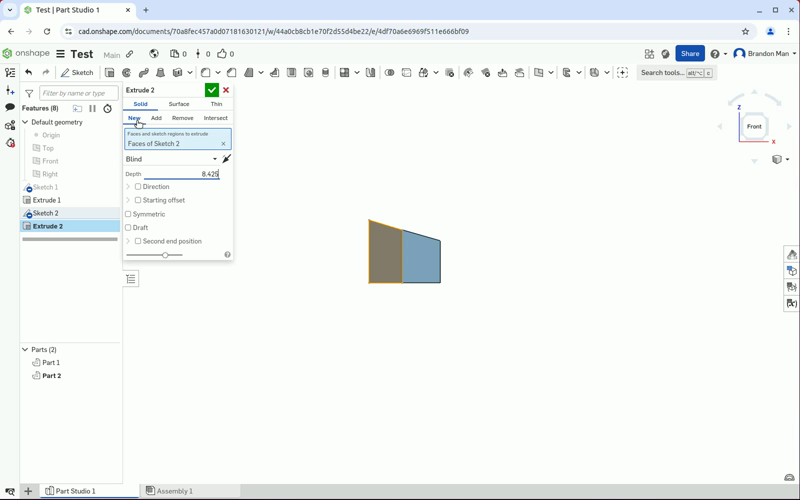
key(enter)
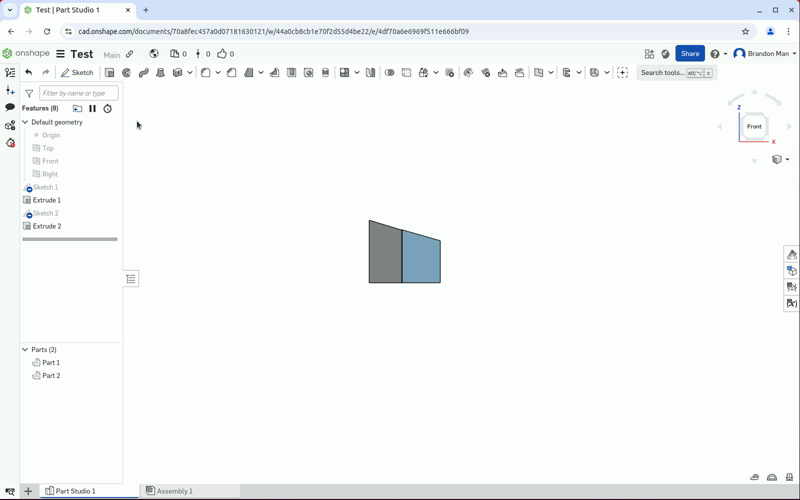
key(shift+h)
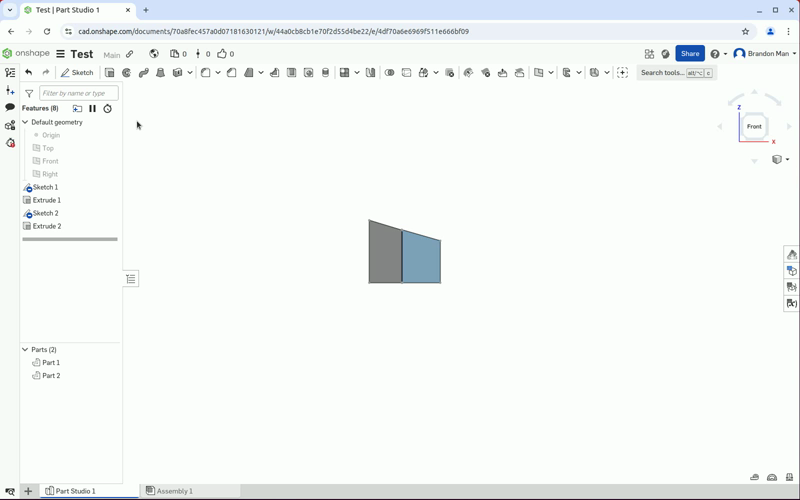
key(shift+h)
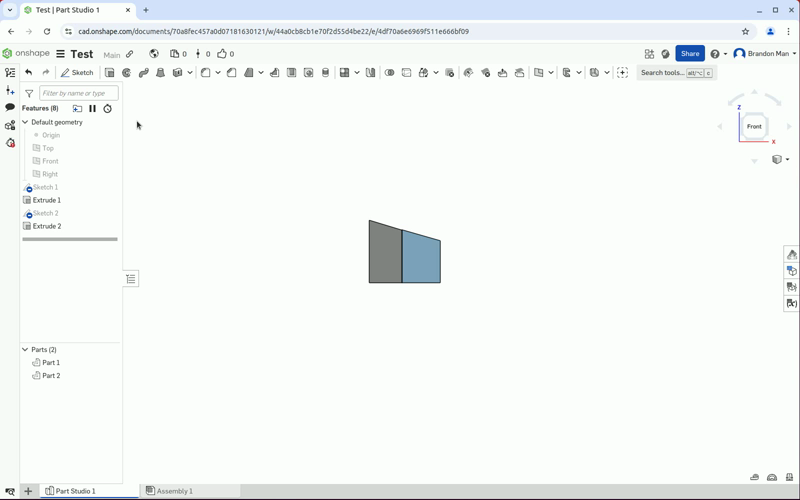
mouse_move(73, 189)
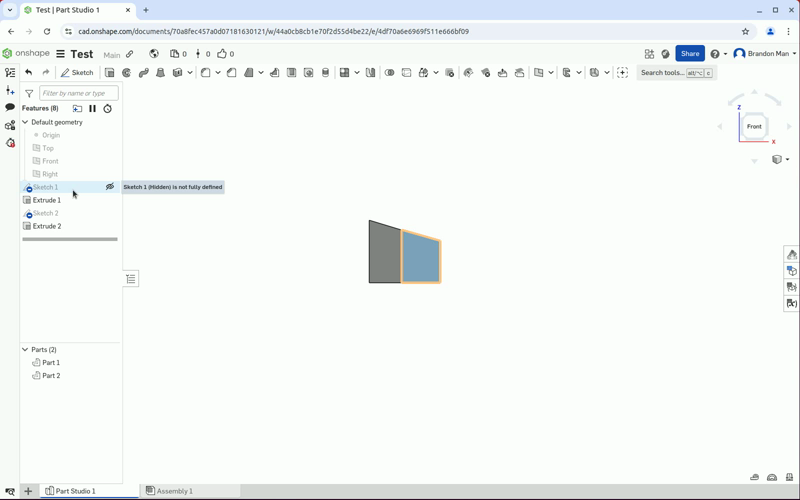
click(73, 189)
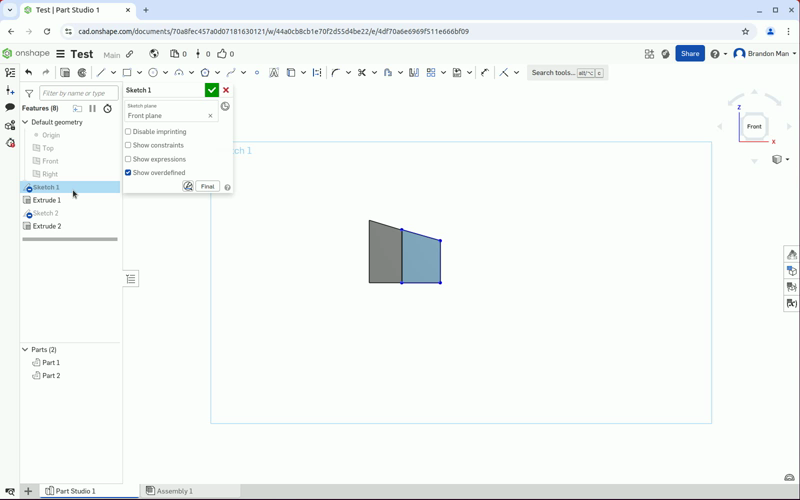
mouse_move(229, 92)
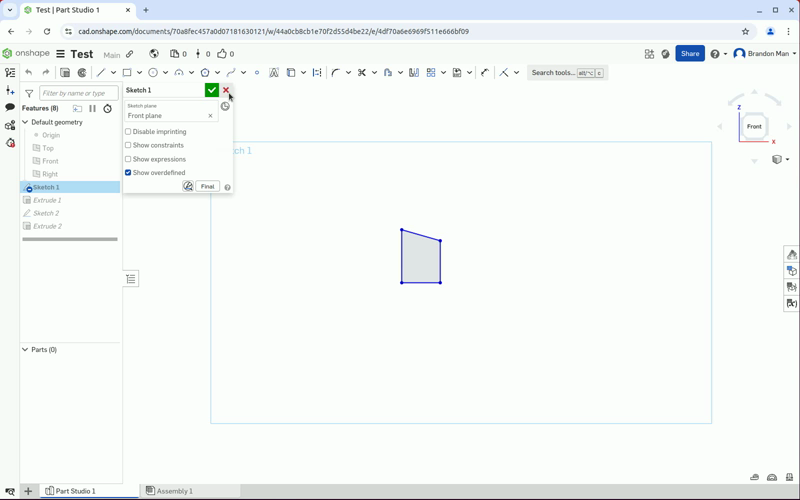
click(229, 92)
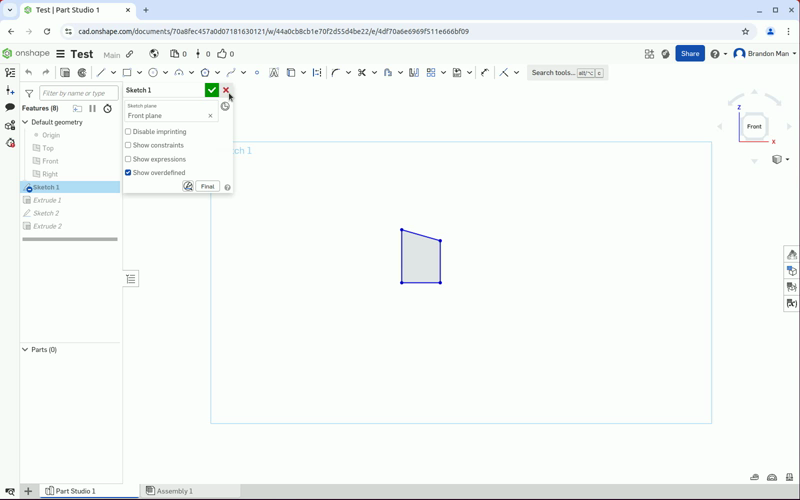
key(shift+s)
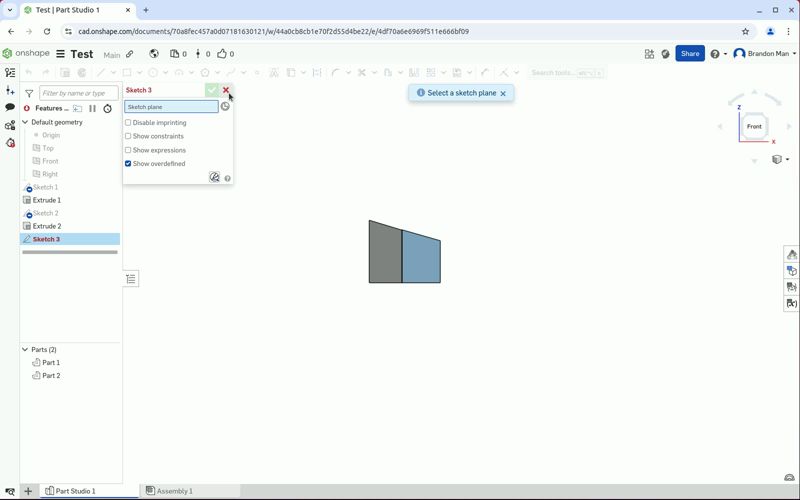
mouse_move(73, 163)
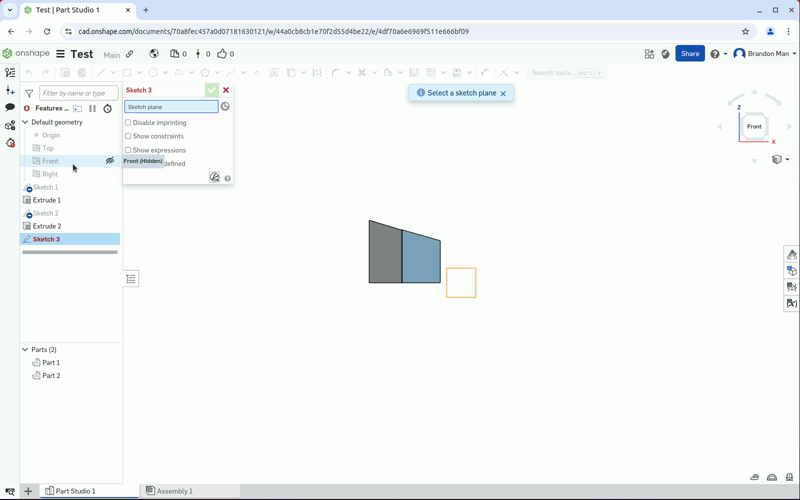
click(73, 163)
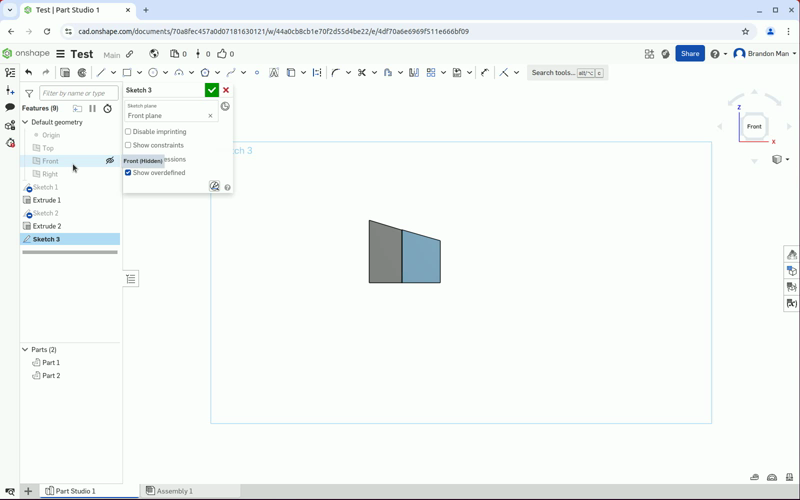
mouse_move(73, 352)
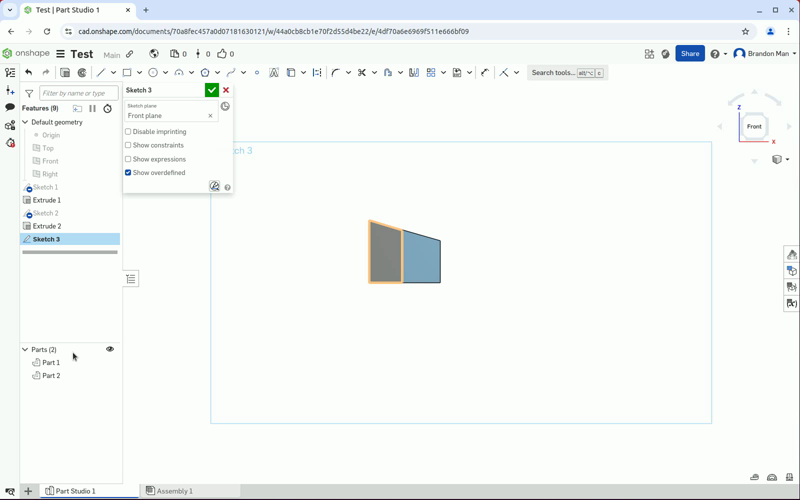
key(y)
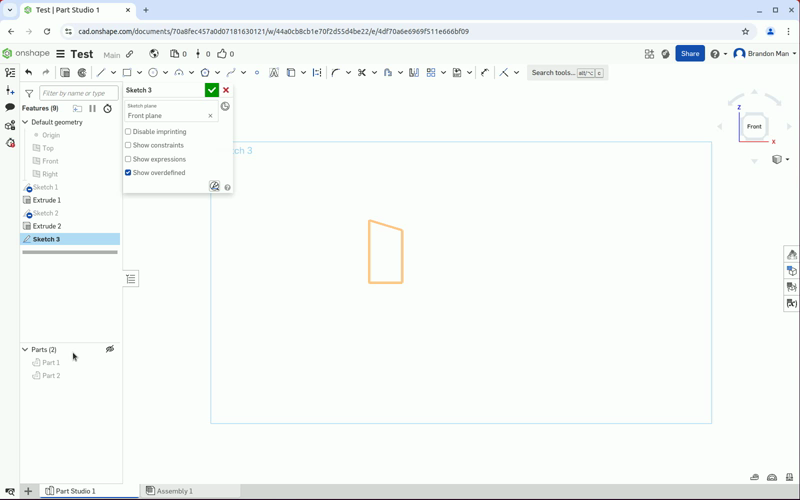
key(l)
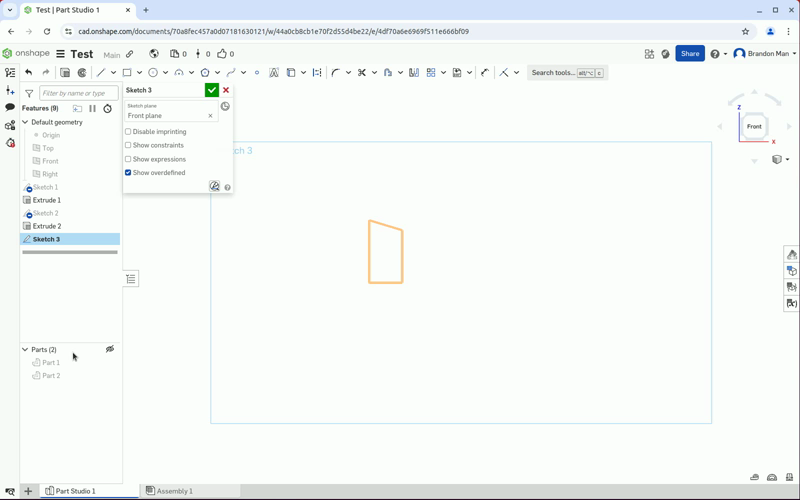
key_down(shift)
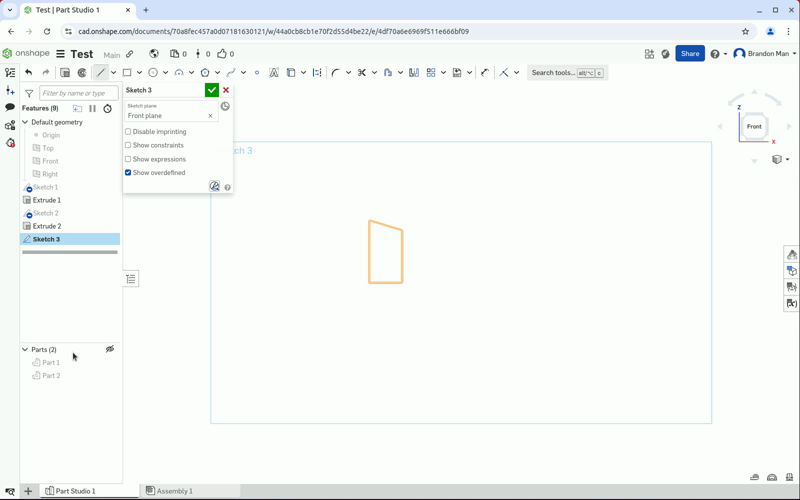
mouse_move(349, 282)
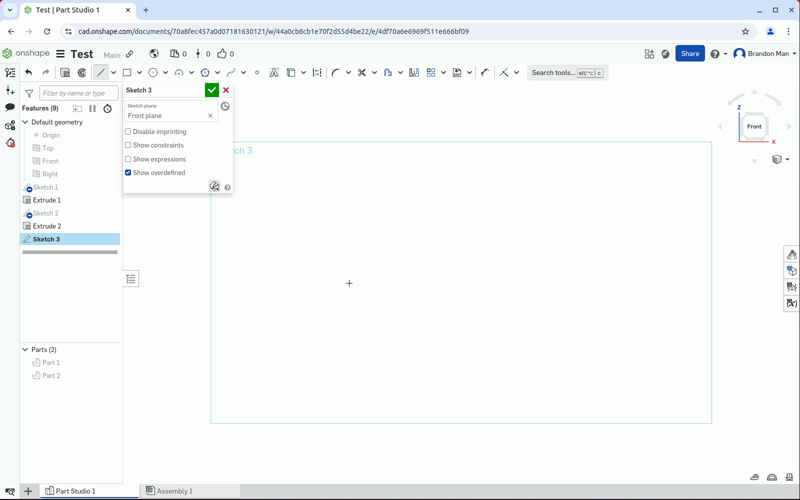
click(349, 282)
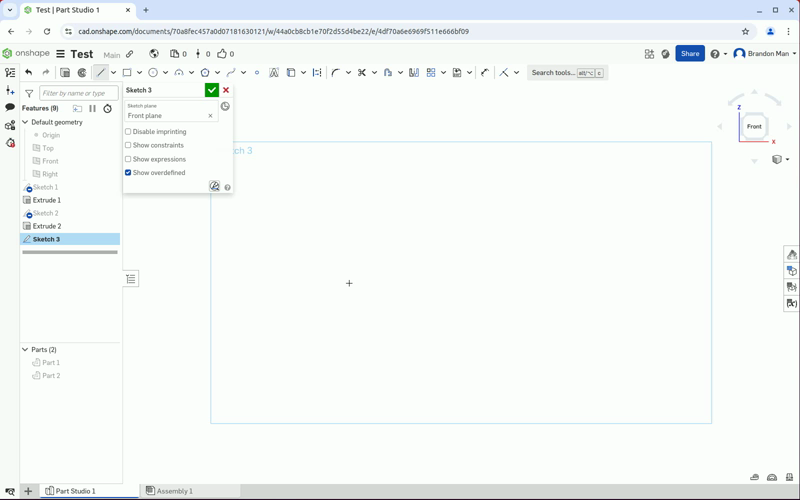
key_up(shift)
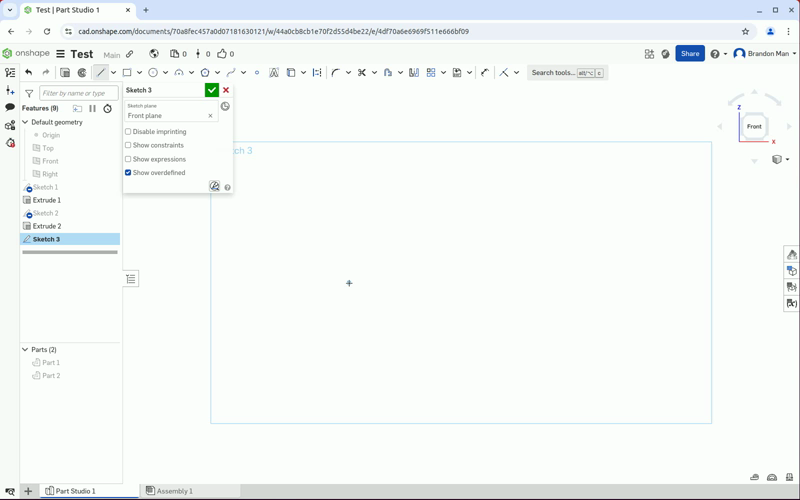
key_down(shift)
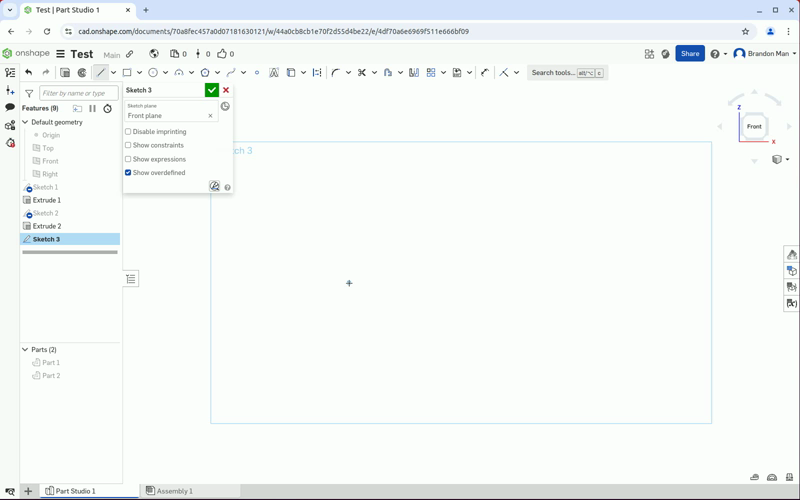
mouse_move(379, 282)
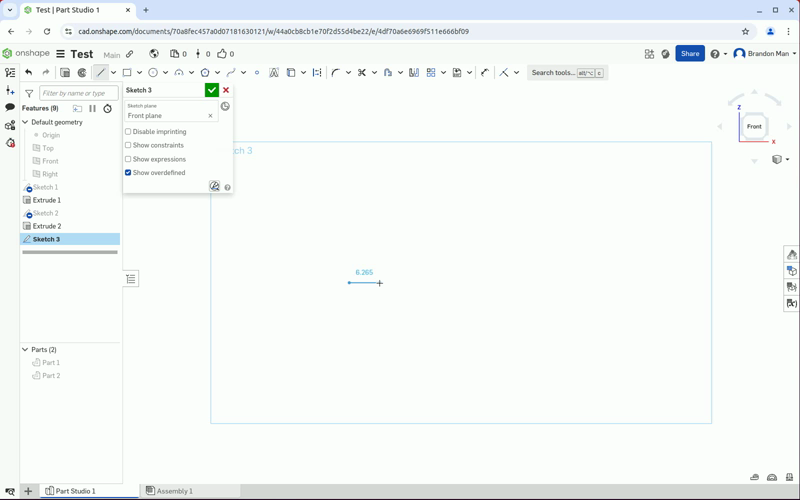
mouse_move(369, 282)
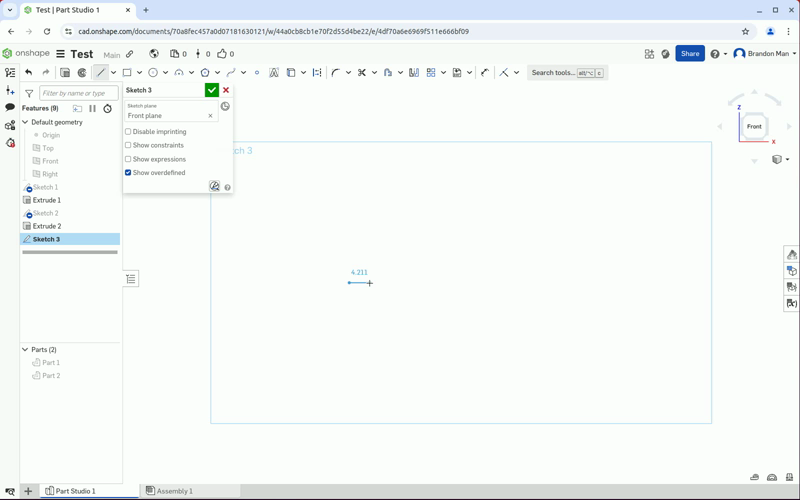
click(369, 282)
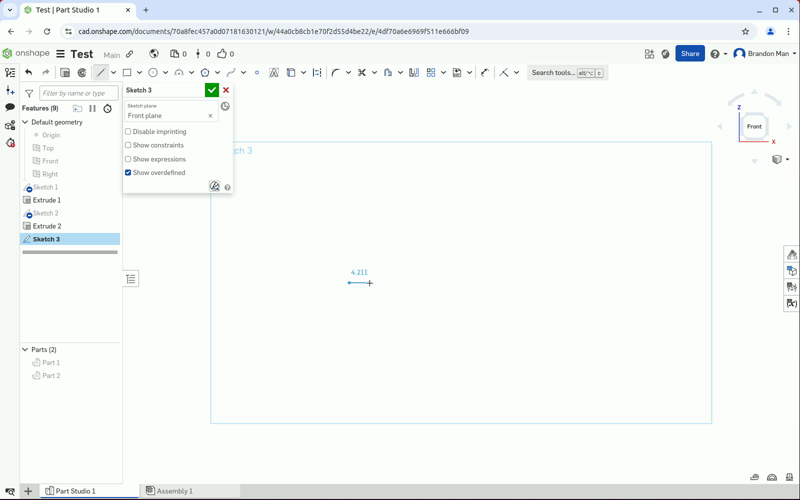
key_up(shift)
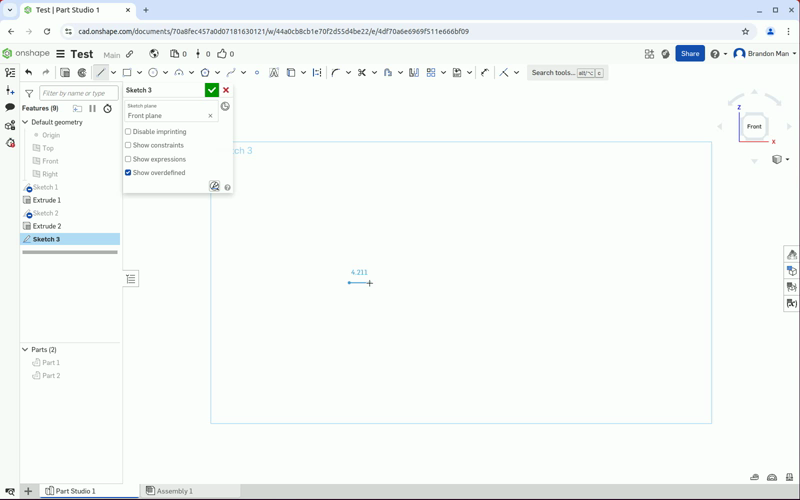
key_down(shift)
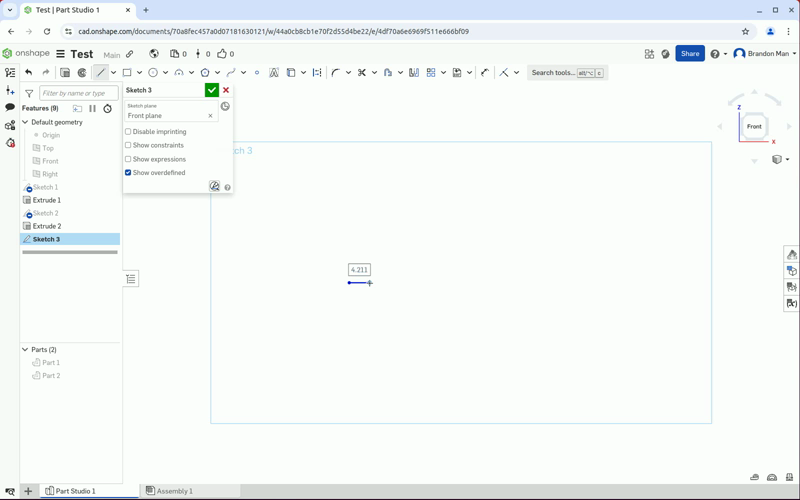
mouse_move(369, 220)
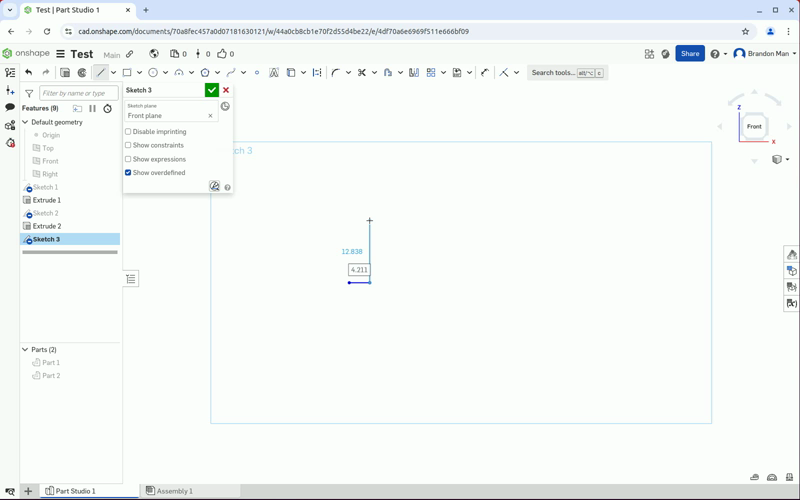
click(369, 220)
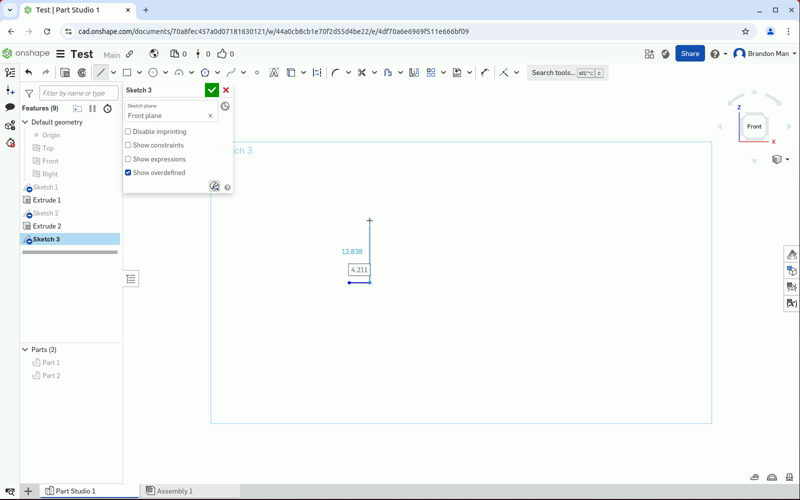
key_up(shift)
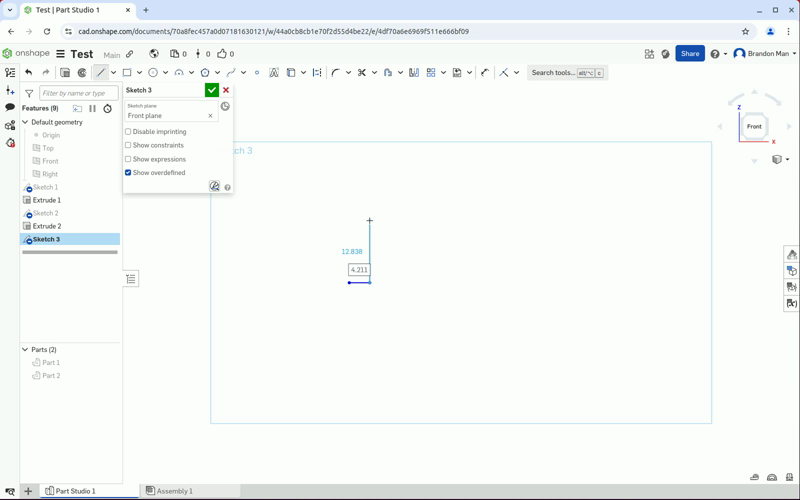
key_down(shift)
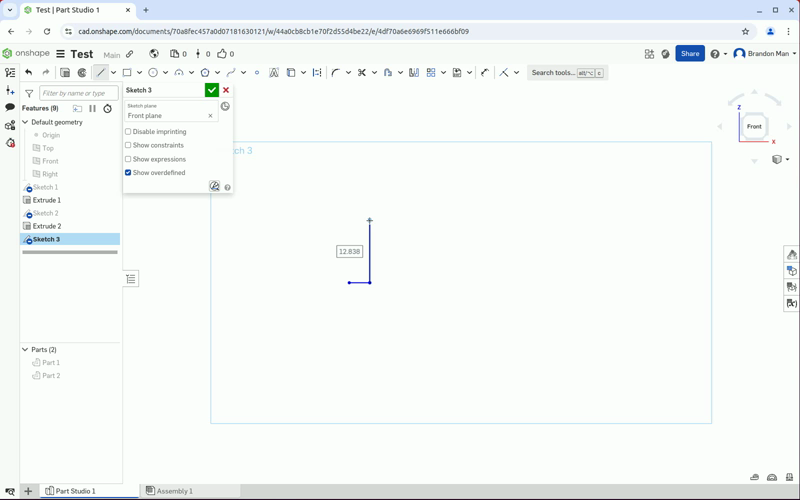
mouse_move(399, 220)
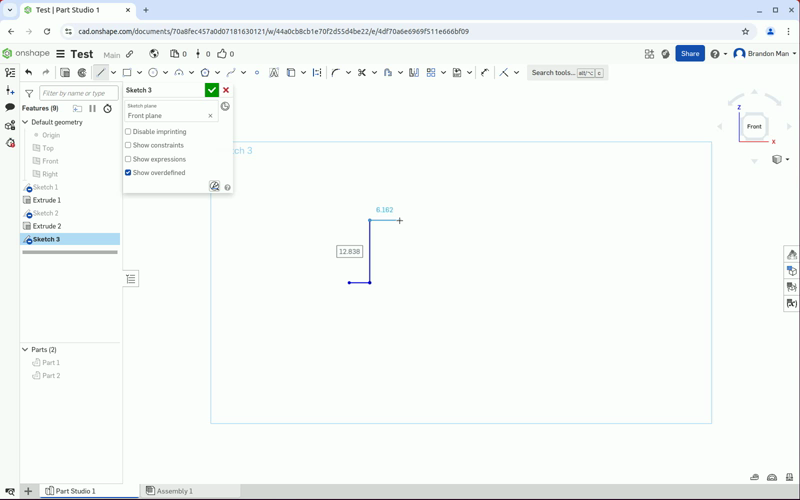
mouse_move(349, 214)
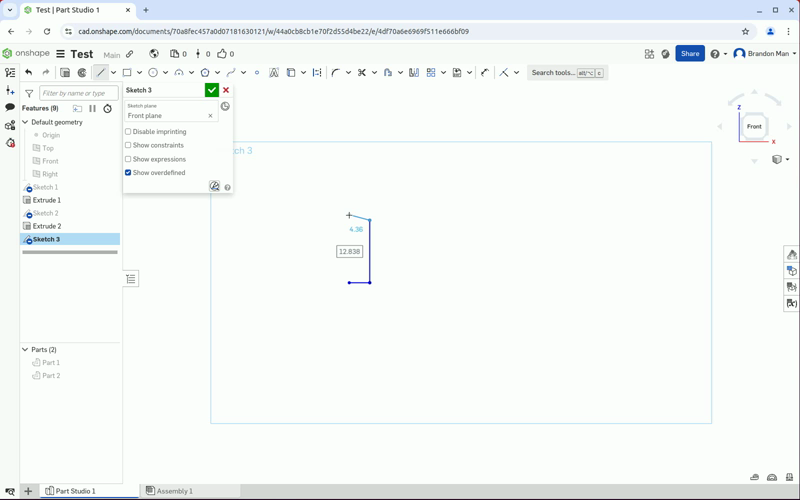
click(349, 214)
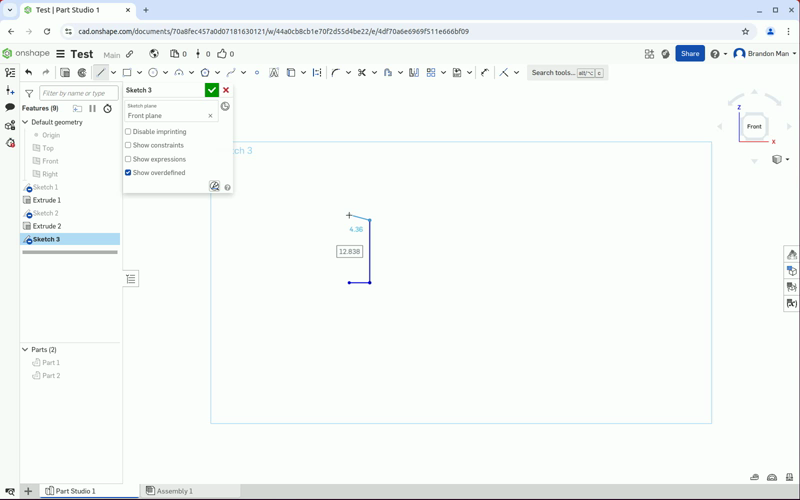
key_up(shift)
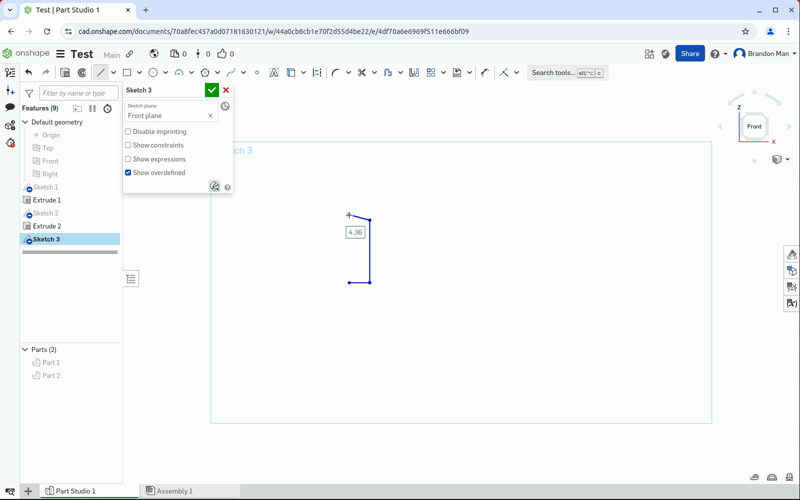
key_down(shift)
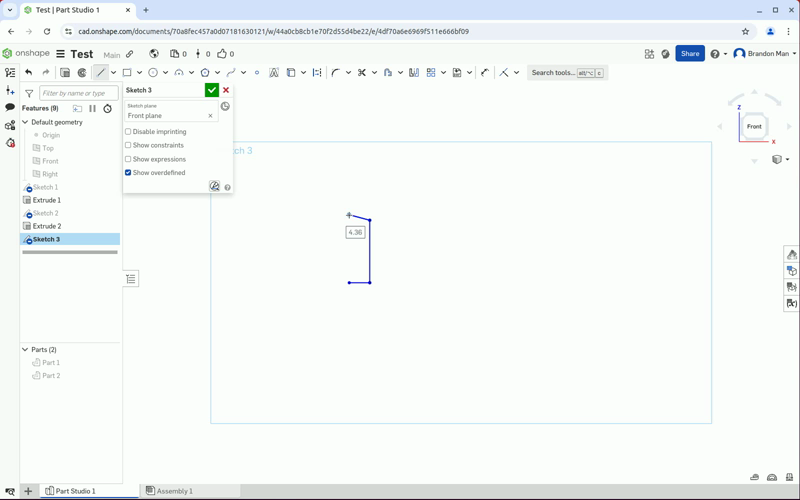
mouse_move(349, 282)
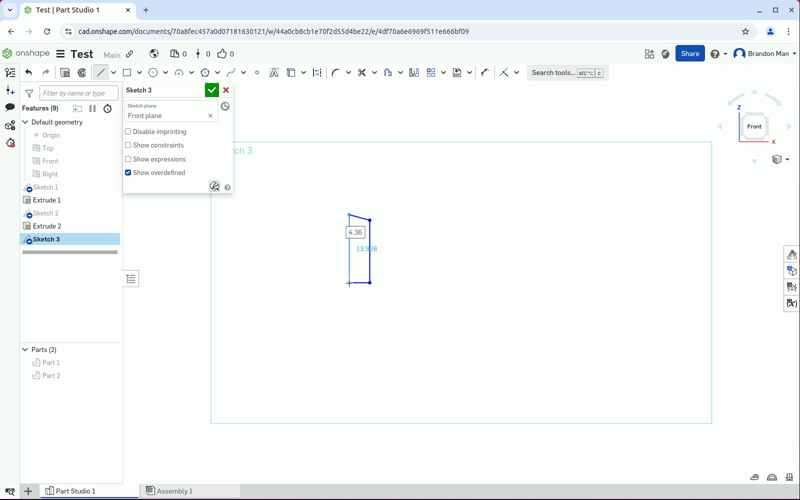
key_up(shift)
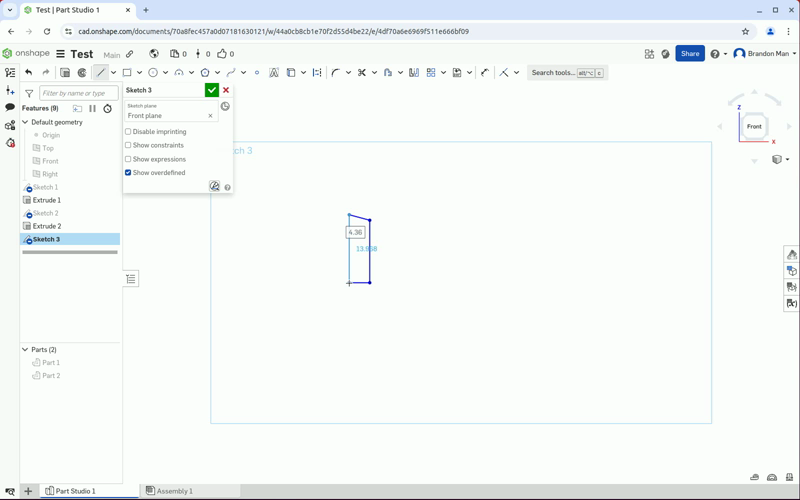
click(349, 282)
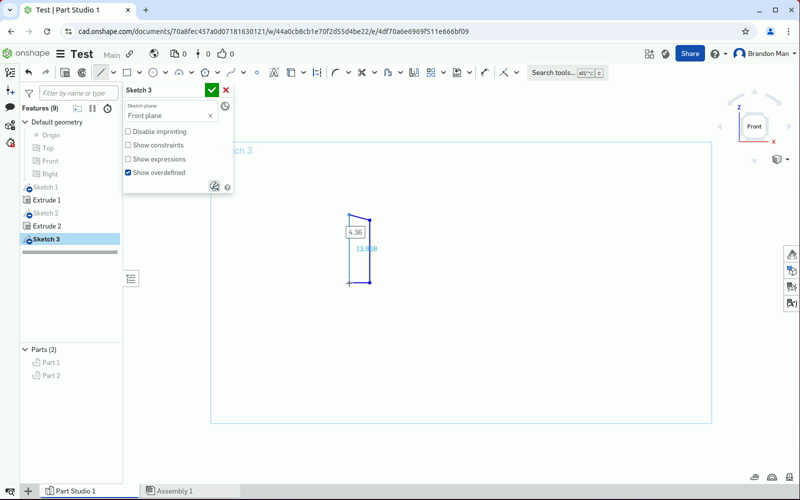
key(esc)
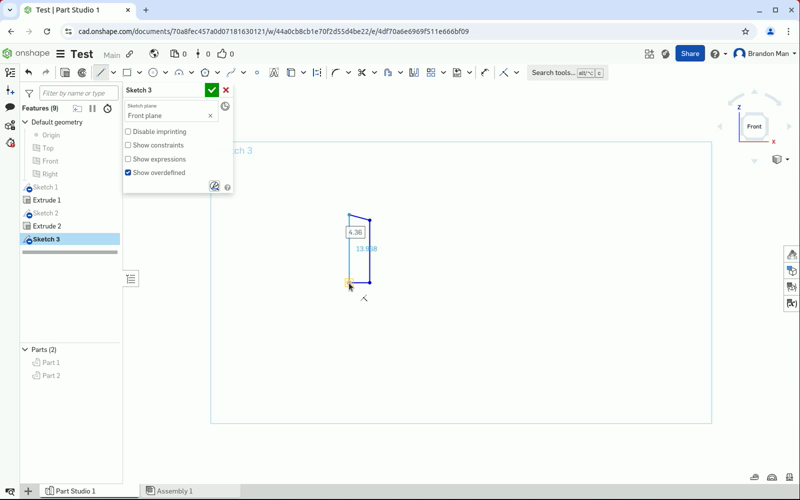
mouse_move(355, 259)
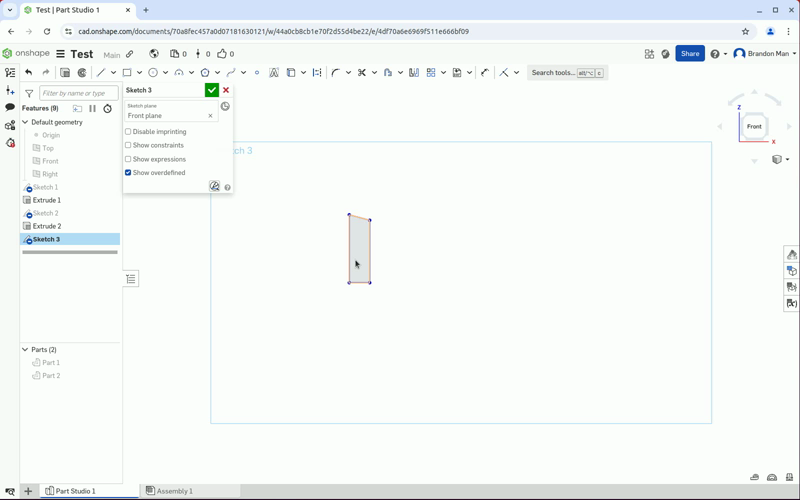
scroll(6)
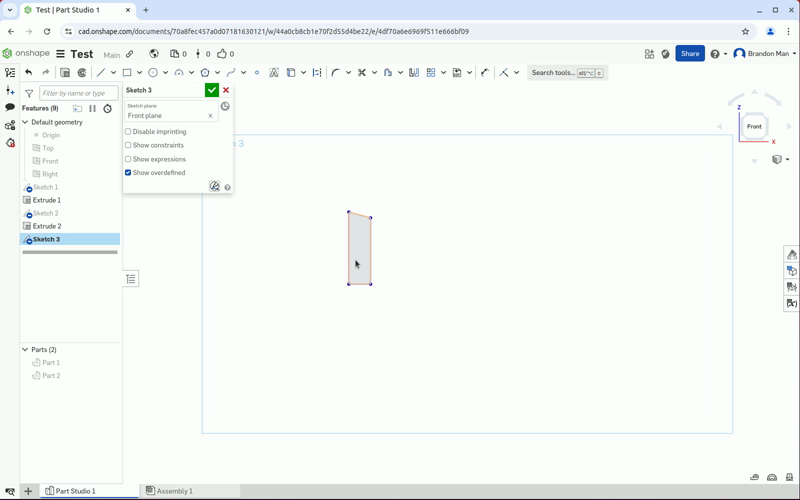
scroll(6)
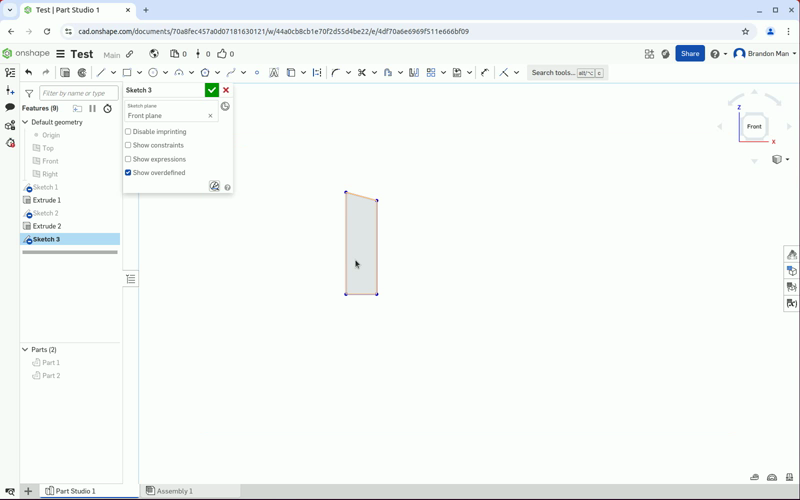
scroll(6)
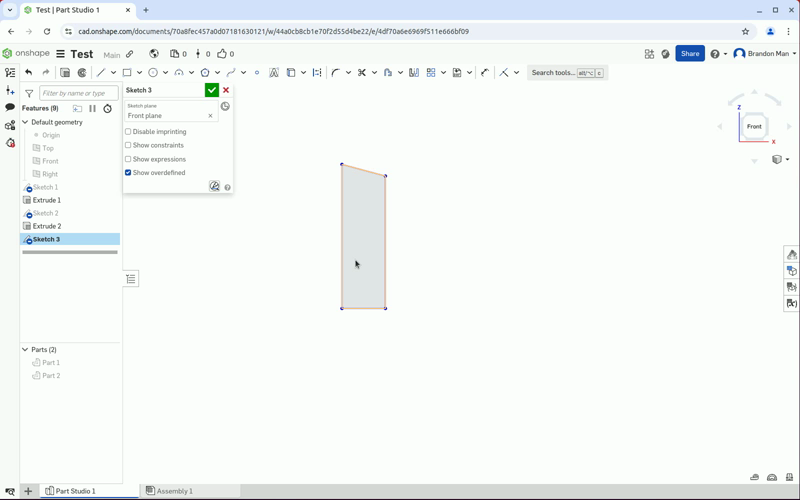
scroll(6)
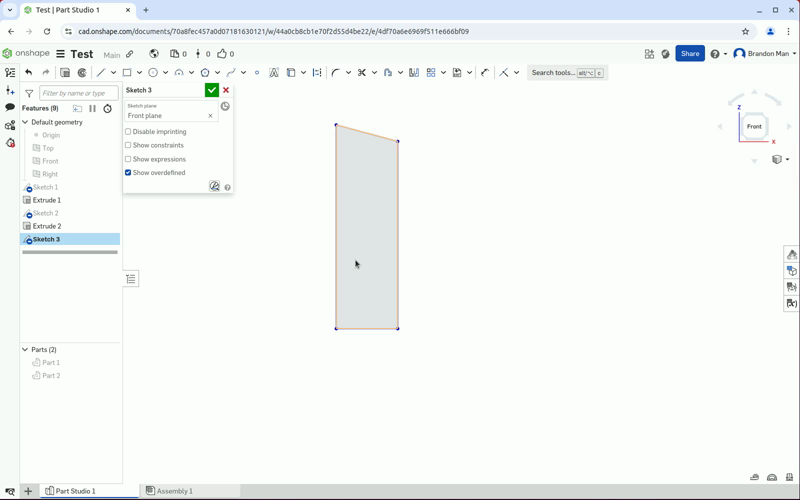
scroll(6)
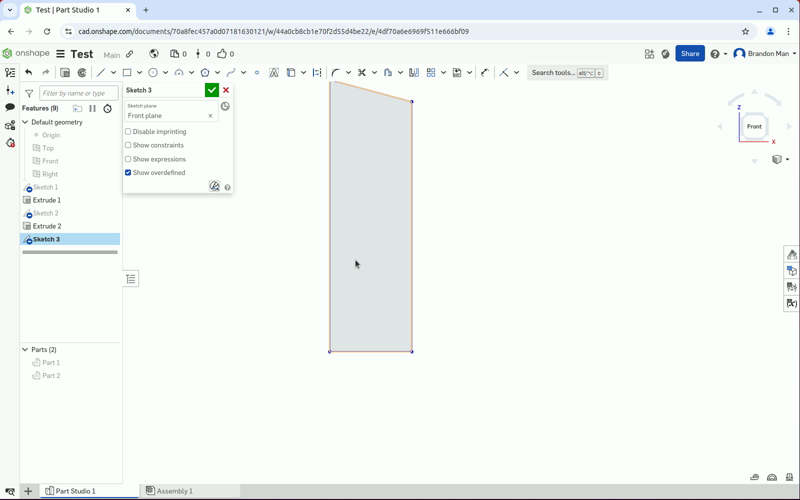
scroll(6)
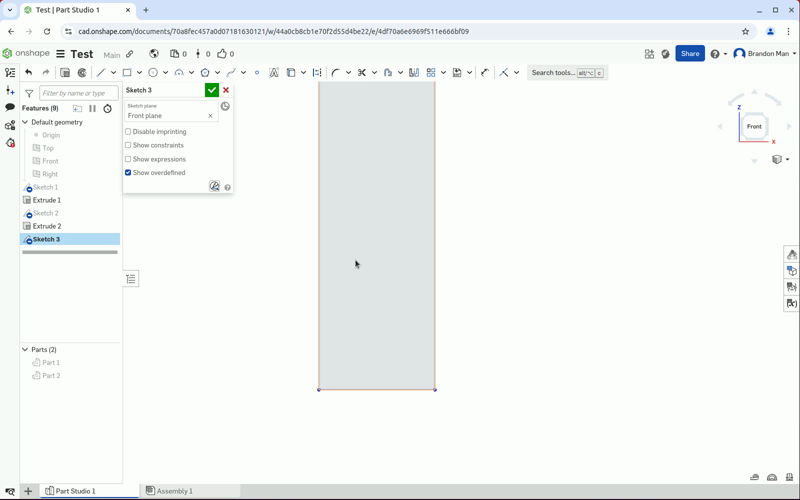
scroll(6)
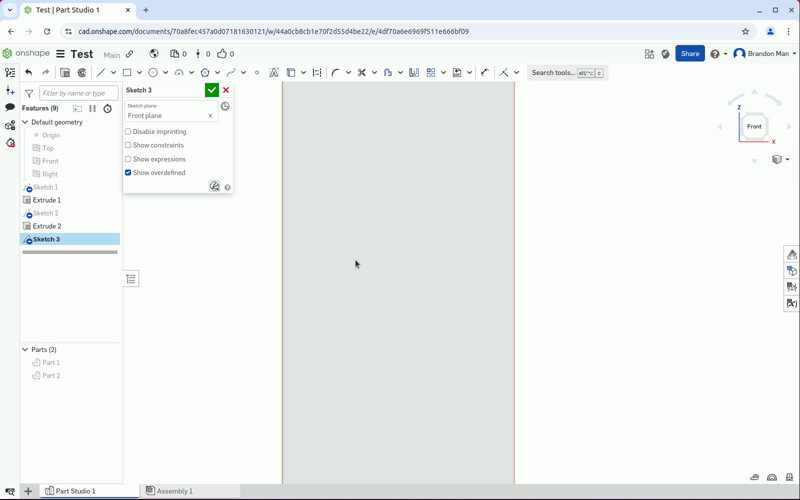
click(355, 259)
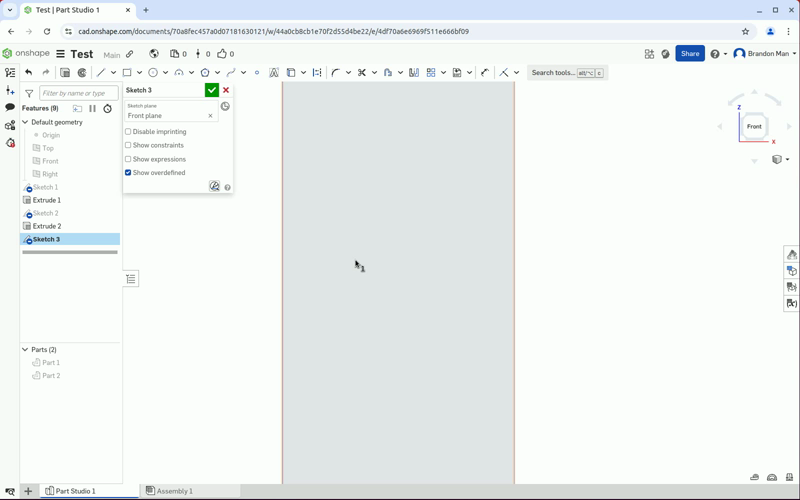
scroll(-6)
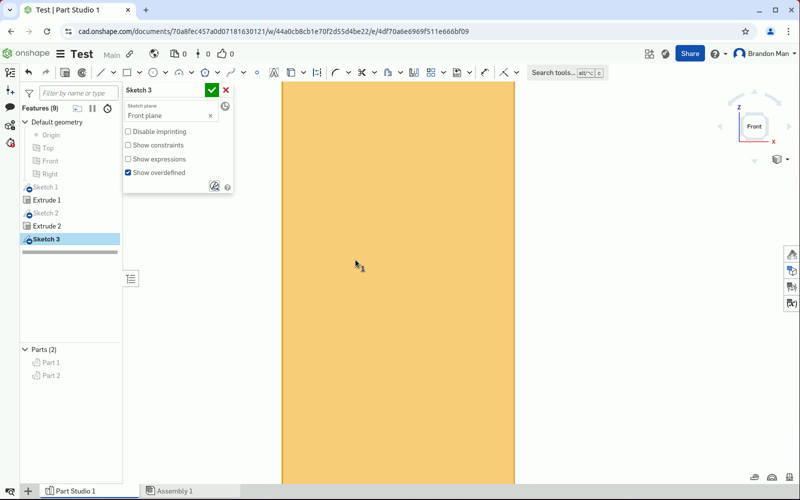
scroll(-6)
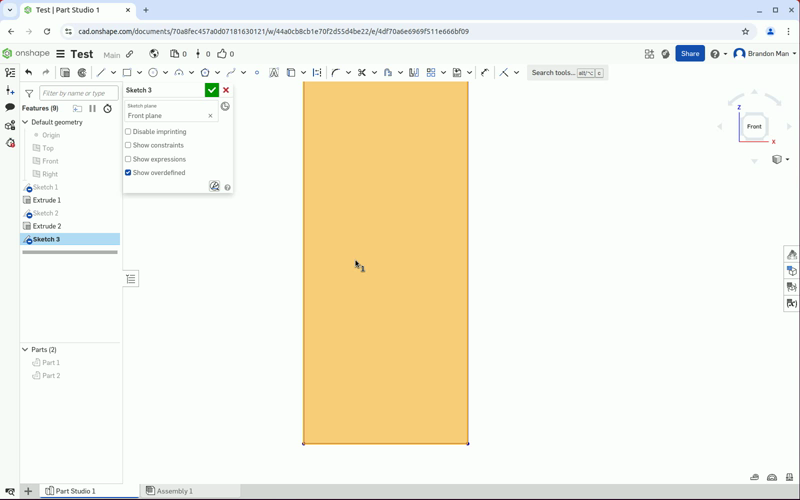
scroll(-6)
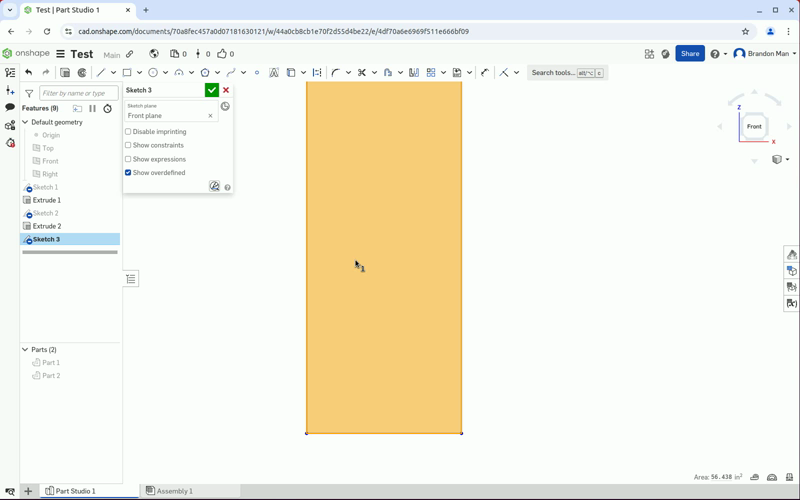
scroll(-6)
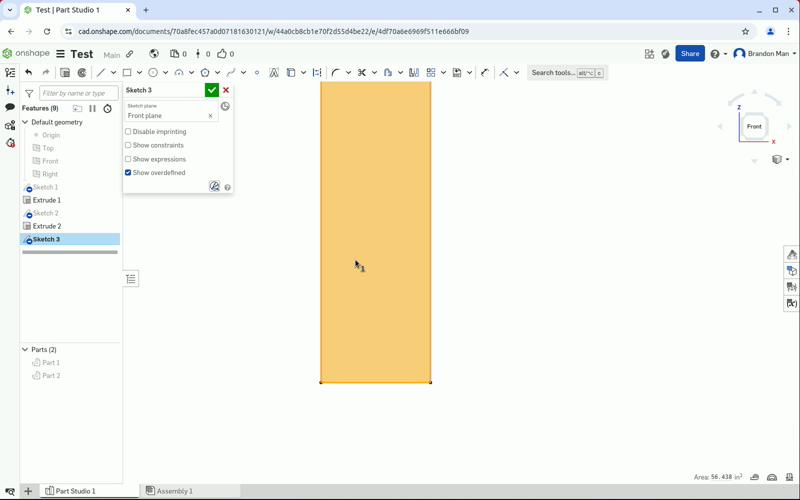
scroll(-6)
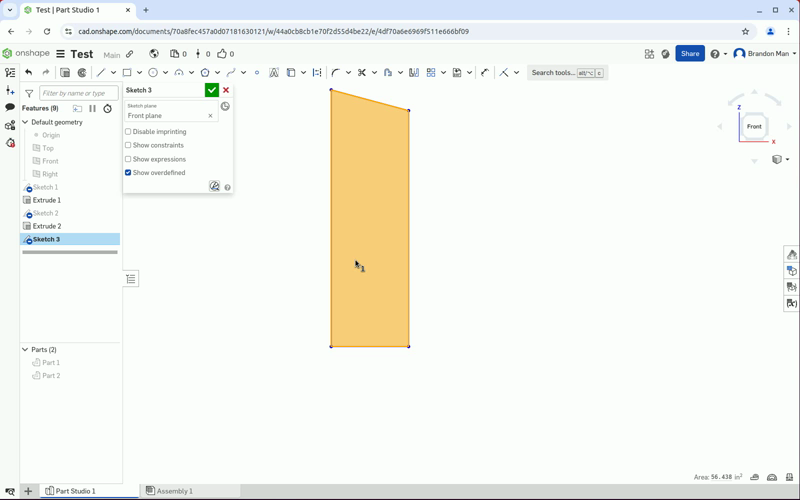
scroll(-6)
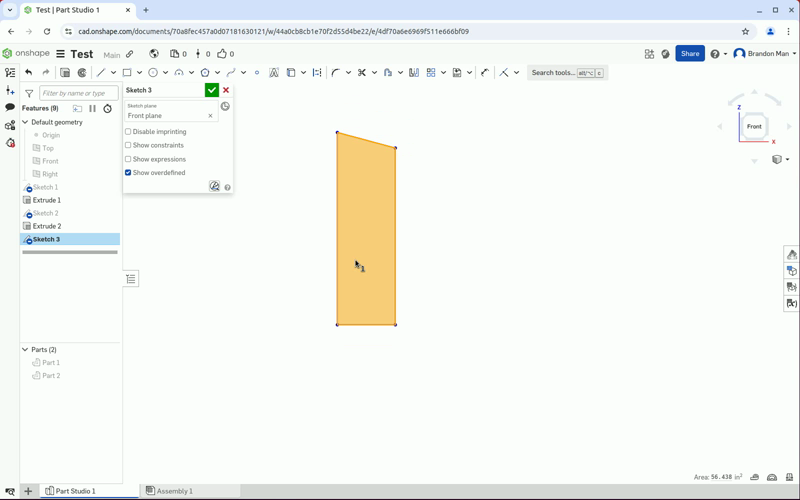
scroll(-6)
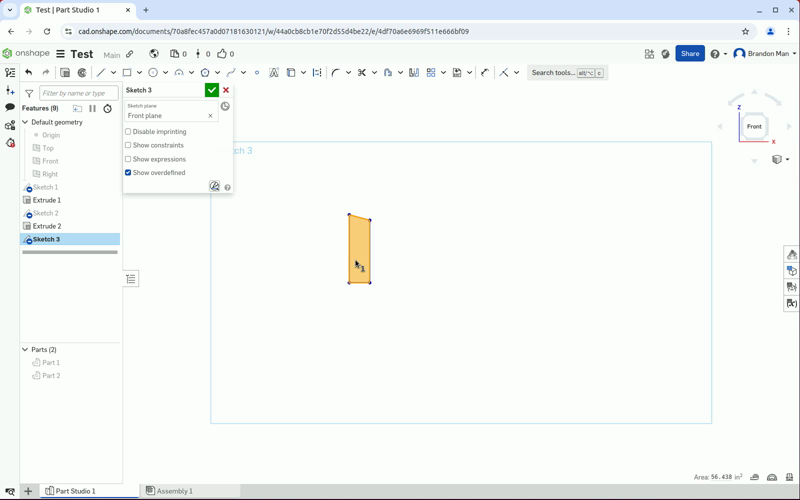
mouse_move(73, 352)
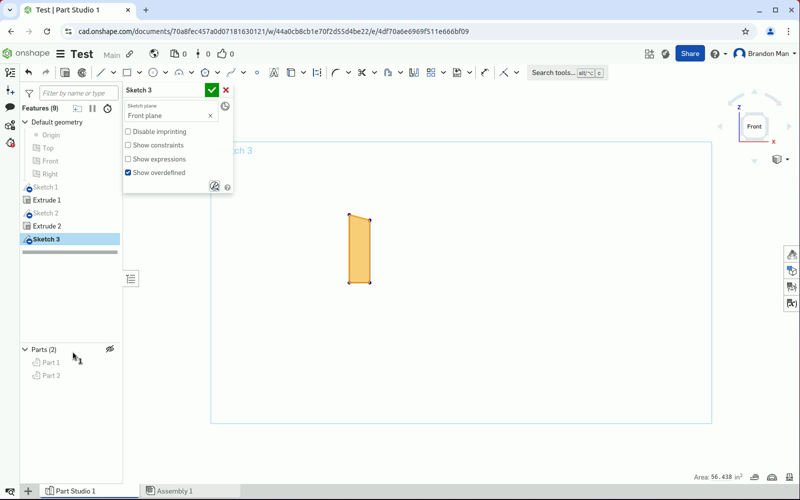
key(shift+y)
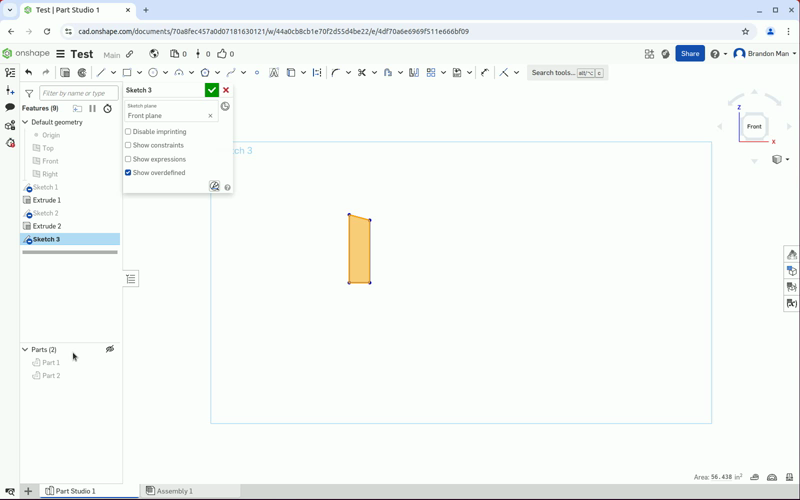
key(shift+e)
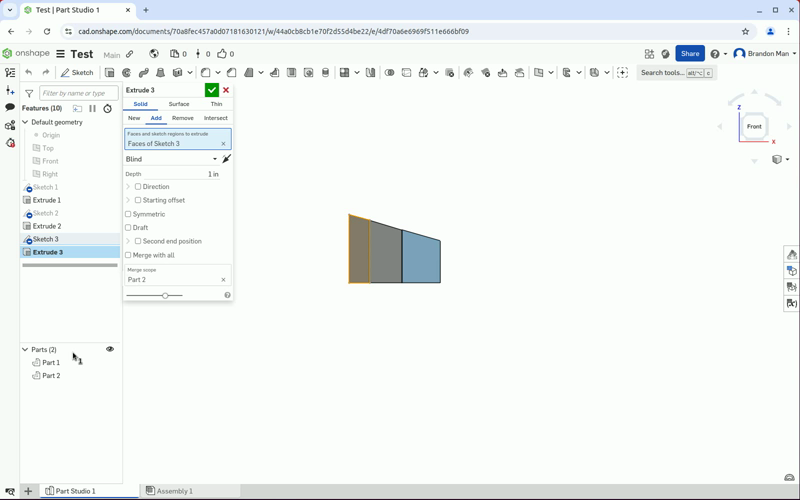
mouse_move(143, 106)
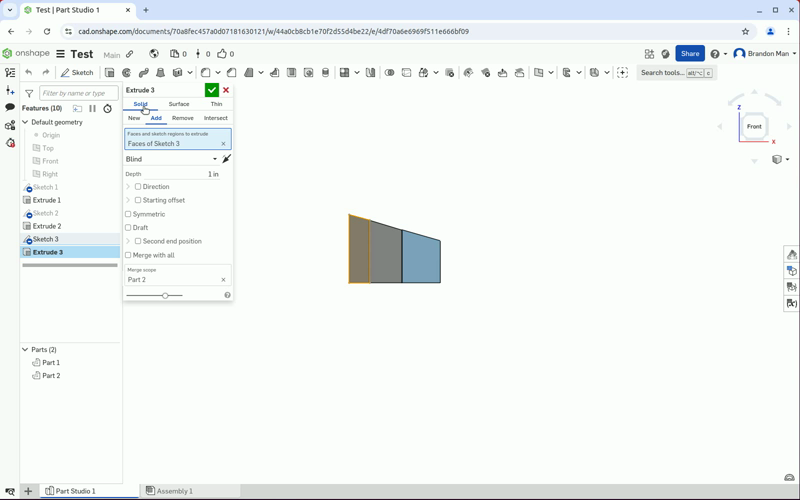
click(143, 106)
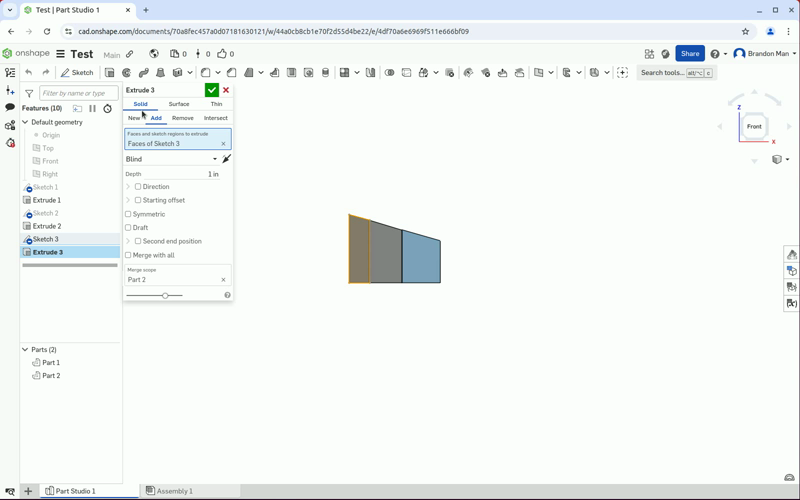
mouse_move(137, 120)
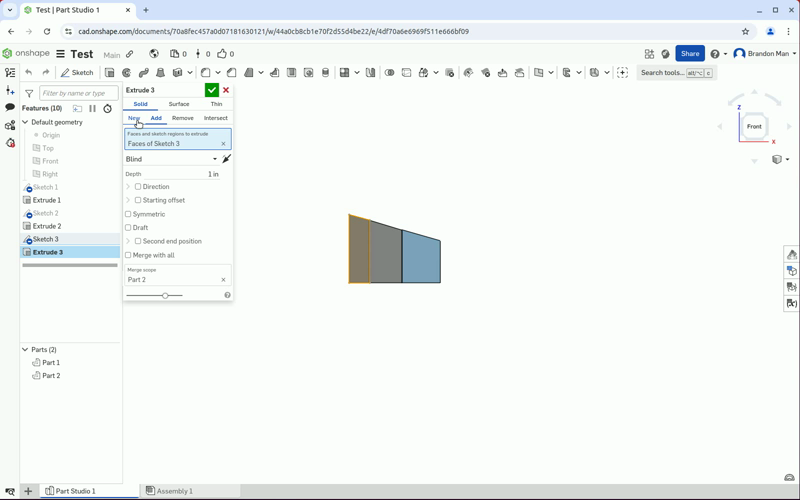
click(137, 120)
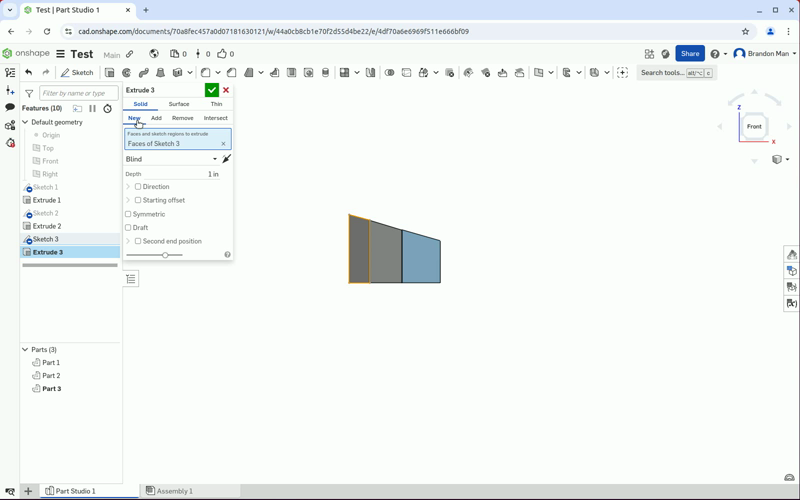
key(tab, 4)
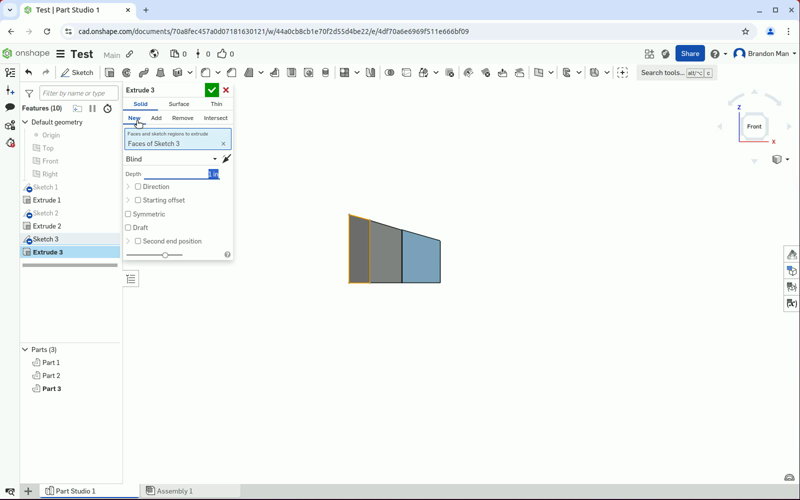
text(8.425)
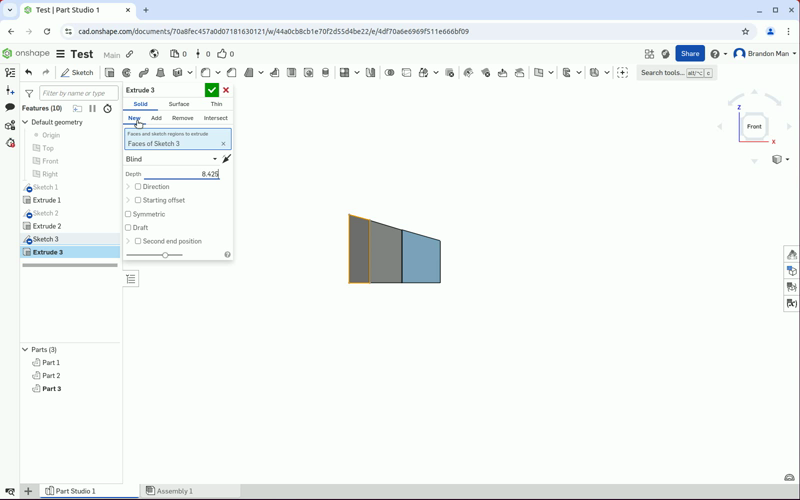
key(enter)
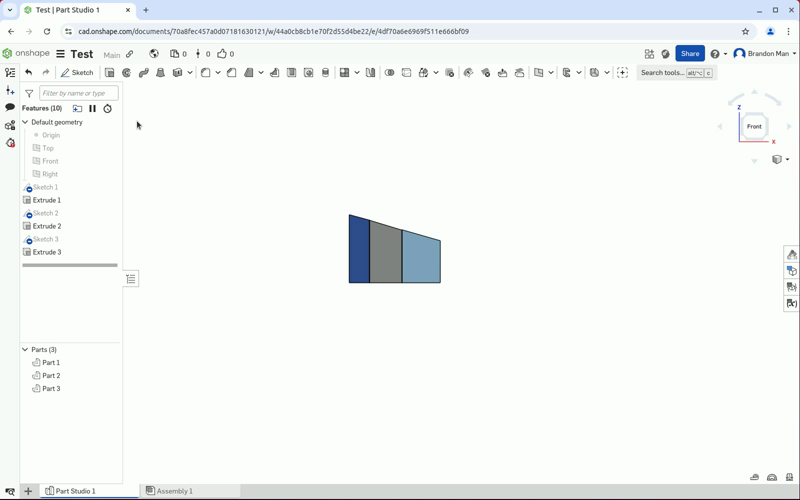
key(shift+h)
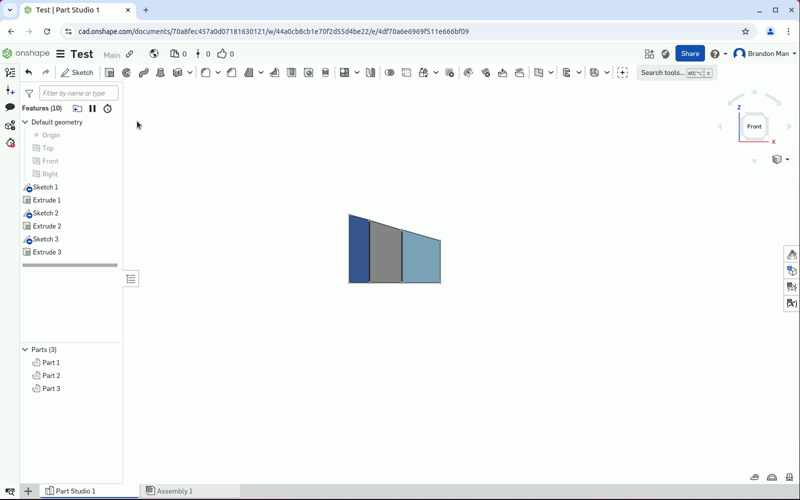
key(shift+h)
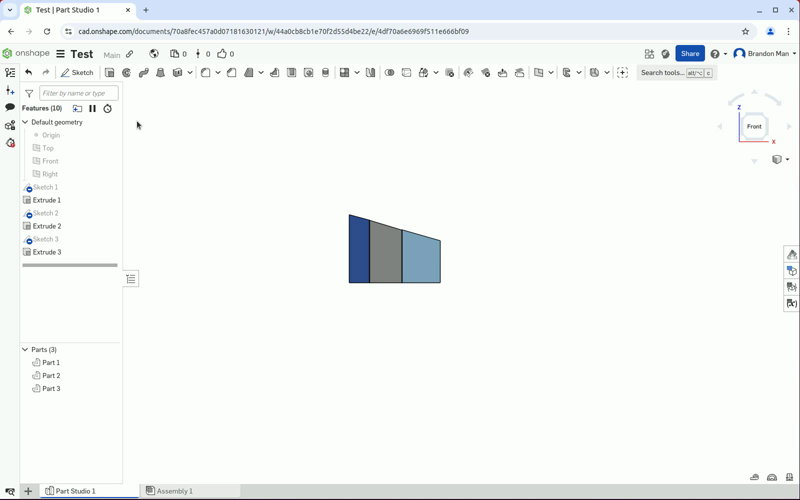
mouse_move(73, 189)
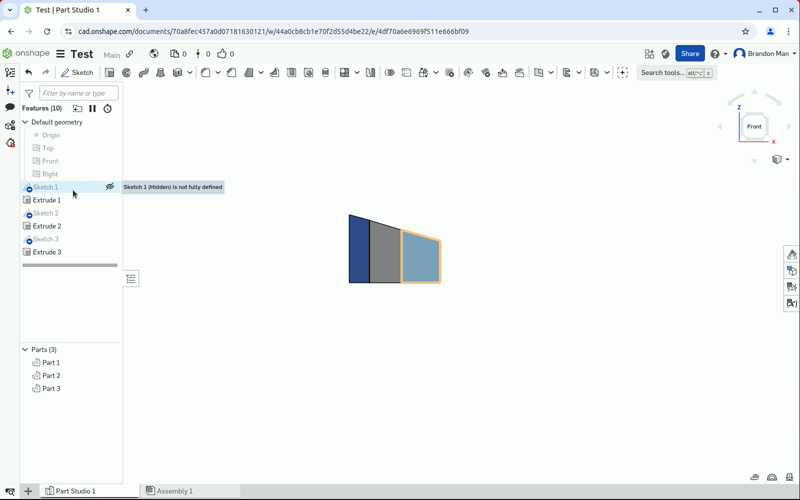
click(73, 189)
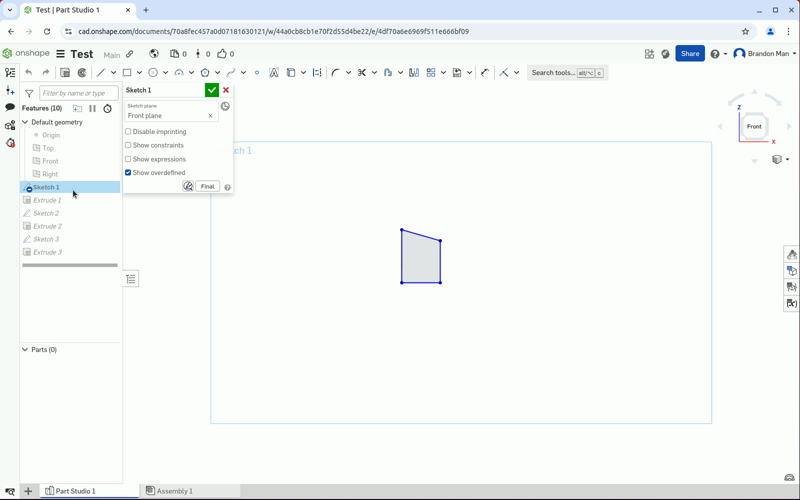
mouse_move(229, 92)
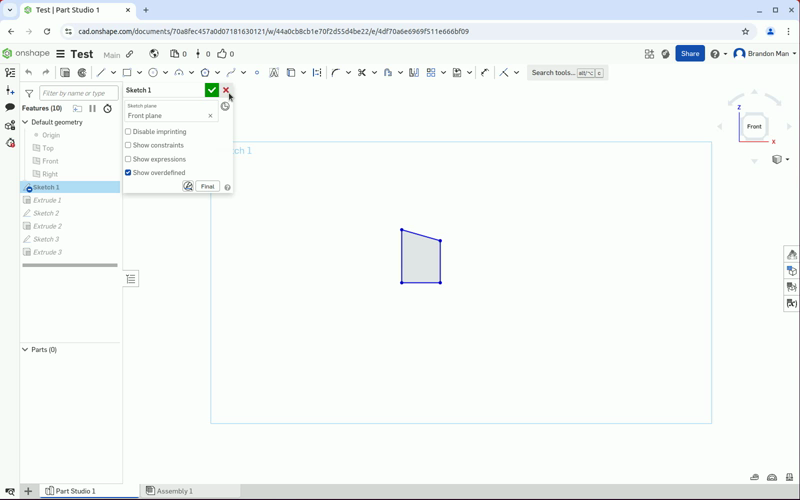
click(229, 92)
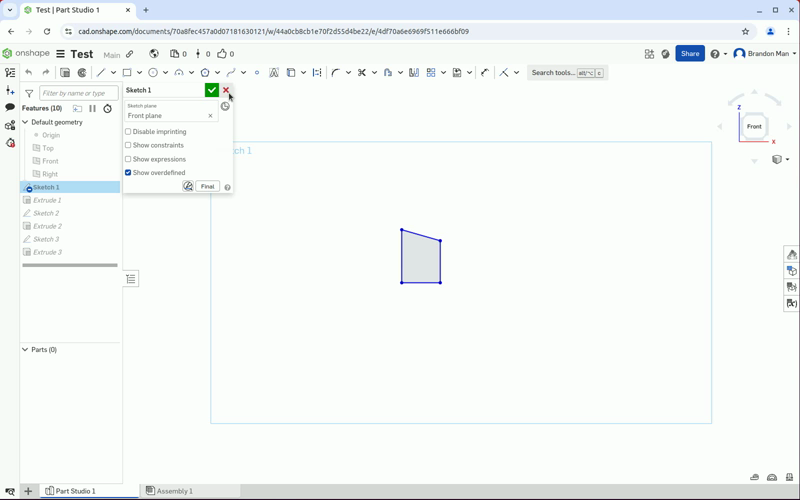
key(shift+s)
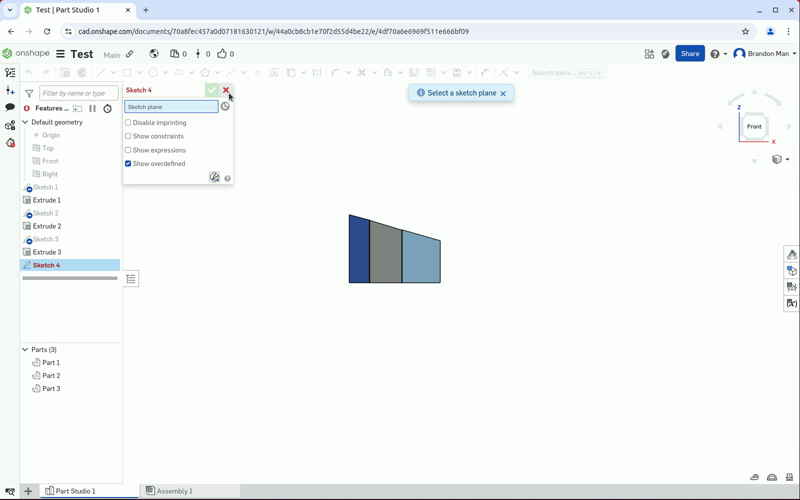
mouse_move(73, 163)
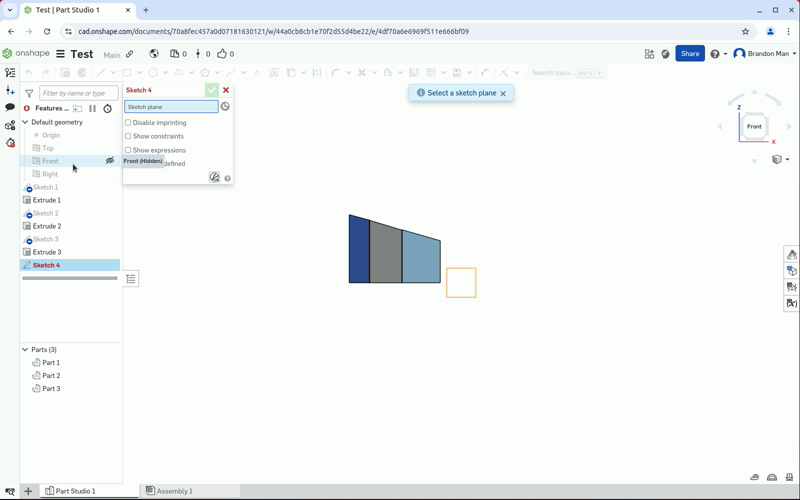
click(73, 163)
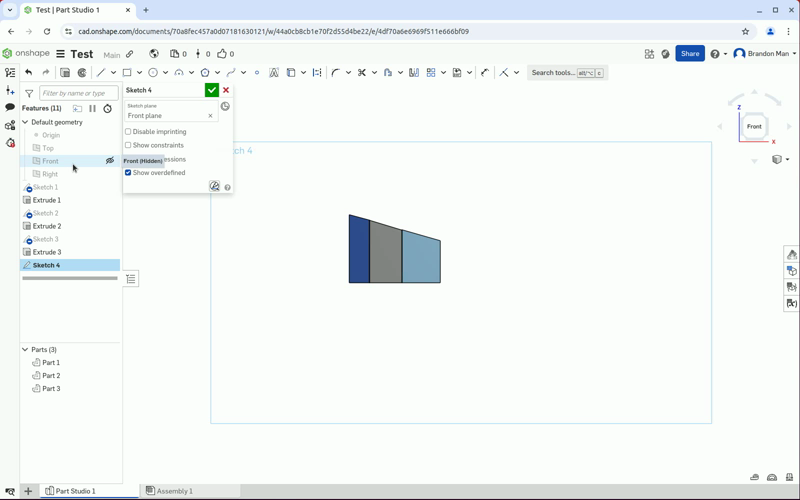
mouse_move(73, 352)
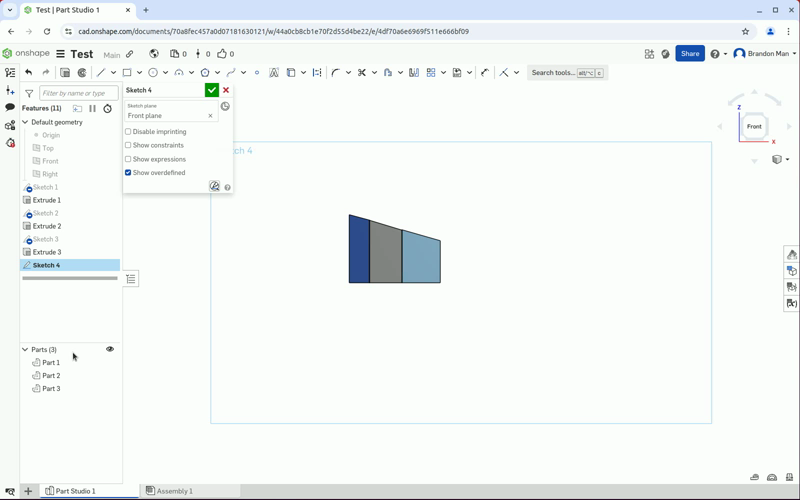
key(y)
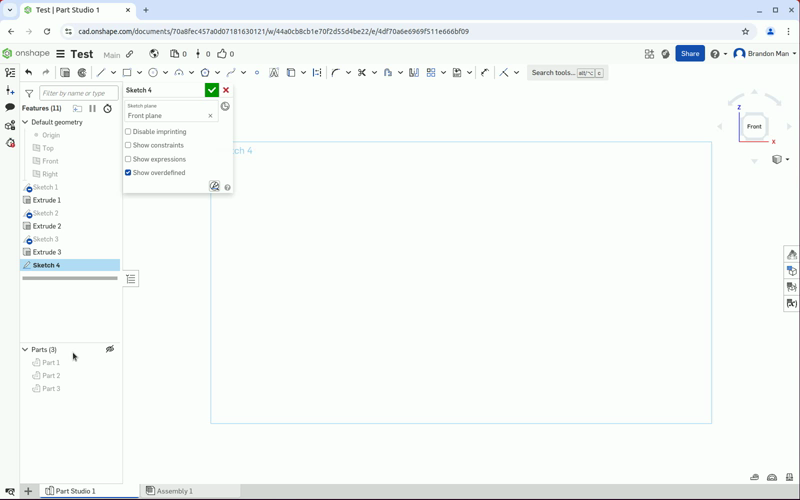
key(l)
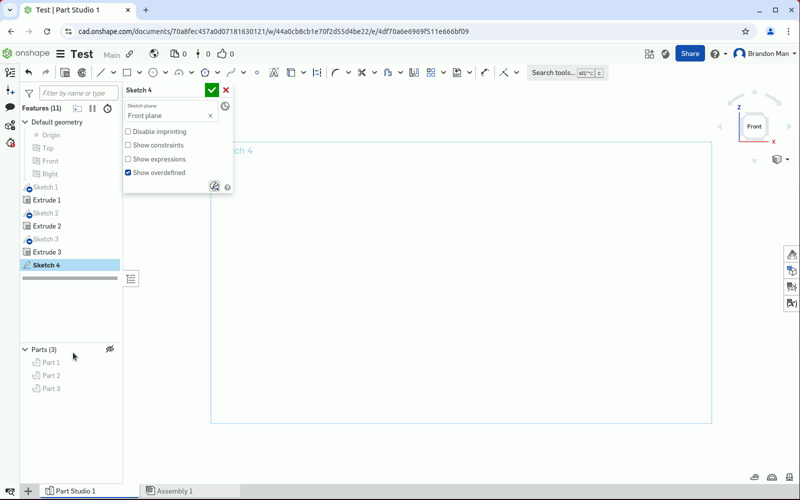
key_down(shift)
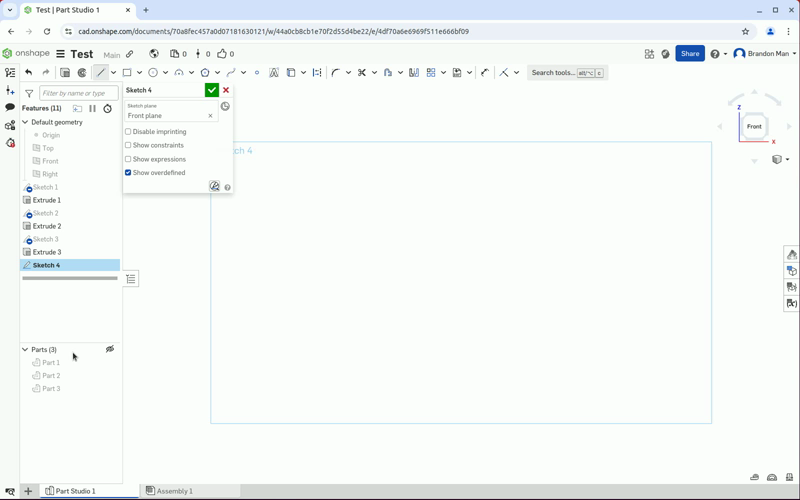
mouse_move(439, 282)
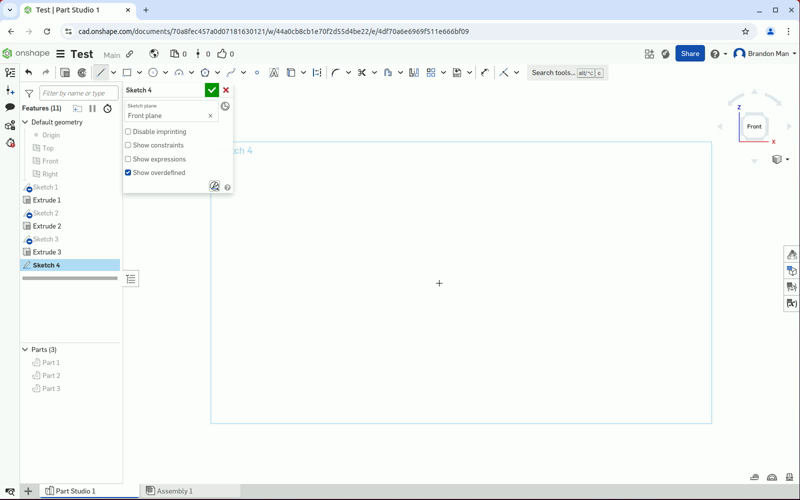
click(439, 282)
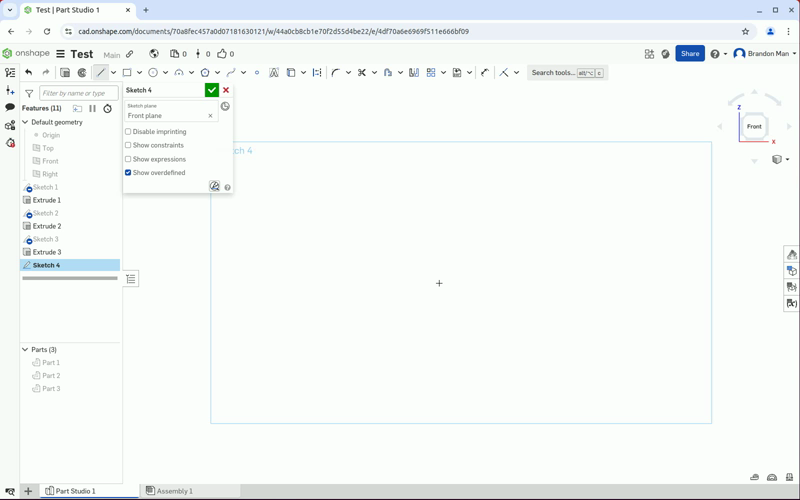
key_up(shift)
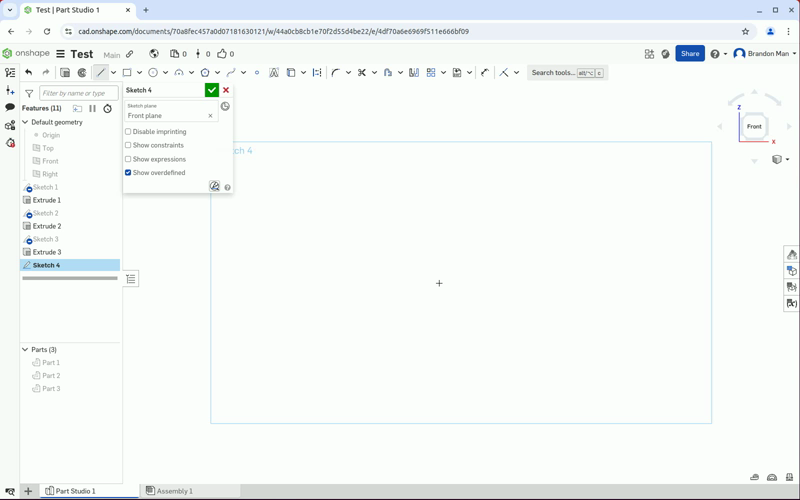
key_down(shift)
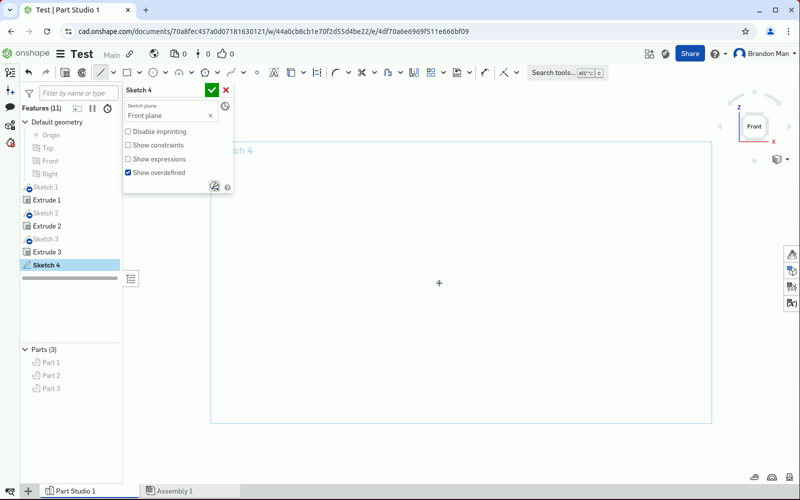
mouse_move(469, 282)
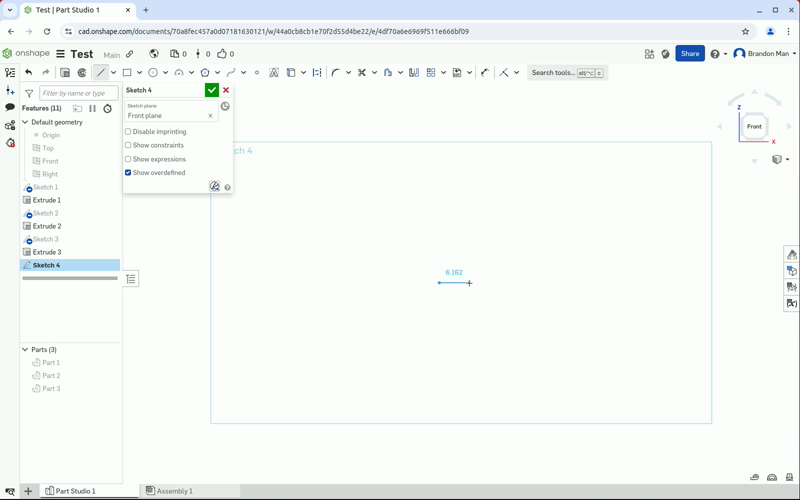
mouse_move(487, 282)
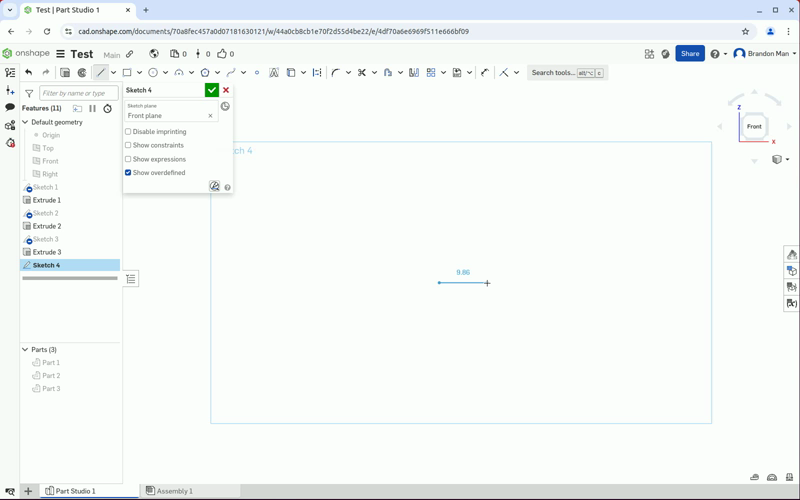
click(487, 282)
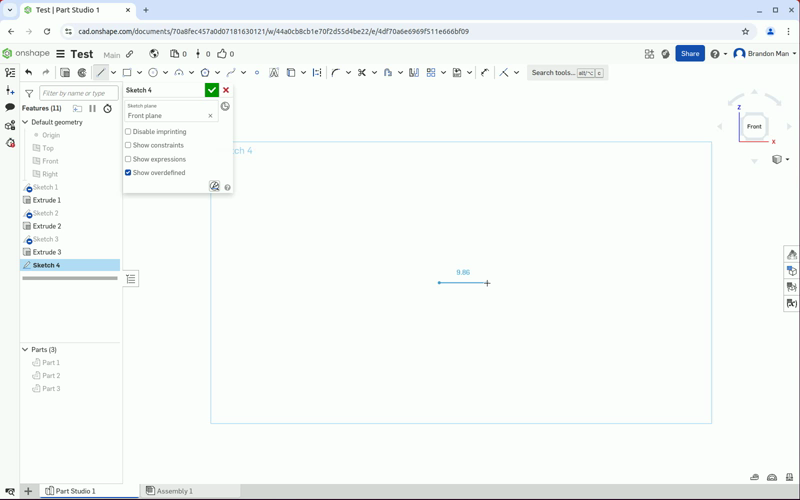
key_up(shift)
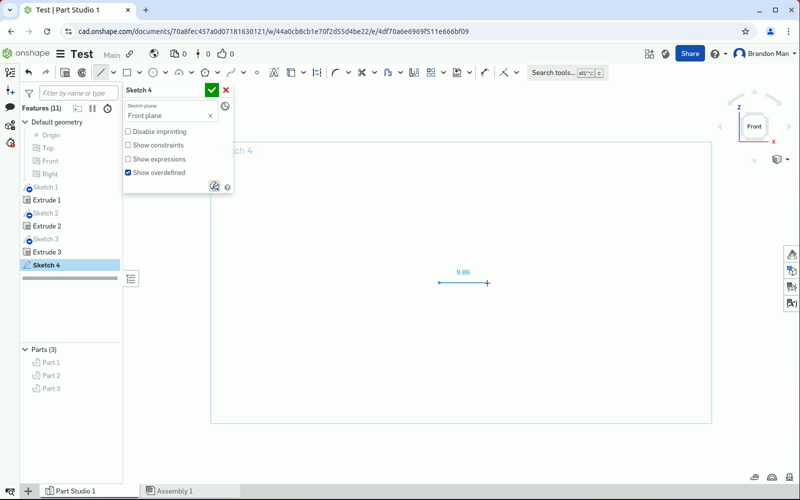
key_down(shift)
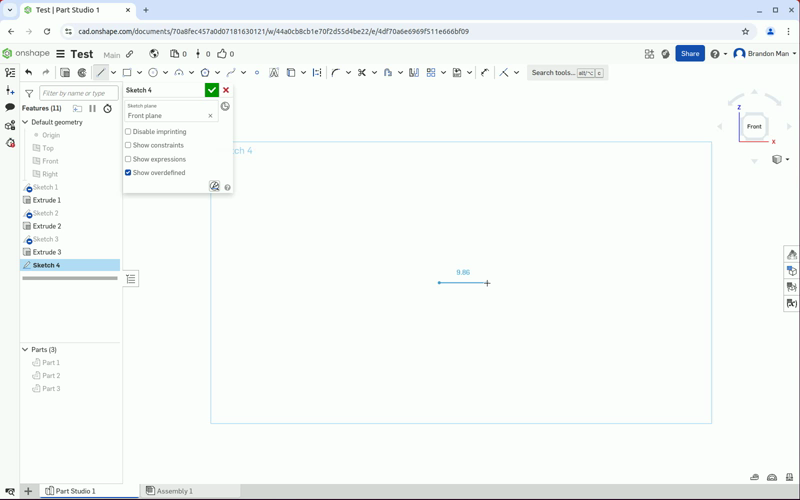
mouse_move(517, 282)
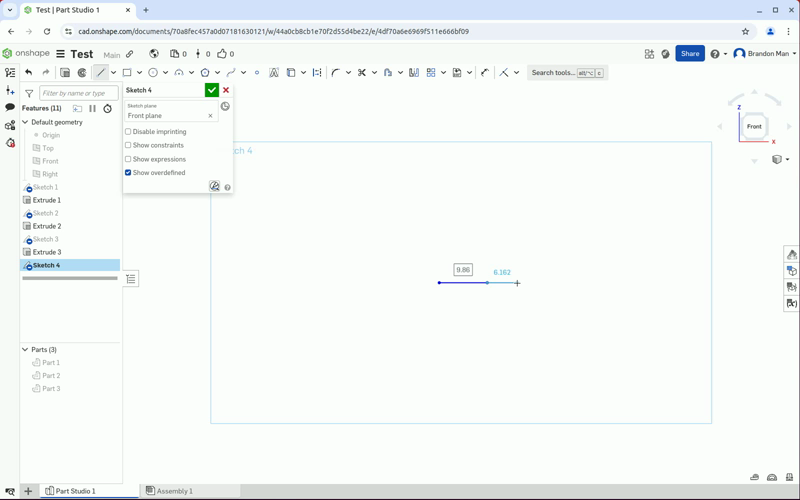
mouse_move(487, 255)
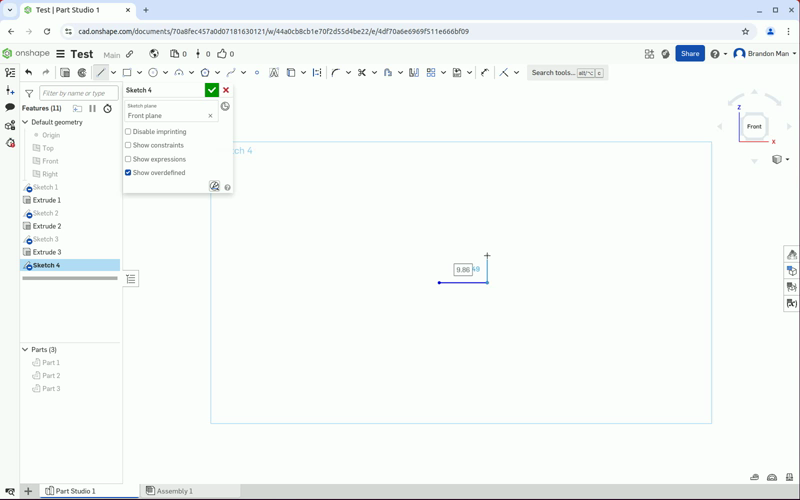
click(487, 255)
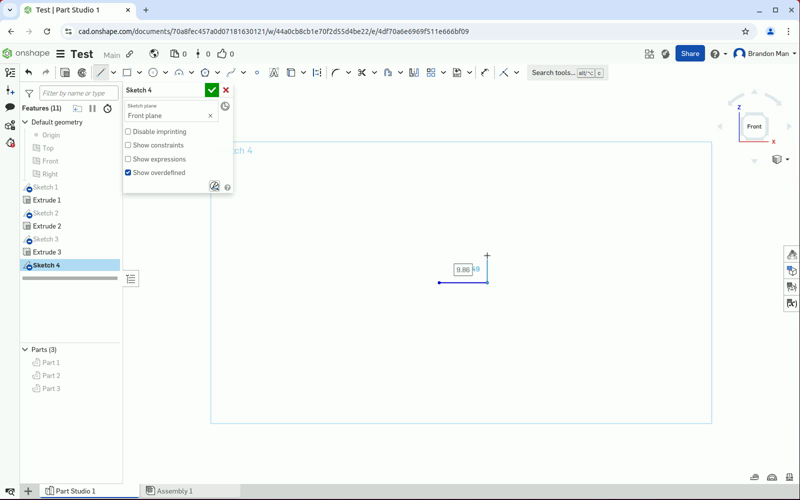
key_up(shift)
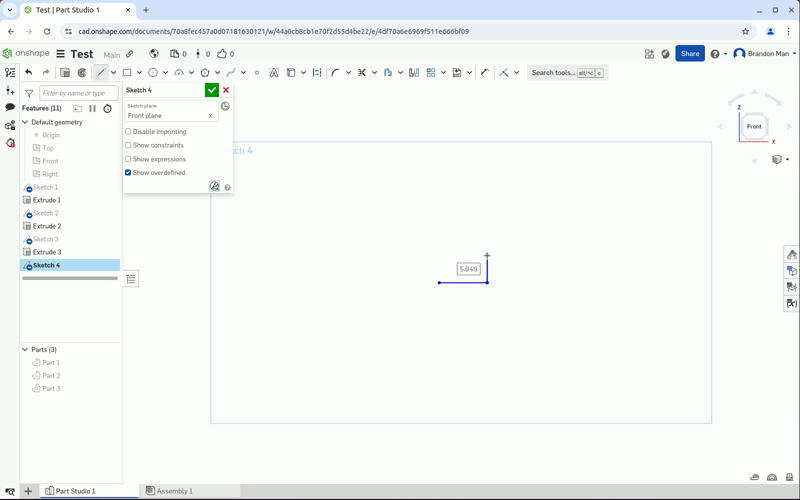
key_down(shift)
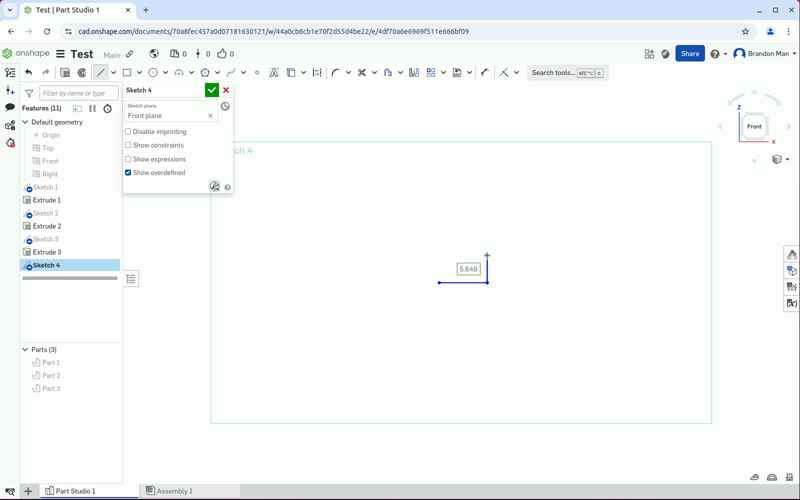
mouse_move(517, 255)
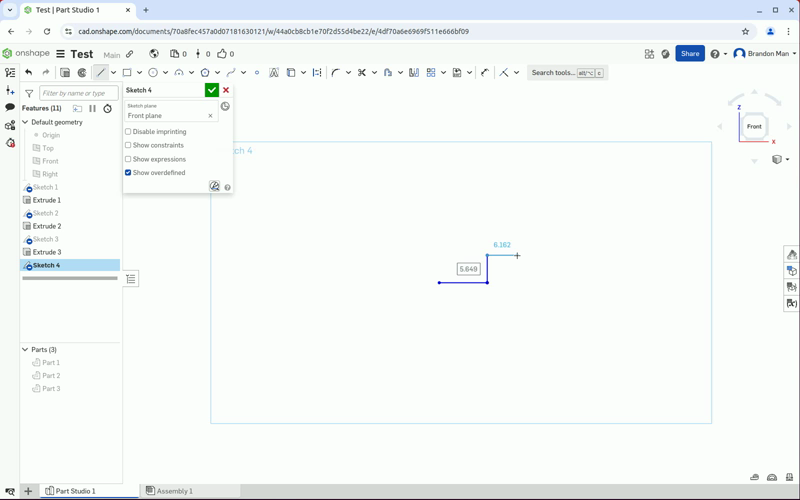
mouse_move(439, 240)
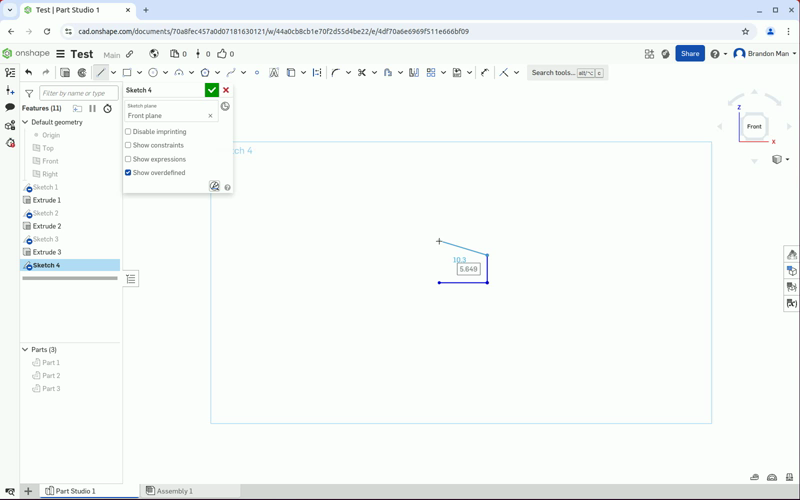
click(439, 240)
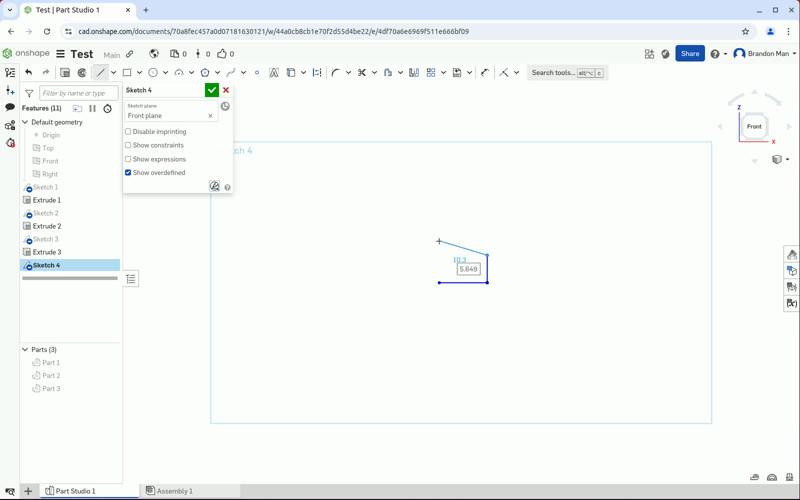
key_up(shift)
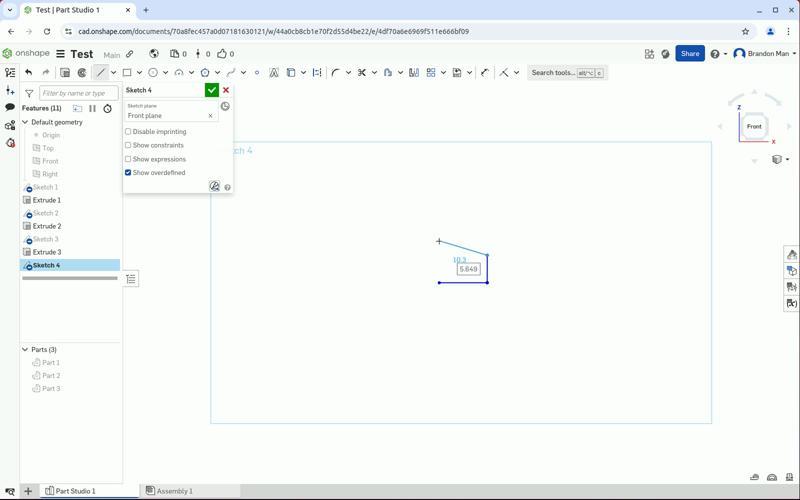
mouse_move(469, 240)
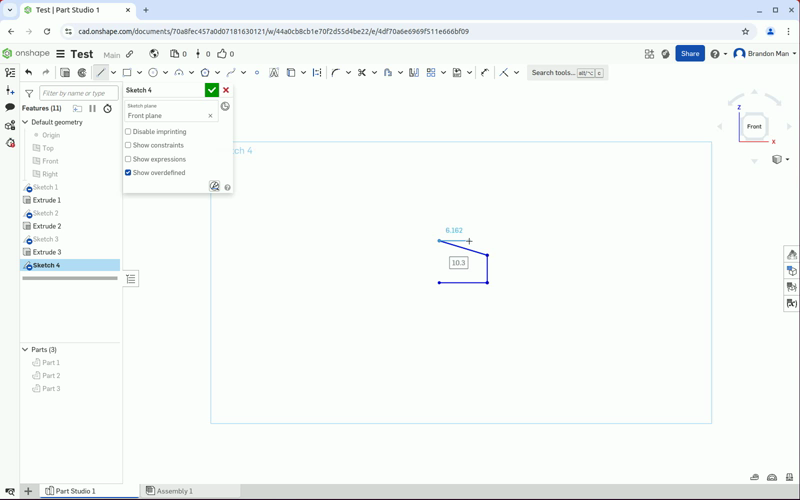
key_down(shift)
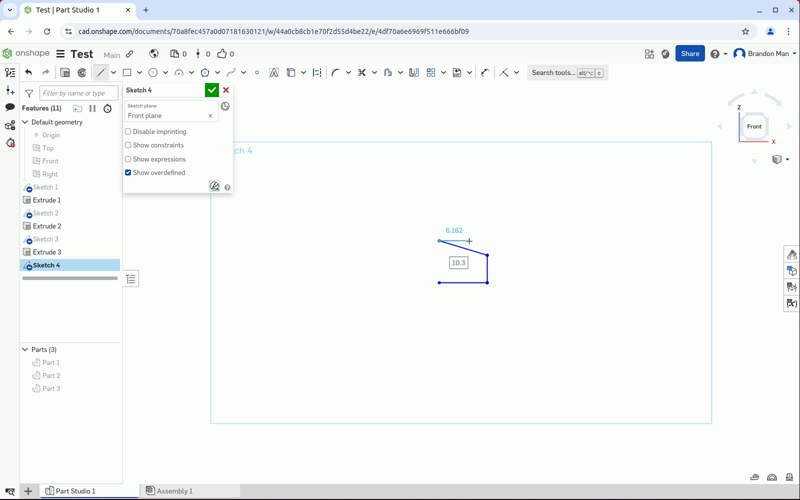
mouse_move(439, 282)
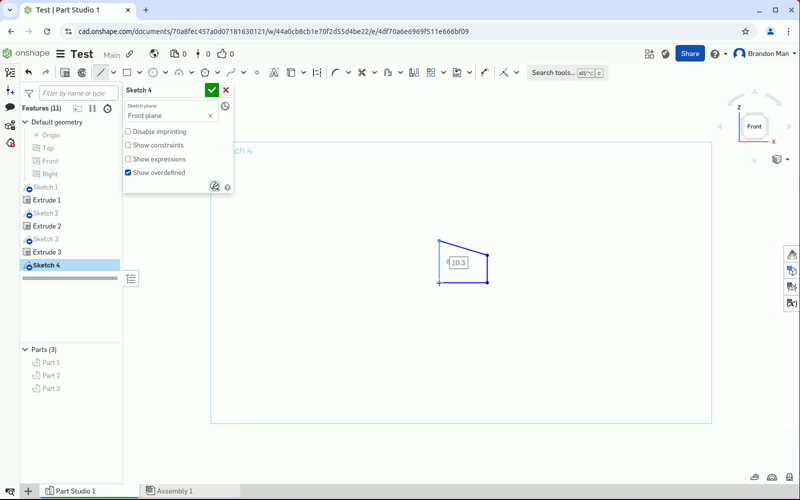
key_up(shift)
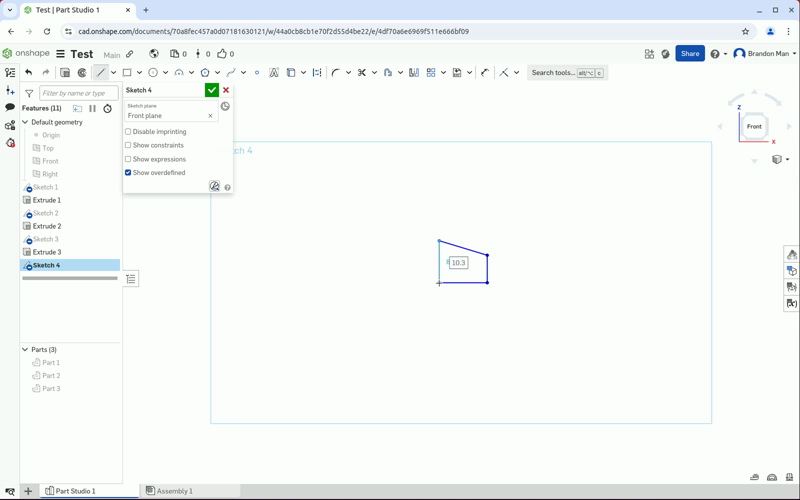
click(439, 282)
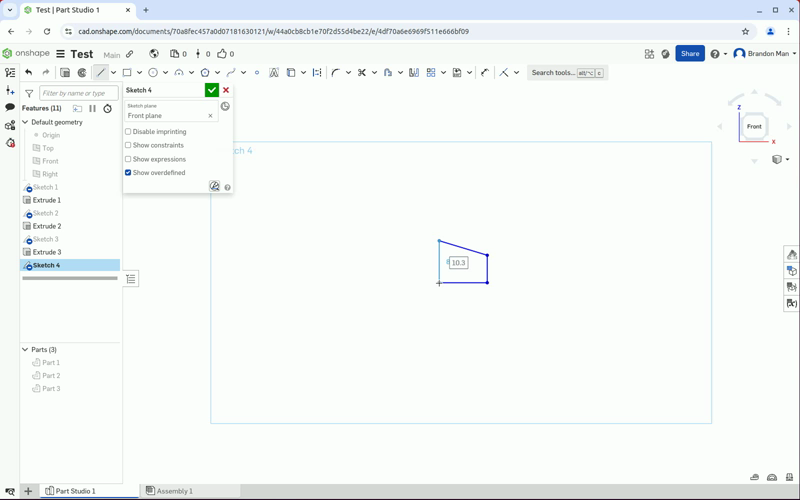
key(esc)
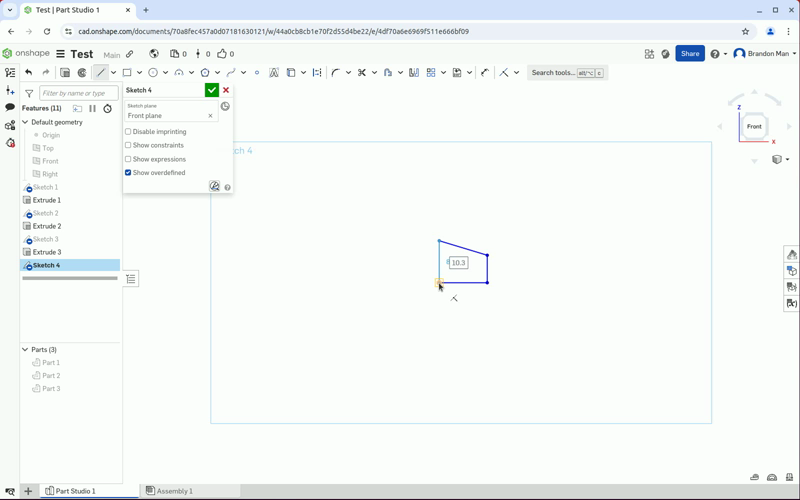
mouse_move(442, 251)
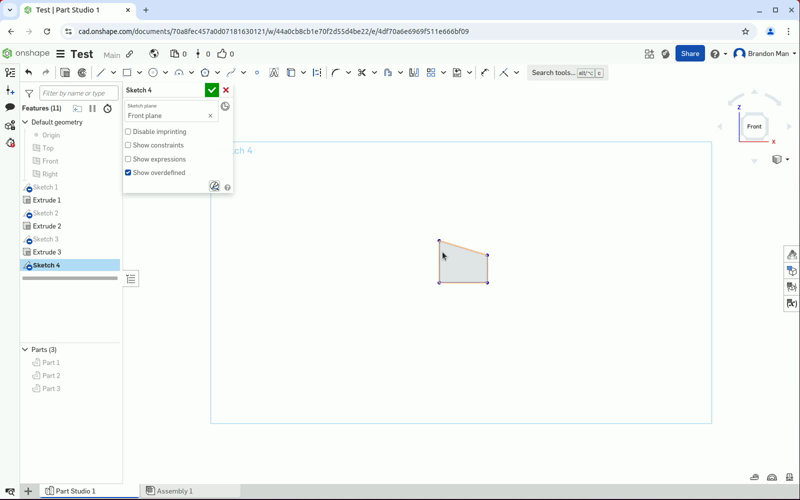
scroll(6)
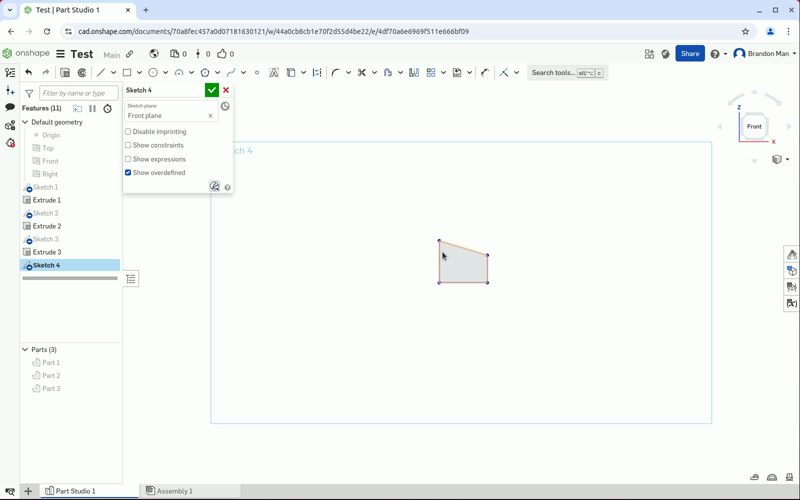
scroll(6)
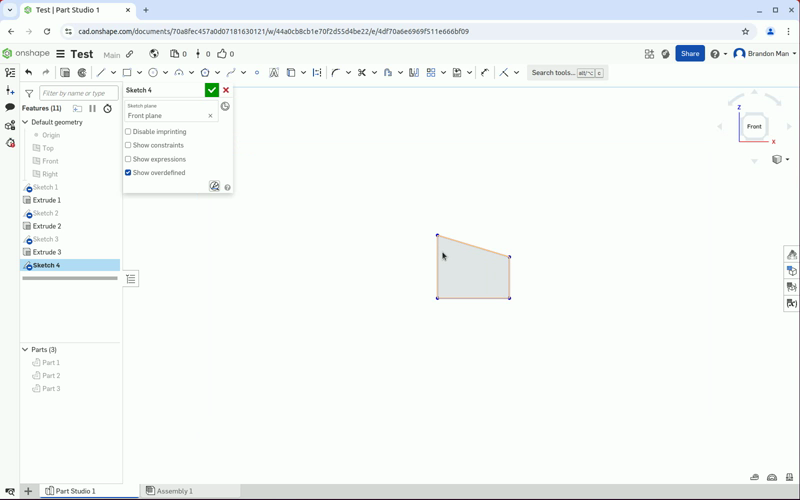
scroll(6)
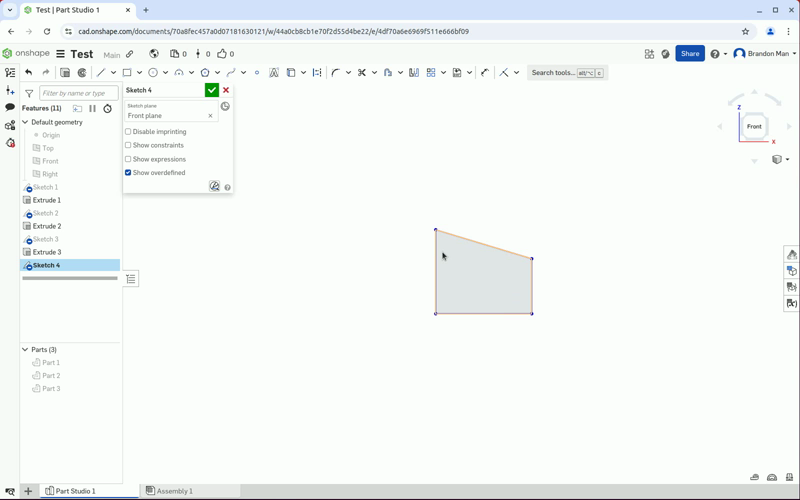
scroll(6)
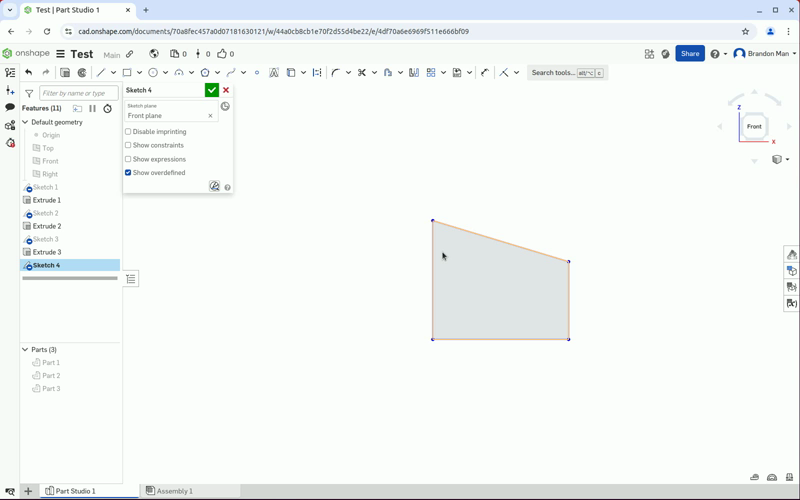
scroll(6)
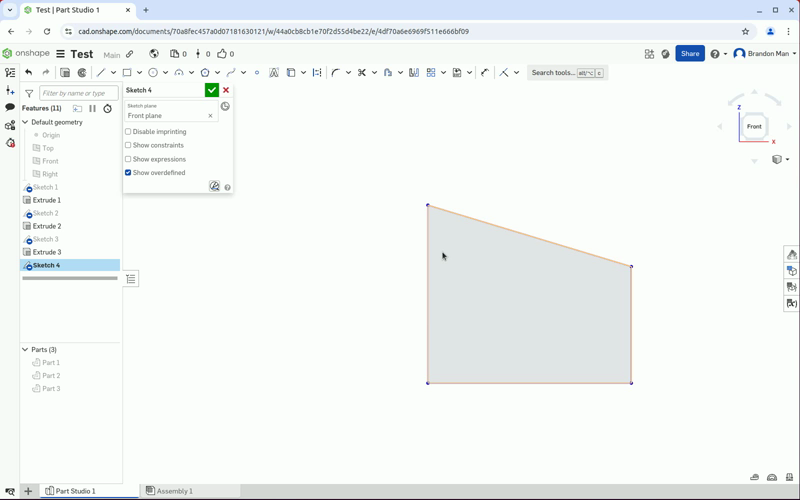
scroll(6)
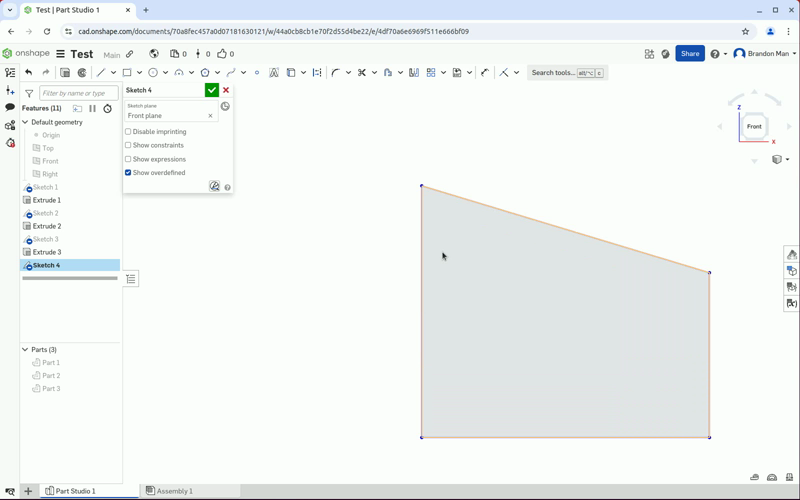
scroll(6)
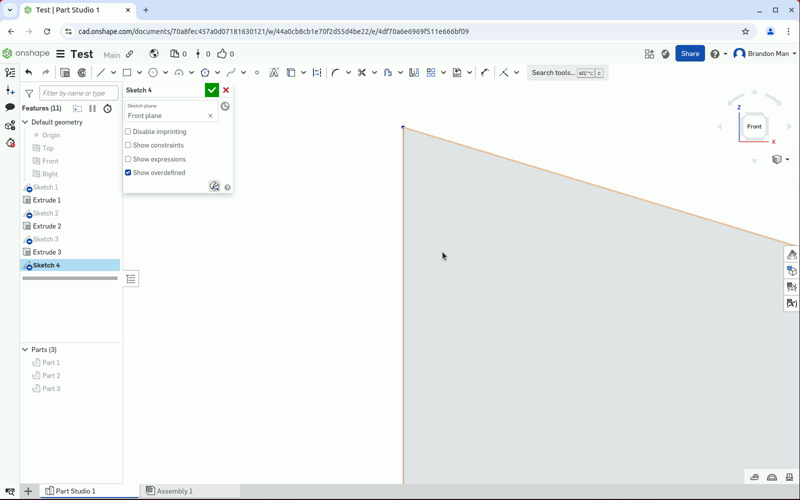
click(442, 251)
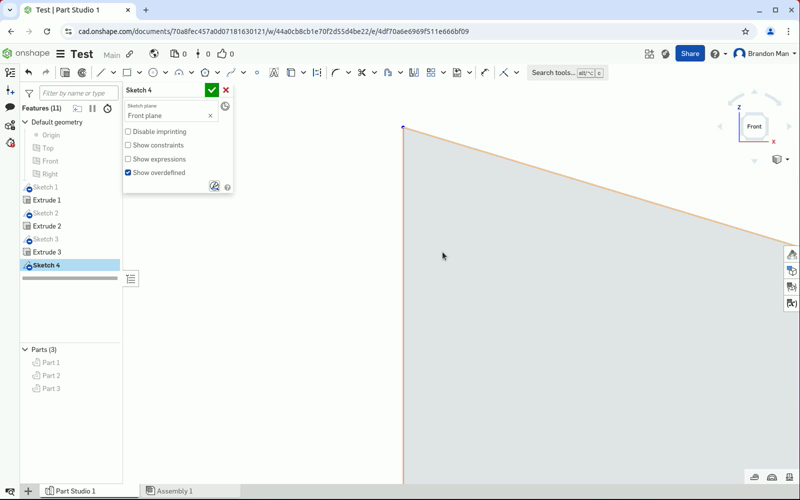
scroll(-6)
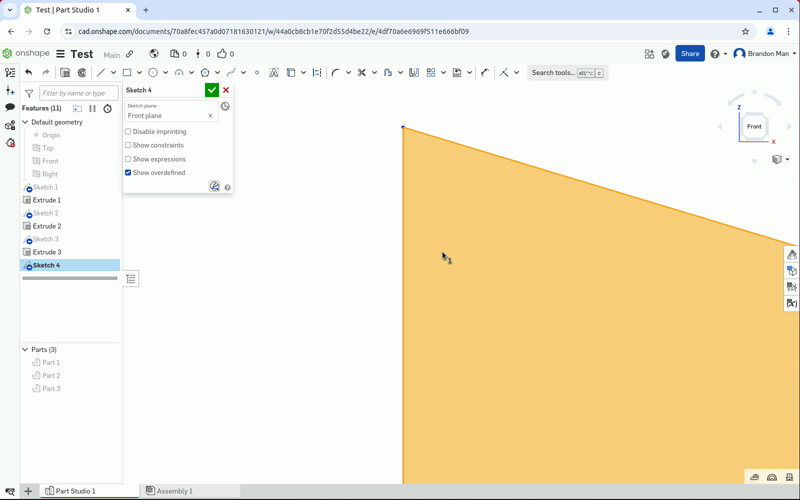
scroll(-6)
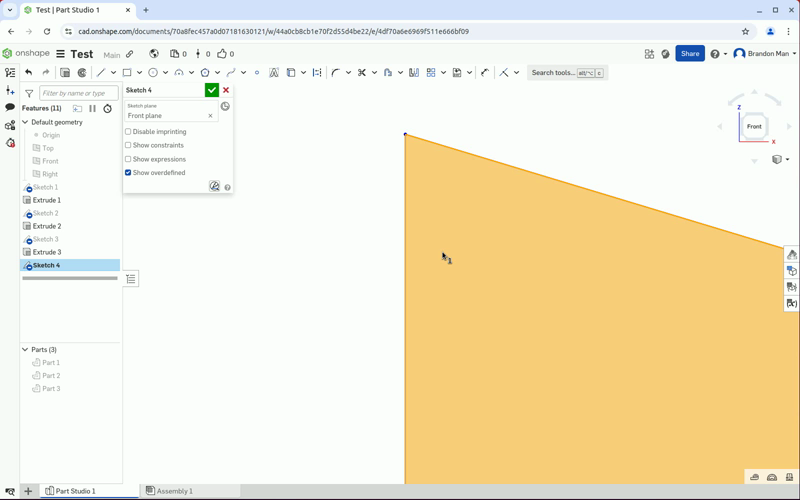
scroll(-6)
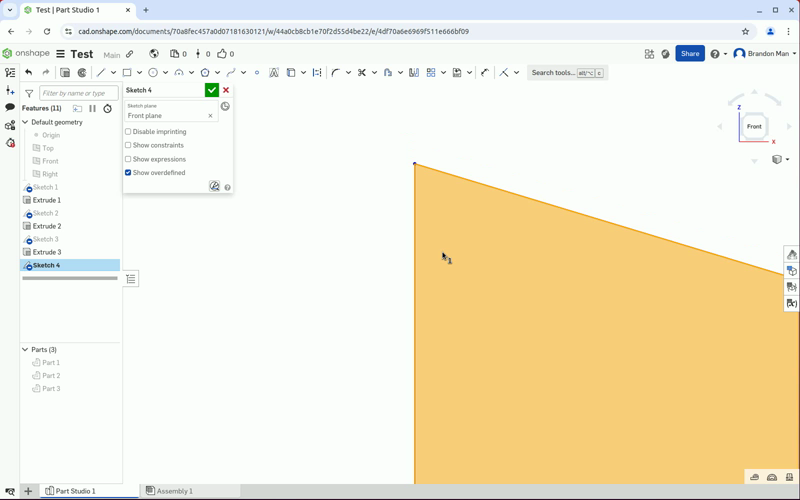
scroll(-6)
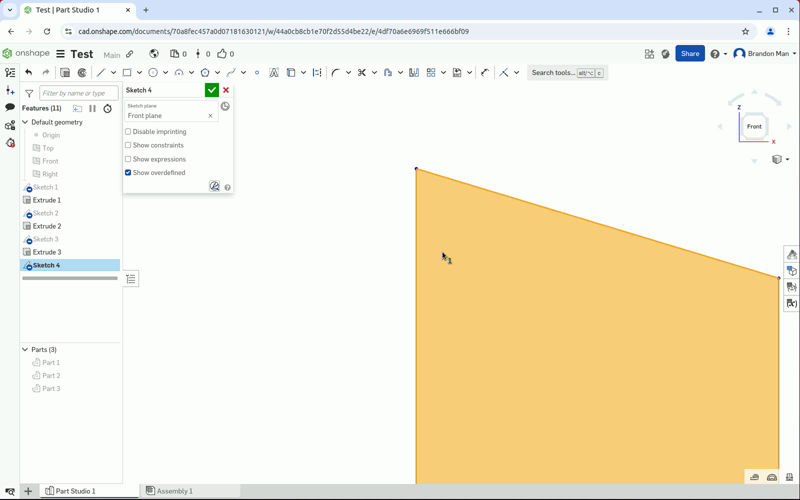
scroll(-6)
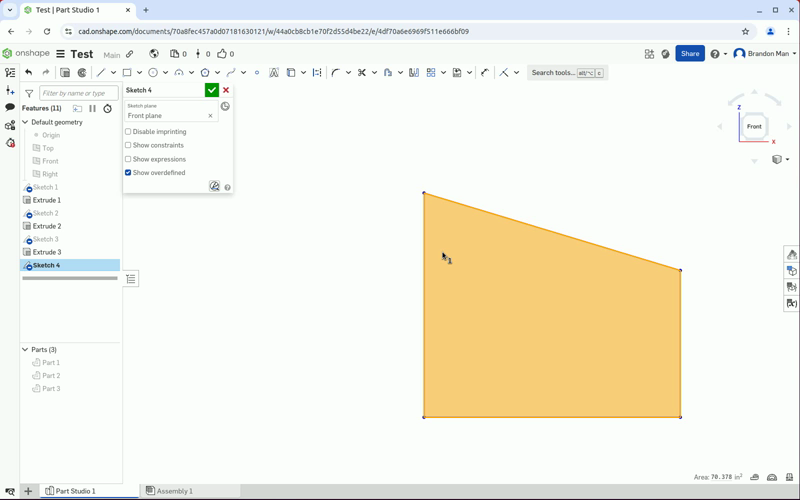
scroll(-6)
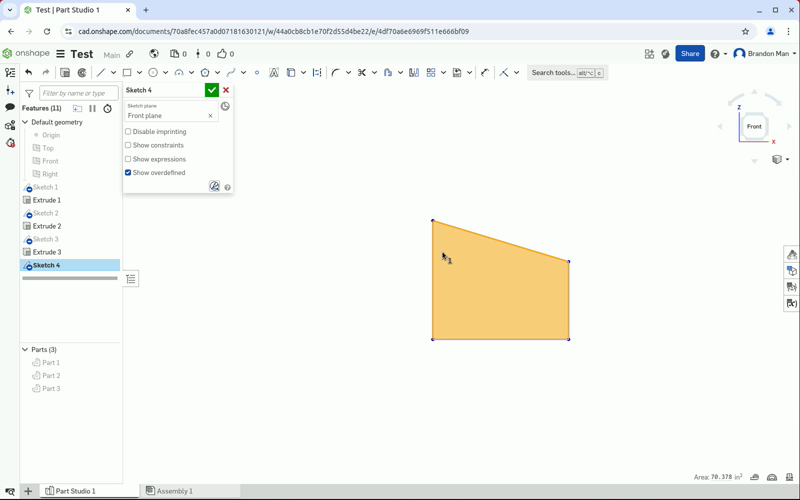
scroll(-6)
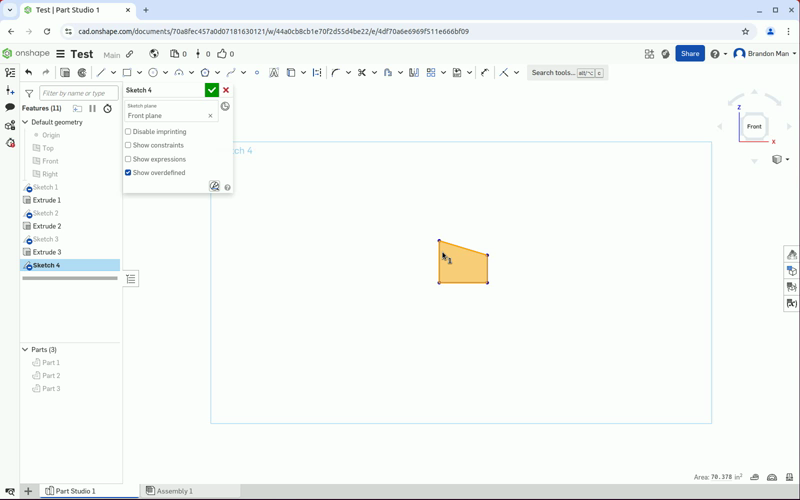
mouse_move(73, 352)
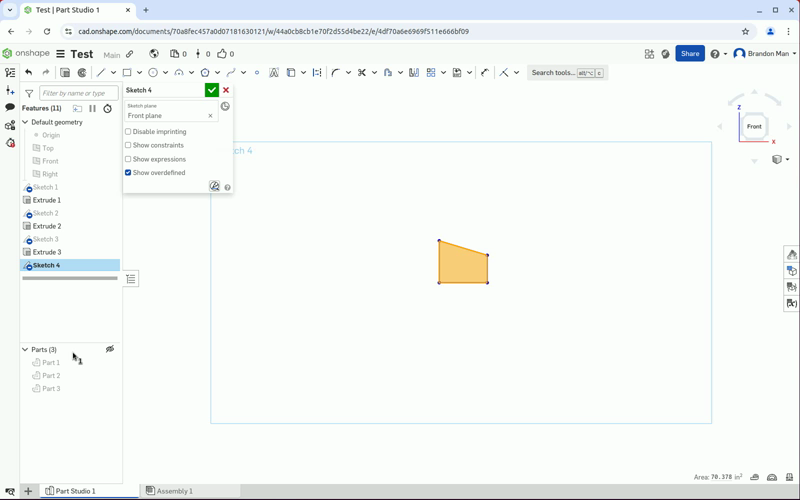
key(shift+y)
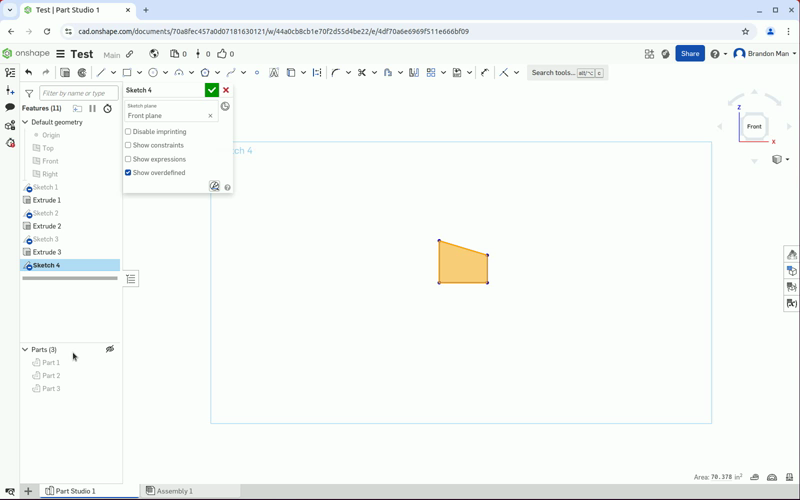
key(shift+e)
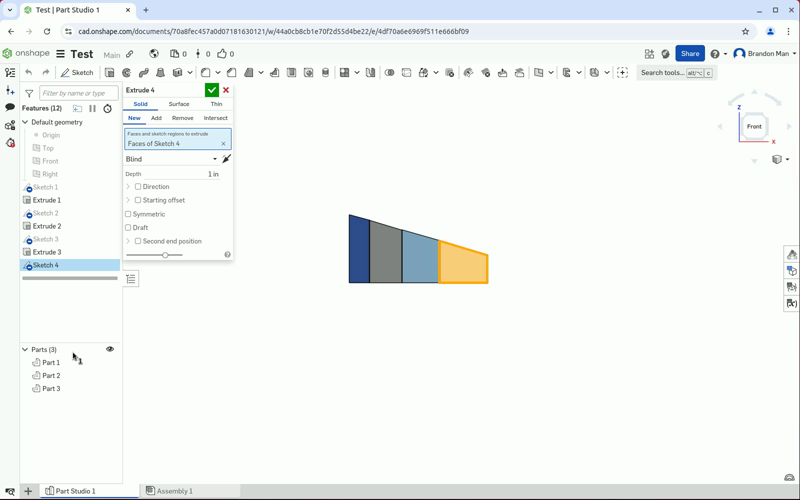
mouse_move(143, 106)
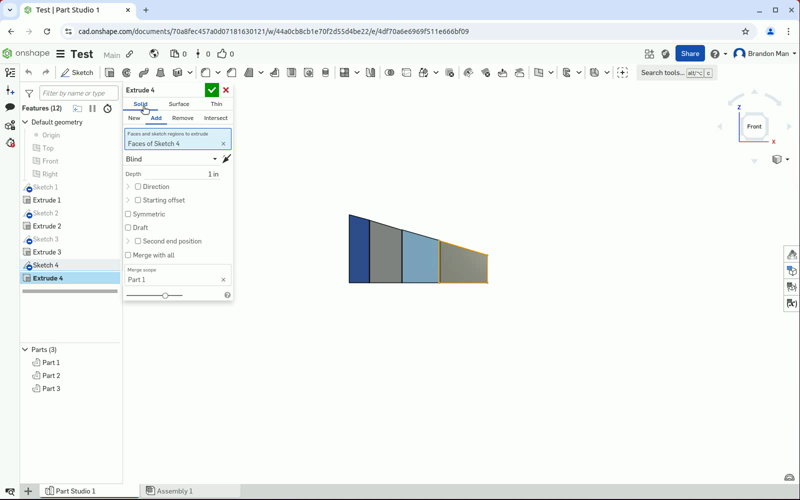
click(143, 106)
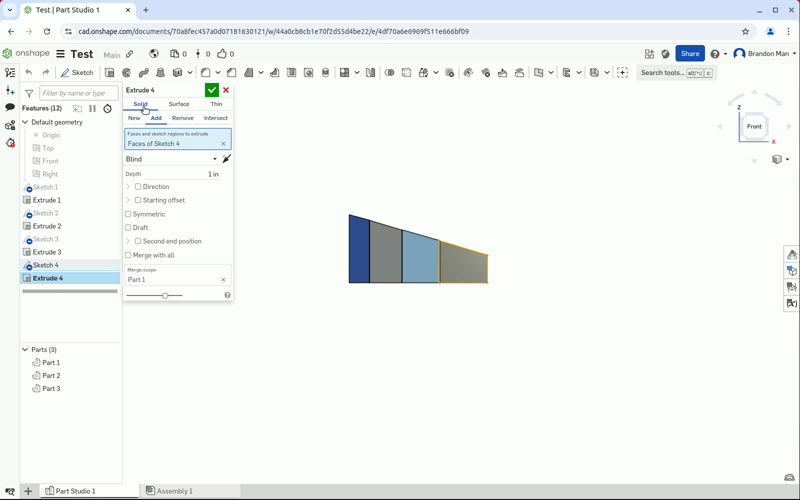
mouse_move(137, 120)
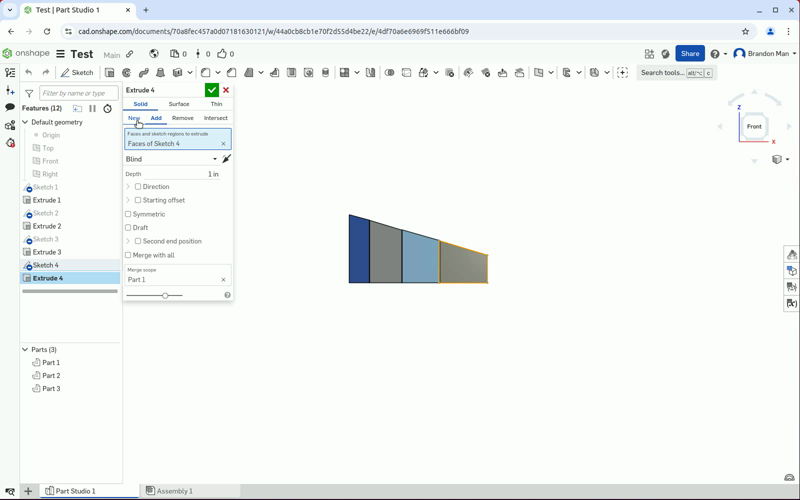
click(137, 120)
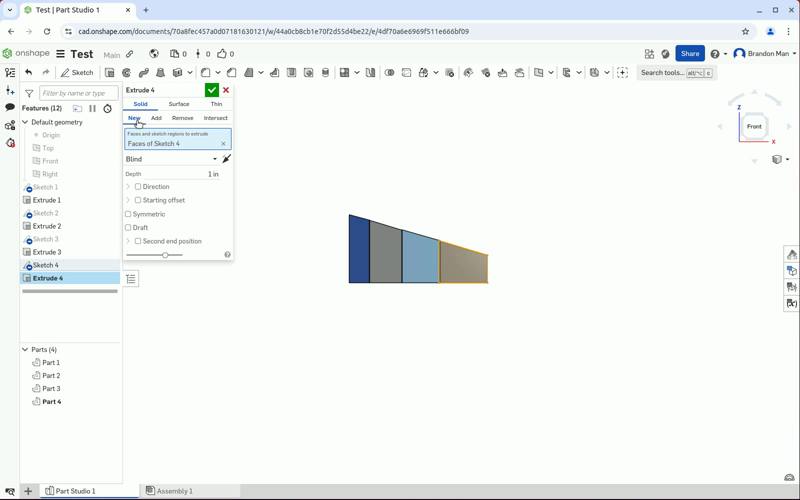
key(tab, 4)
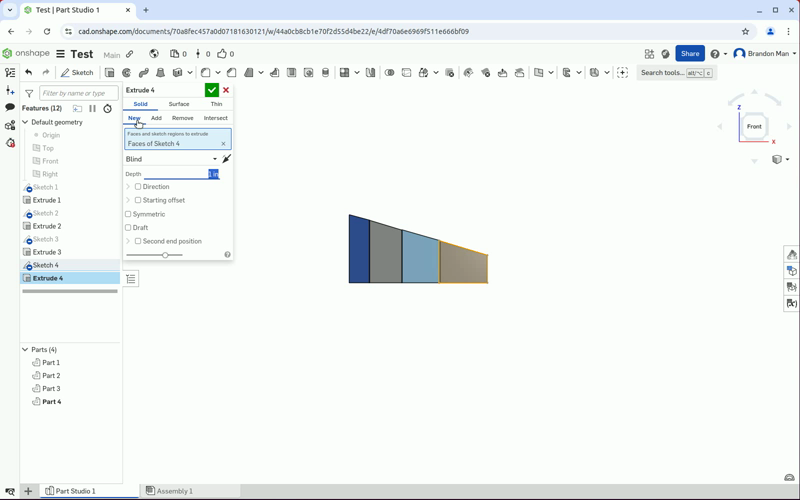
text(8.425)
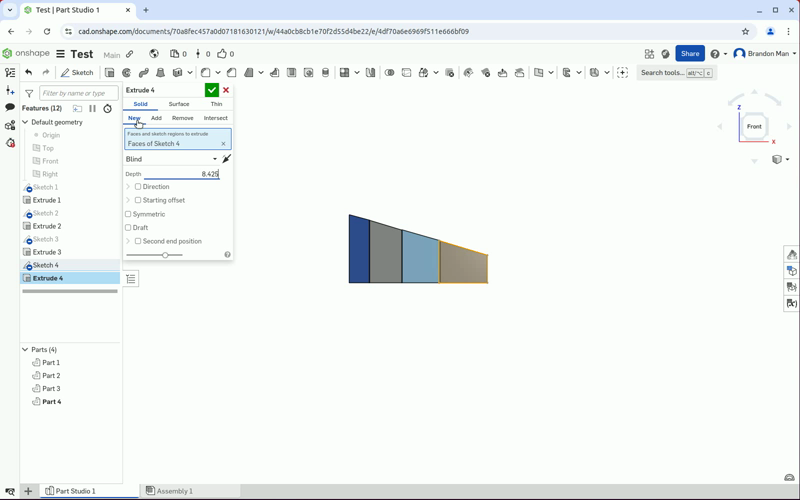
key(enter)
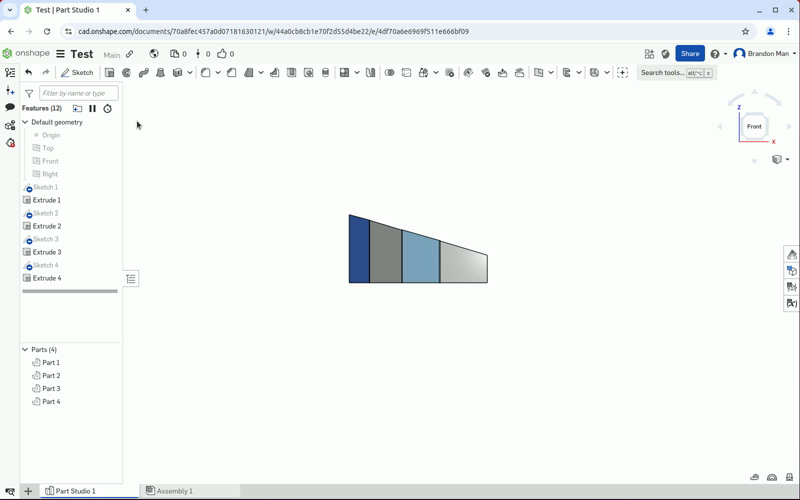
key(shift+h)
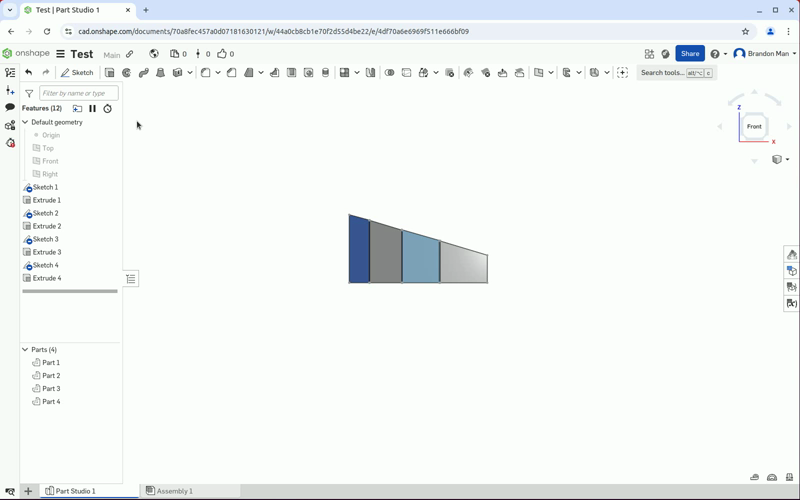
key(shift+h)
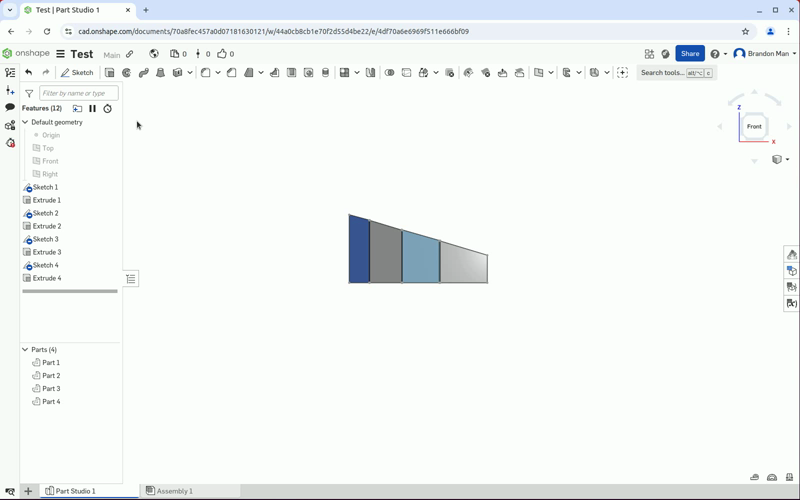
key(shift+7)
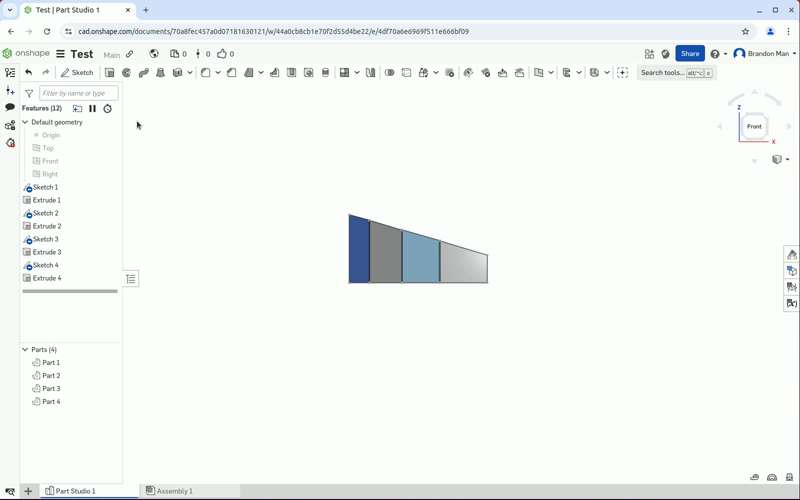
key(left, 2)
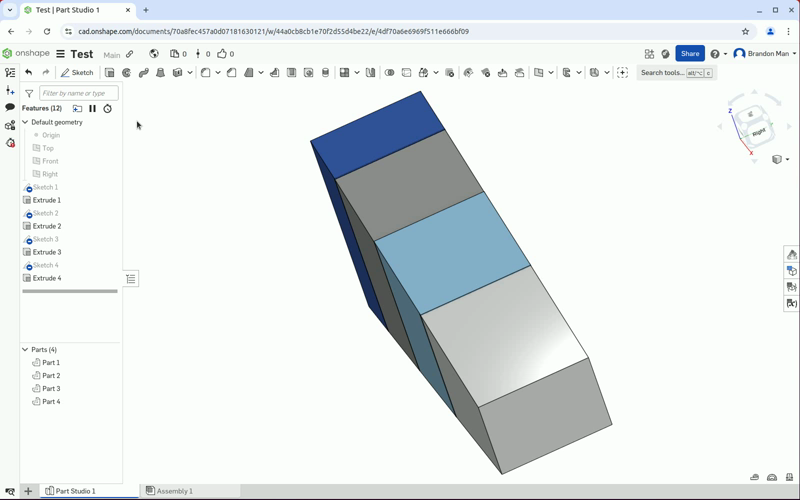
key(down, 2)
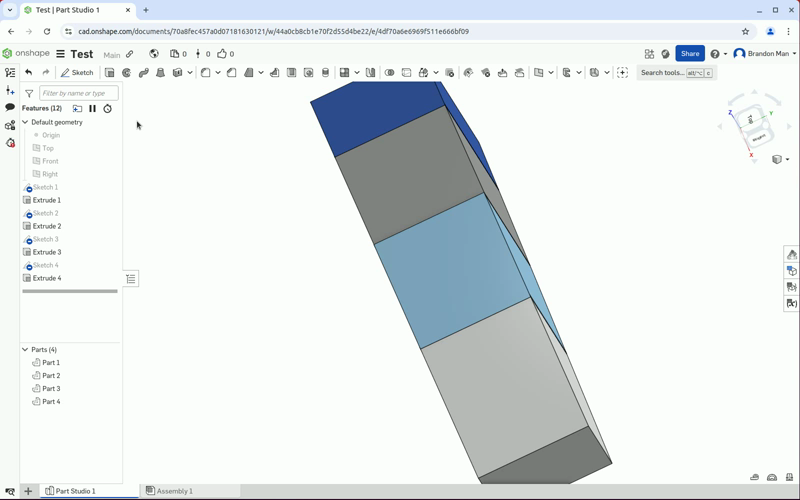
key(up, 2)
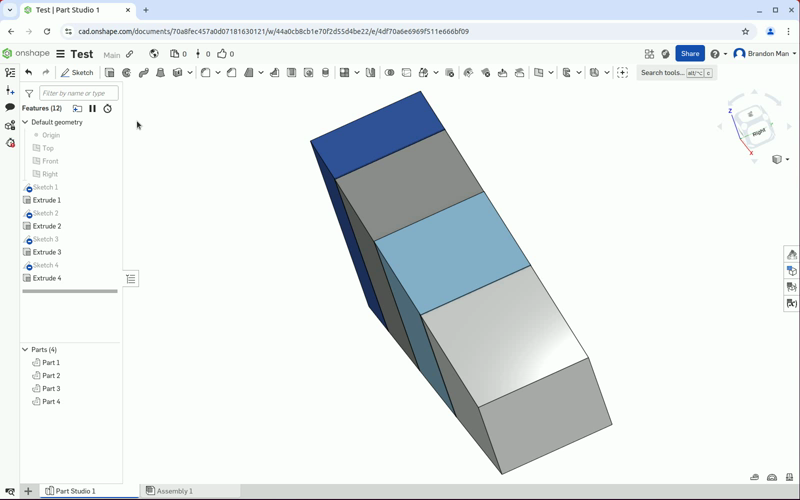
key(right, 2)
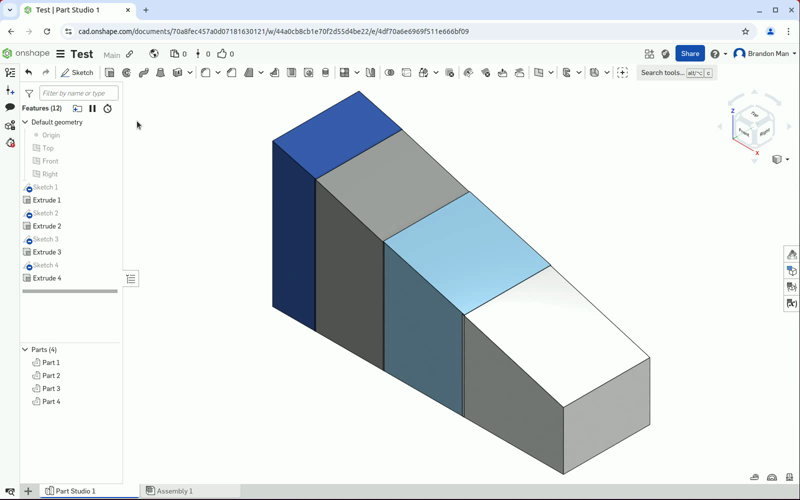
mouse_move(73, 189)
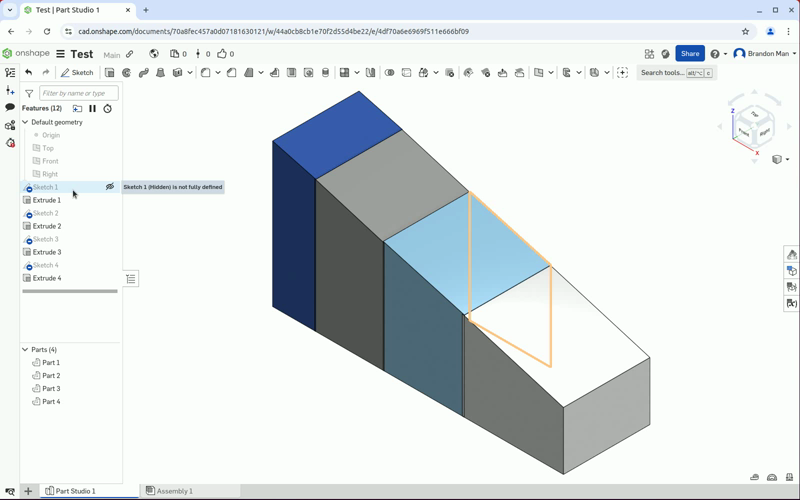
click(73, 189)